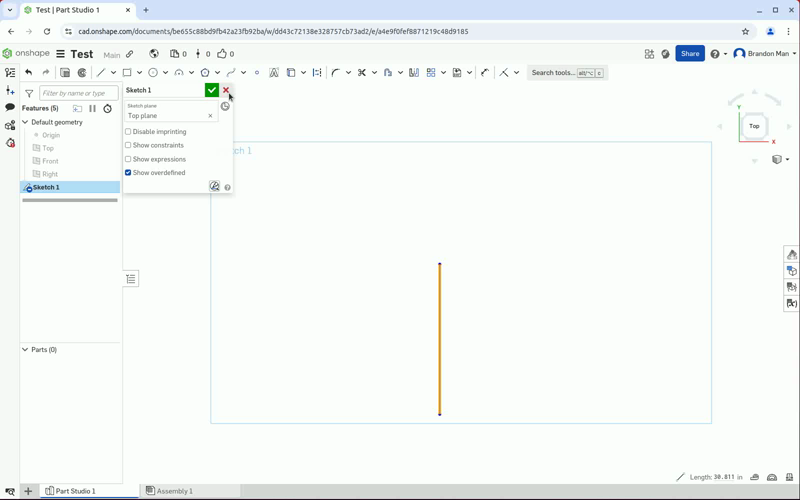
key(shift+h)
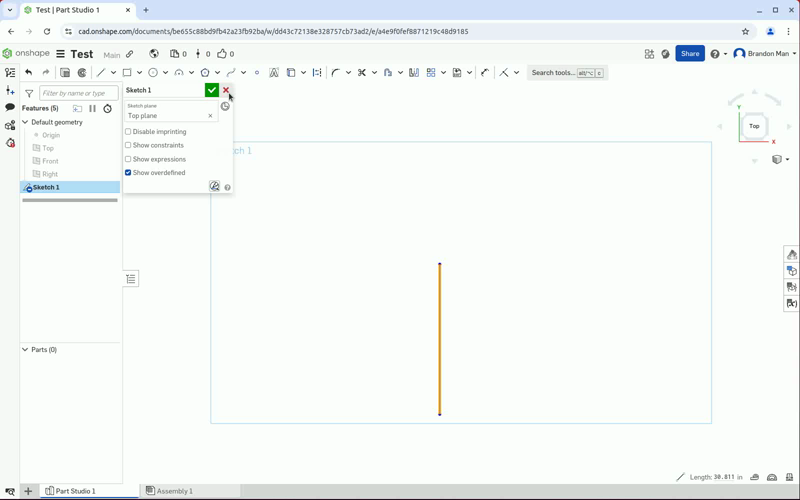
key(shift+s)
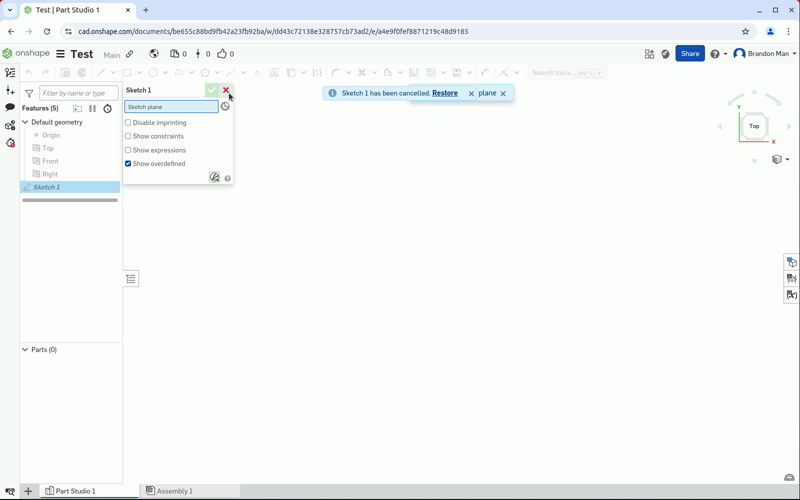
mouse_move(73, 150)
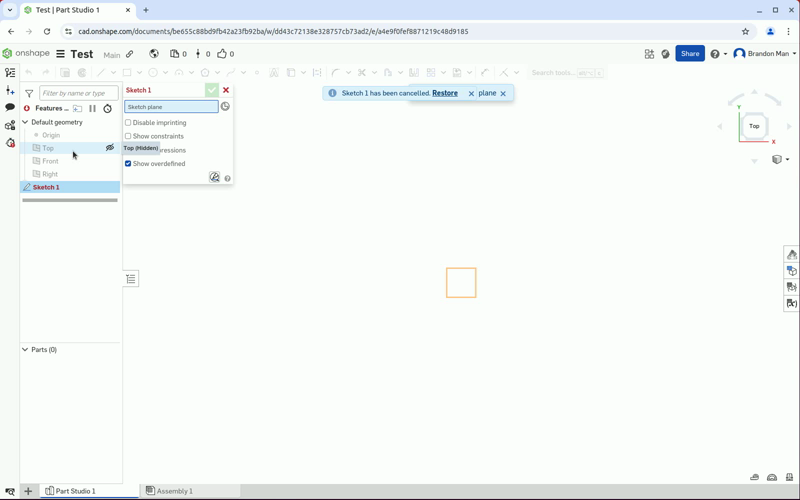
click(73, 150)
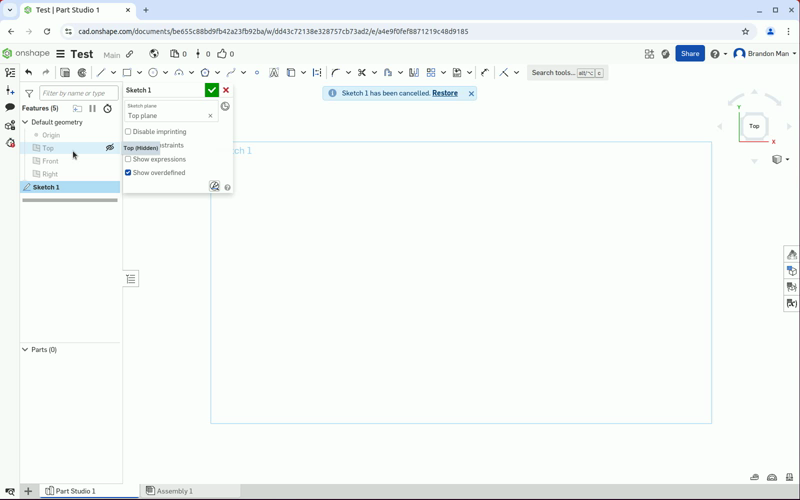
mouse_move(73, 352)
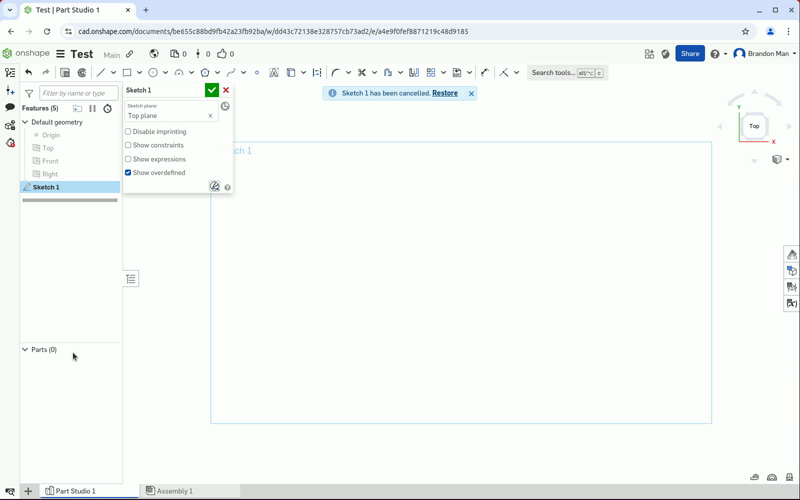
key(y)
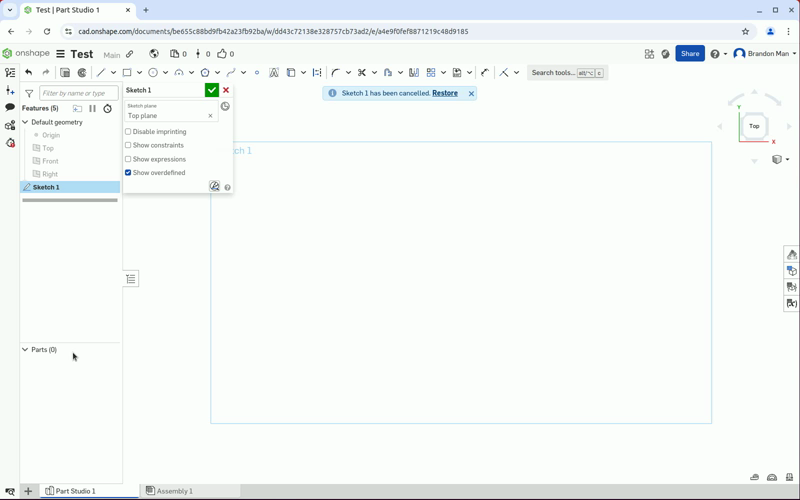
key(l)
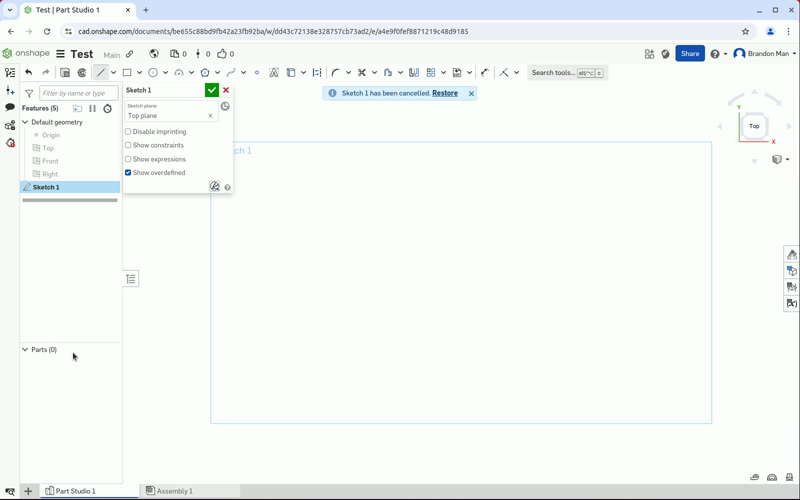
key_down(shift)
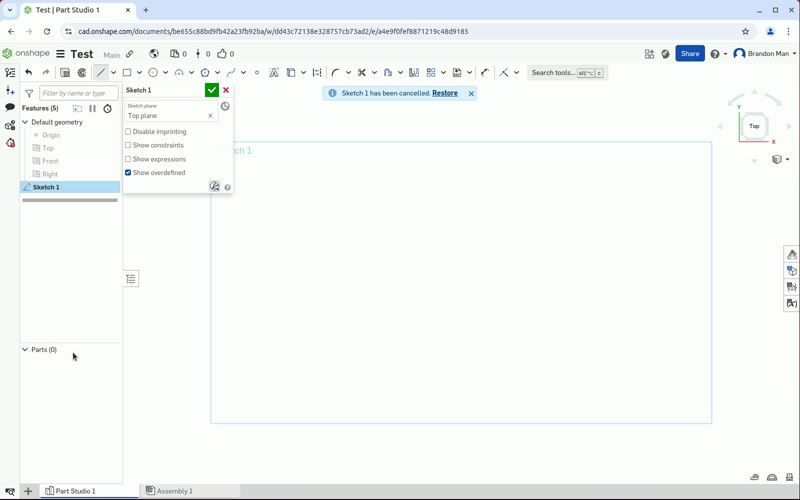
mouse_move(419, 291)
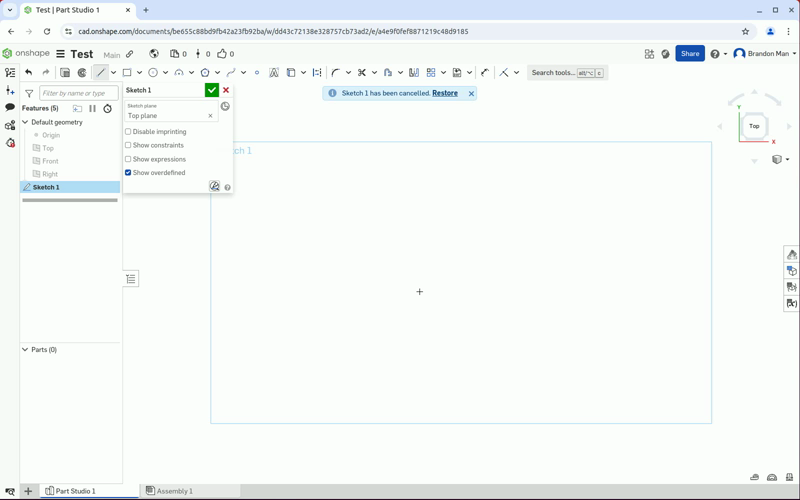
click(419, 291)
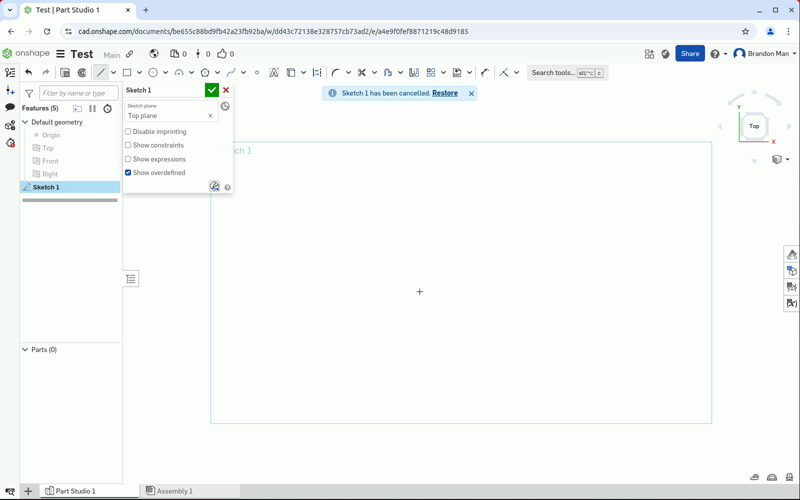
key_up(shift)
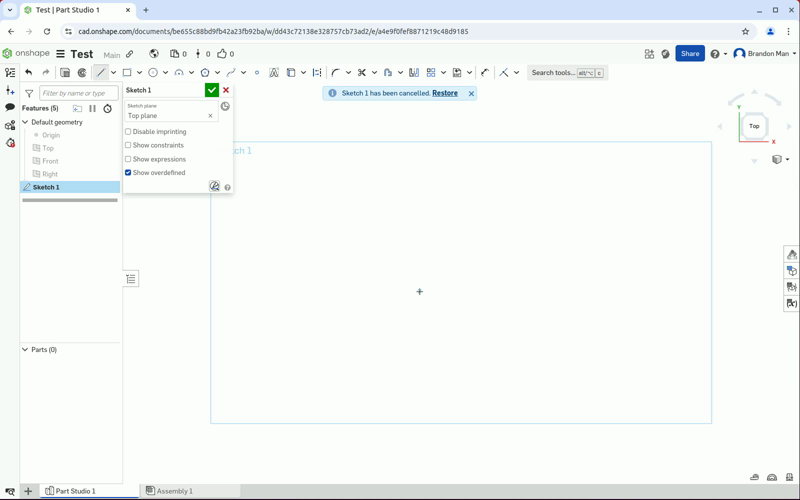
key_down(shift)
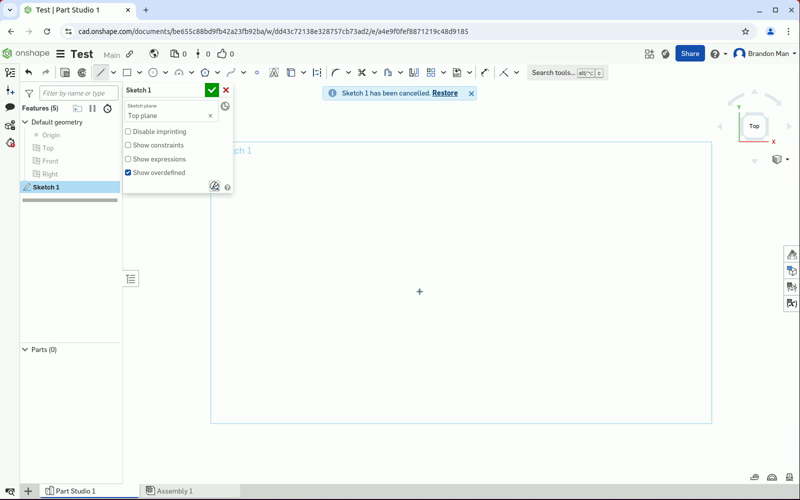
mouse_move(501, 291)
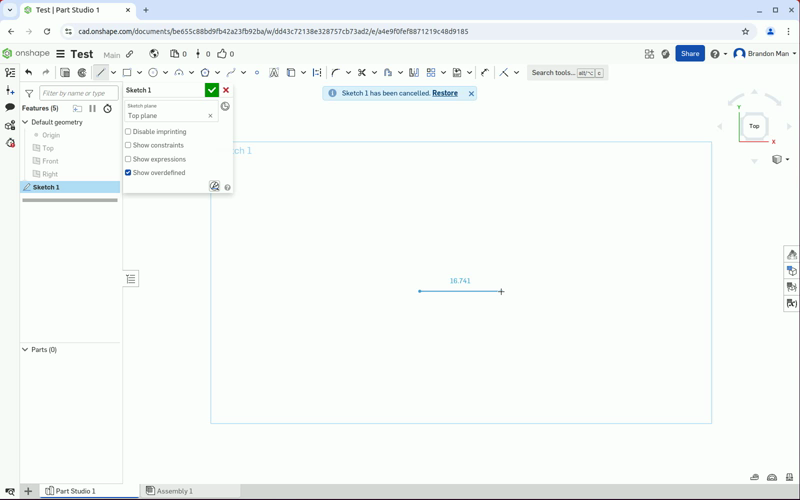
click(501, 291)
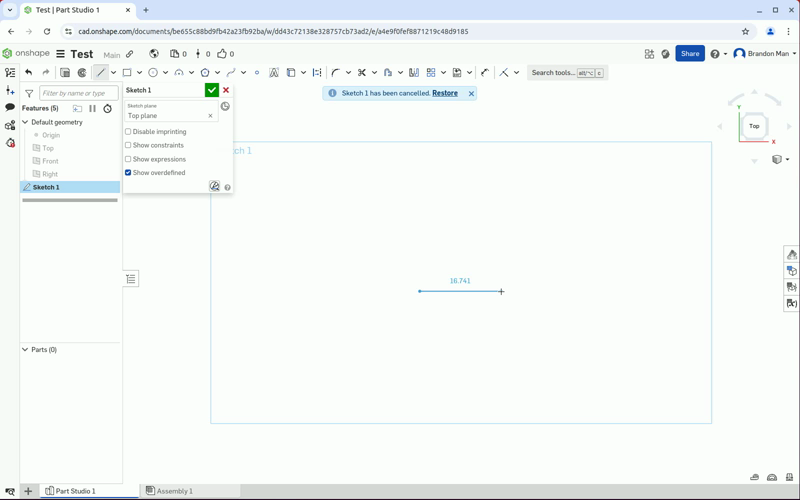
key_up(shift)
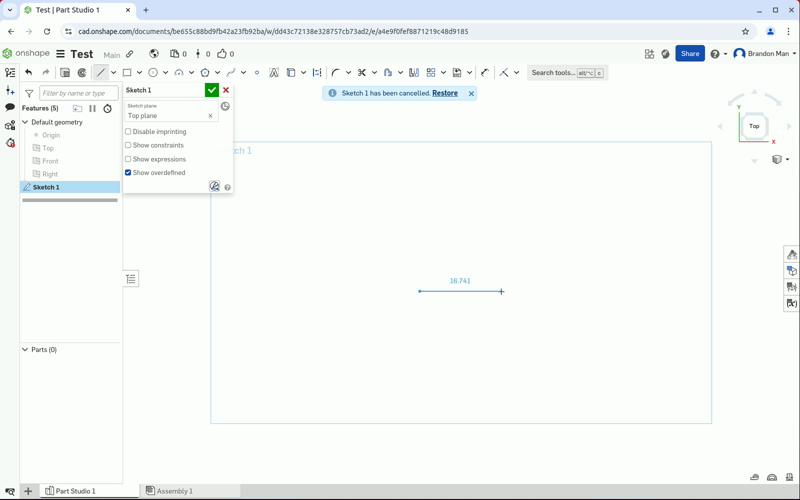
key_down(shift)
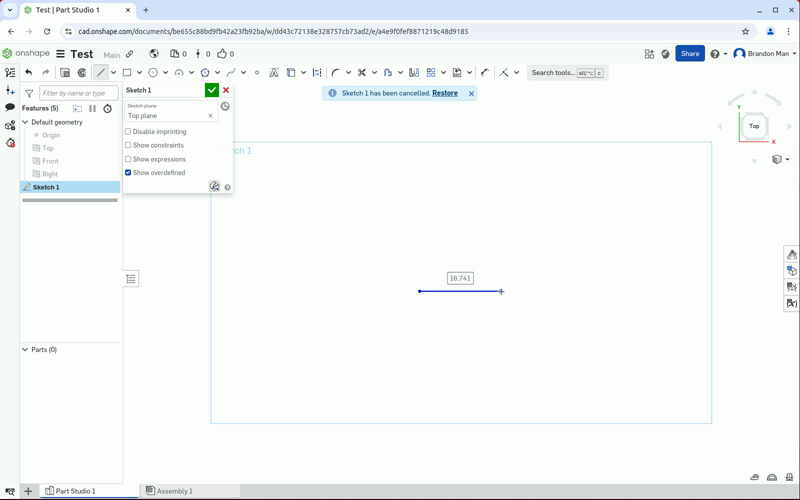
mouse_move(531, 291)
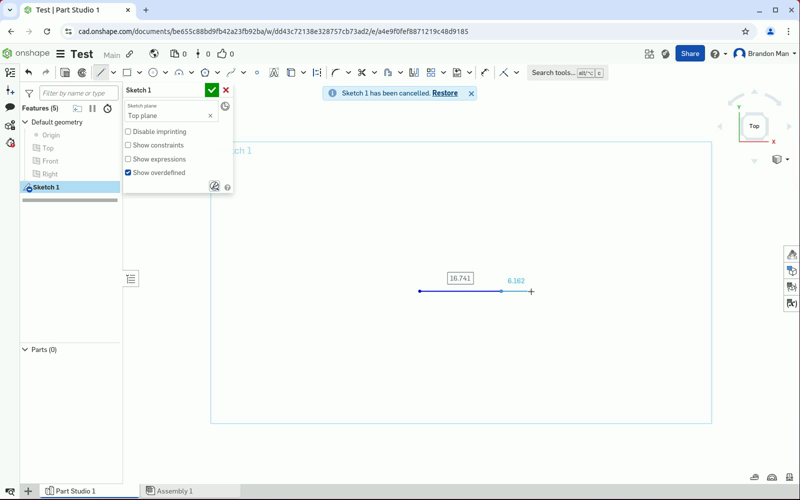
mouse_move(501, 273)
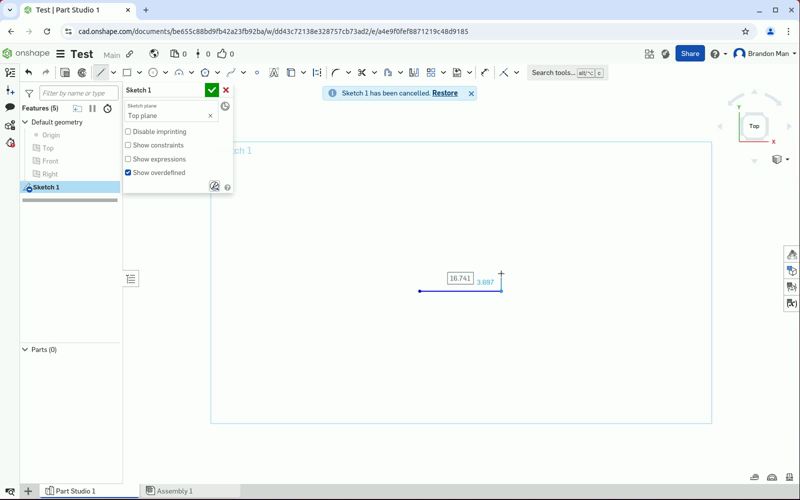
click(501, 273)
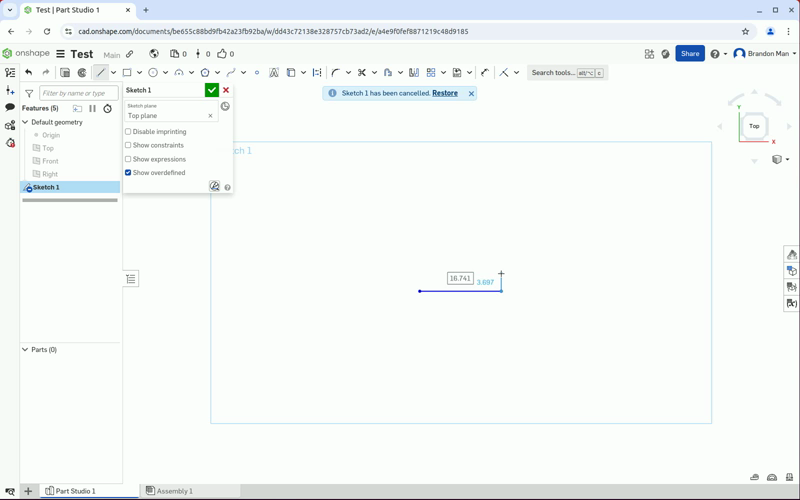
key_up(shift)
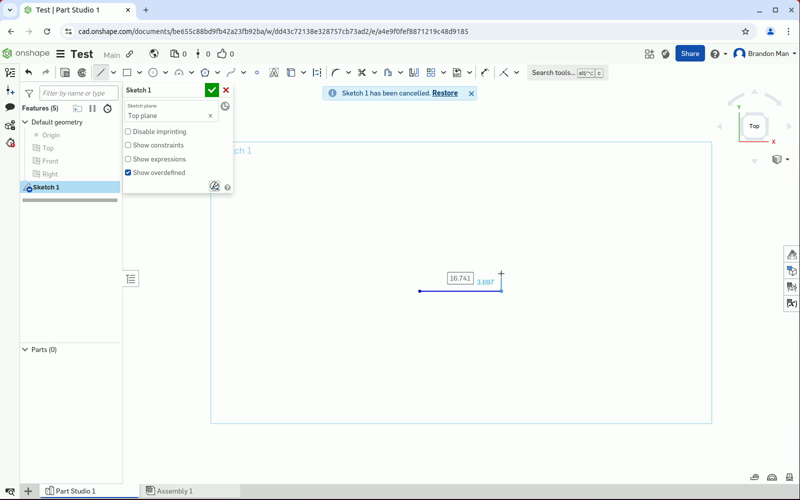
key_down(shift)
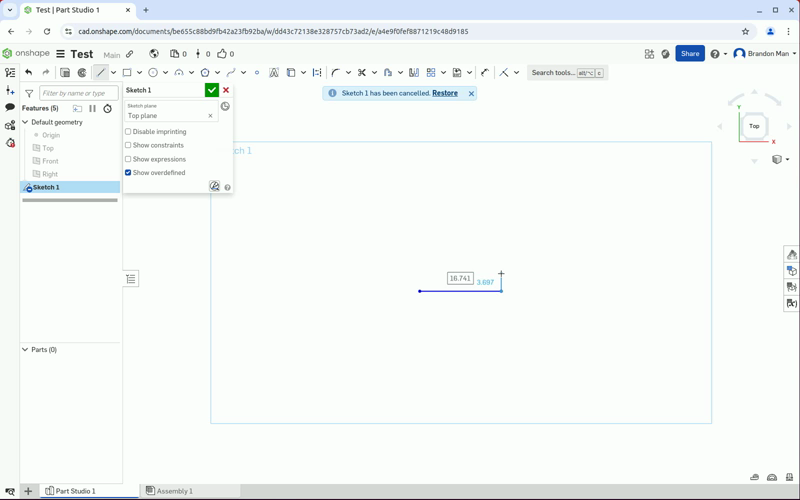
mouse_move(419, 273)
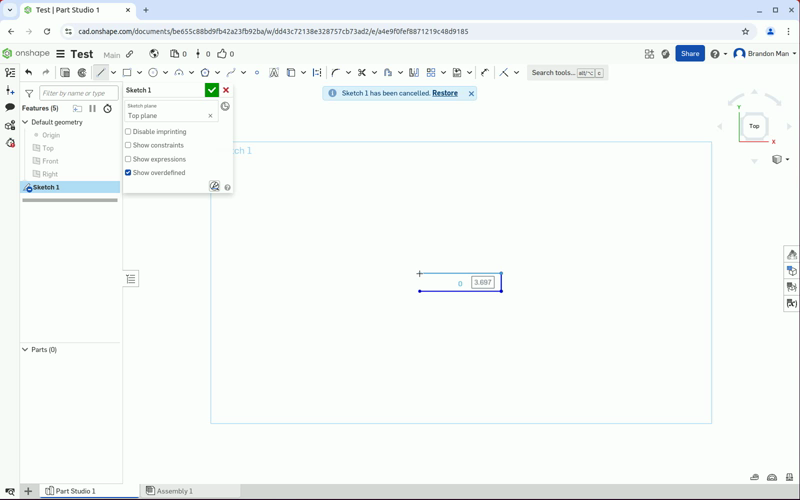
click(419, 273)
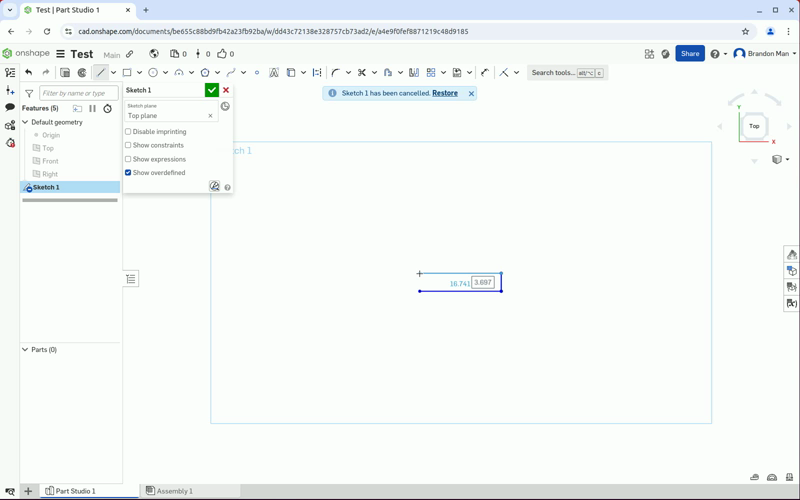
key_up(shift)
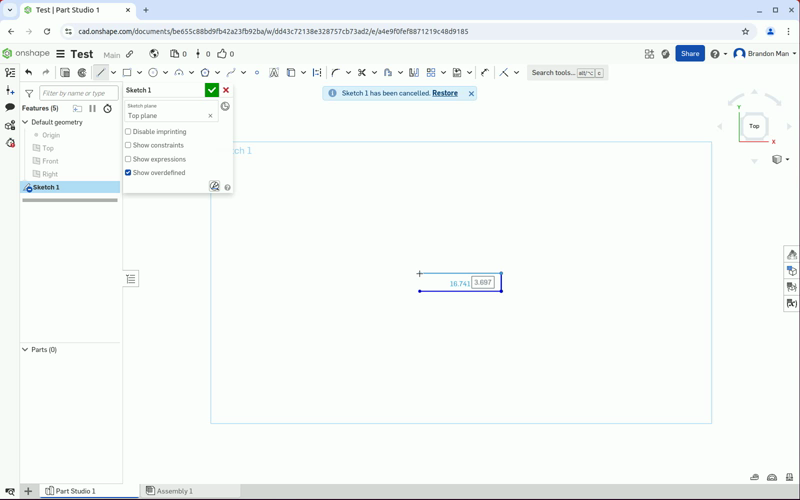
mouse_move(449, 273)
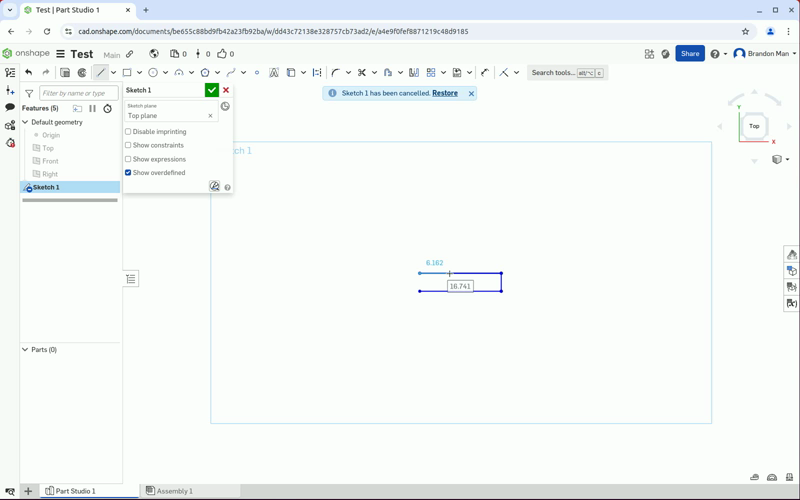
key_down(shift)
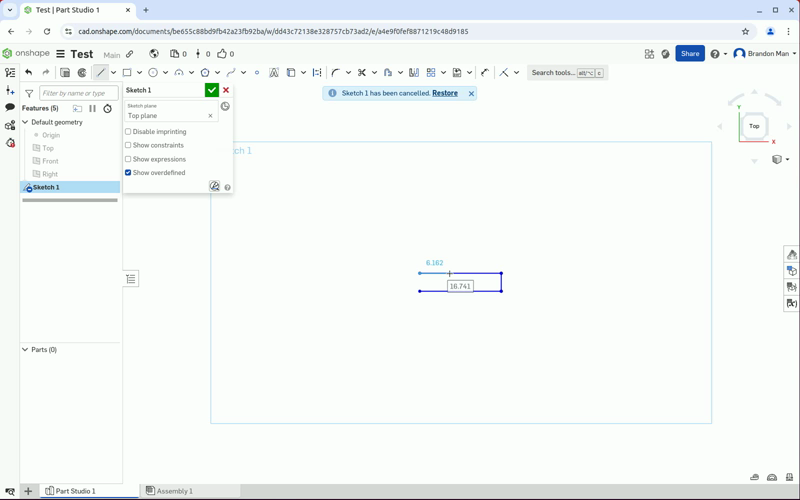
mouse_move(419, 291)
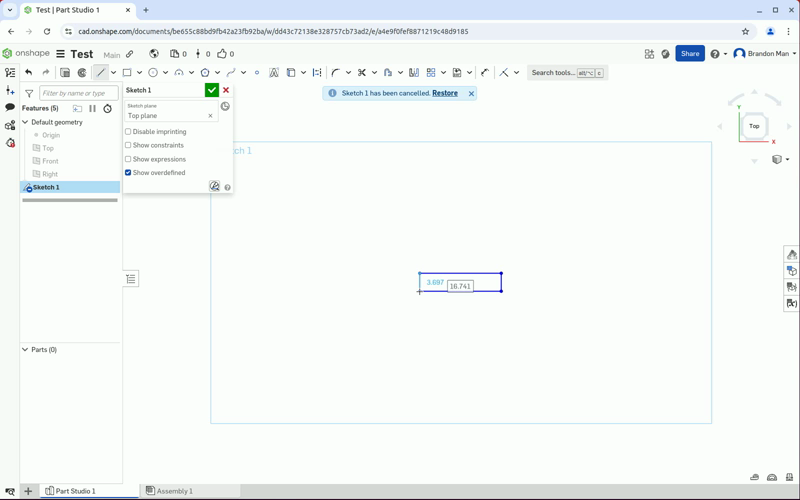
key_up(shift)
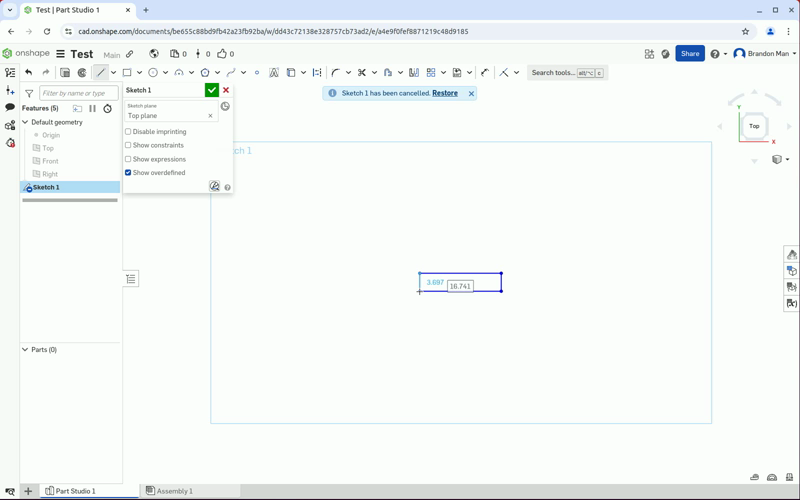
click(419, 291)
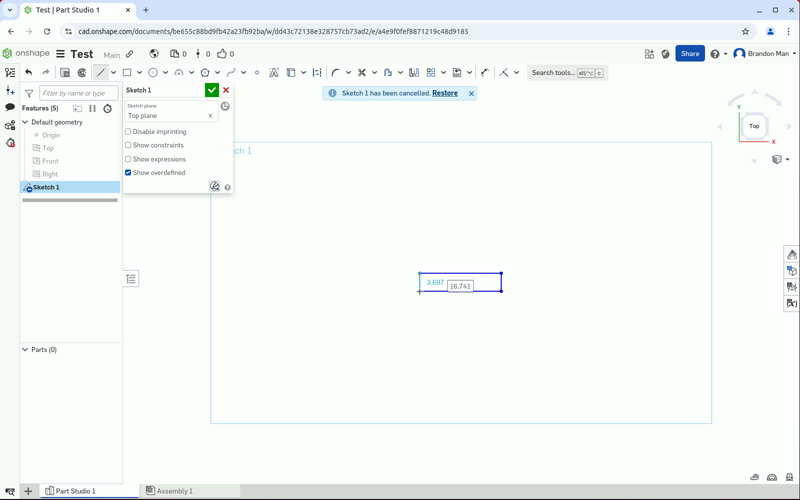
key(esc)
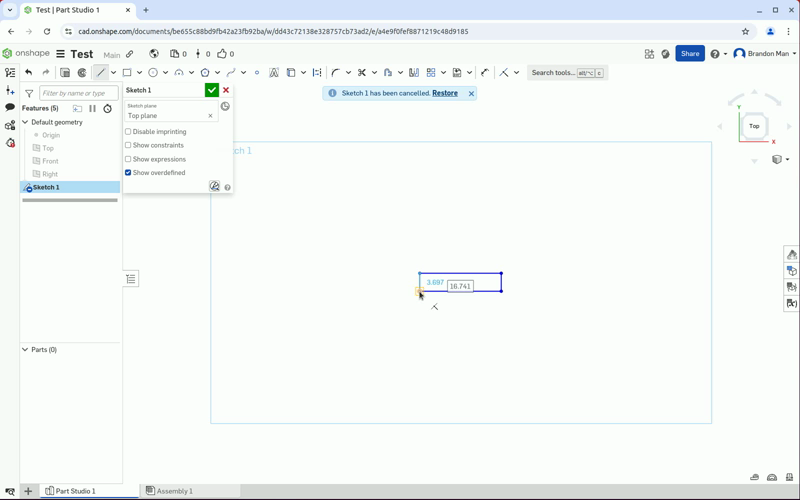
mouse_move(493, 287)
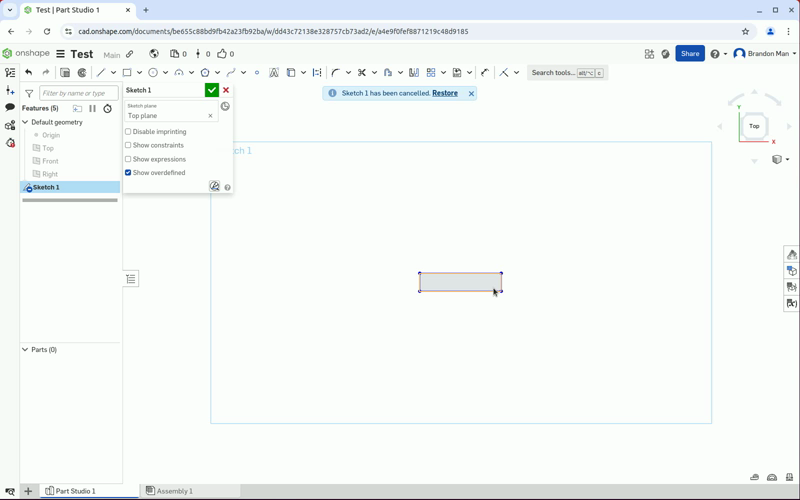
scroll(6)
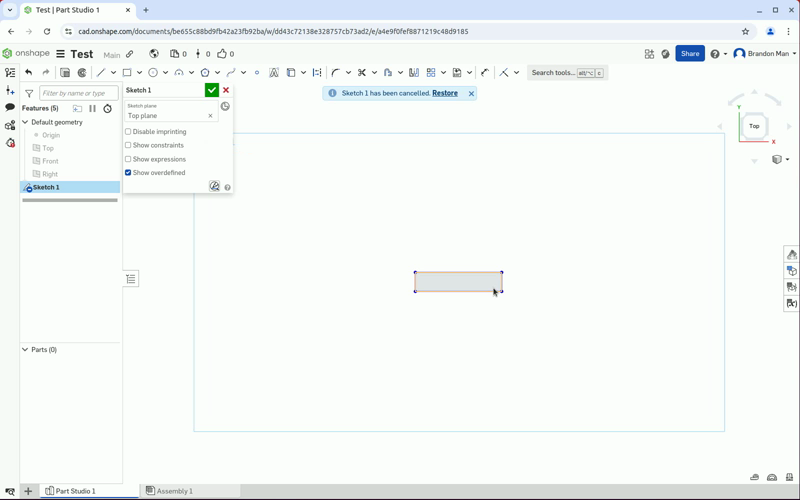
scroll(6)
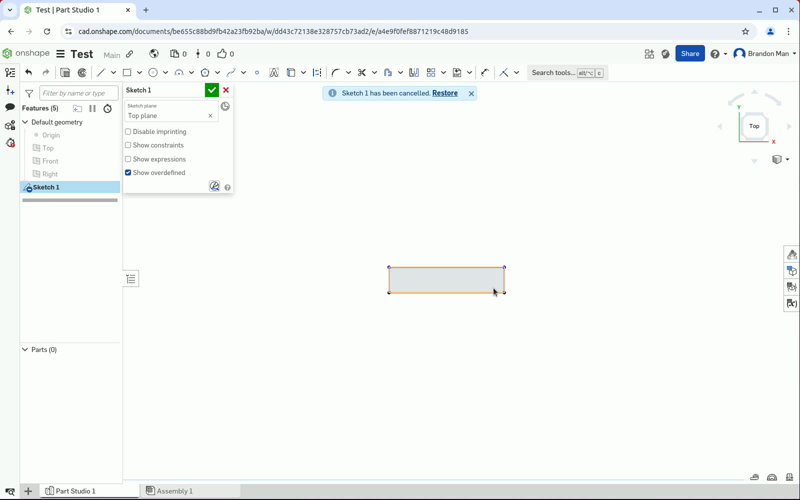
scroll(6)
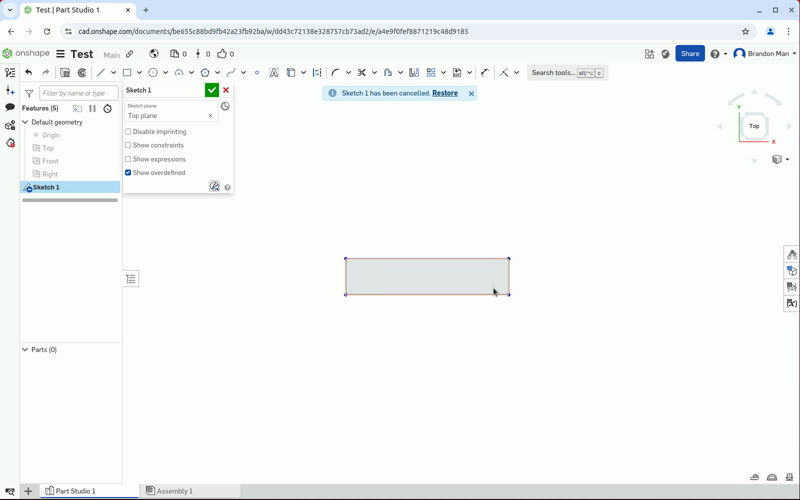
scroll(6)
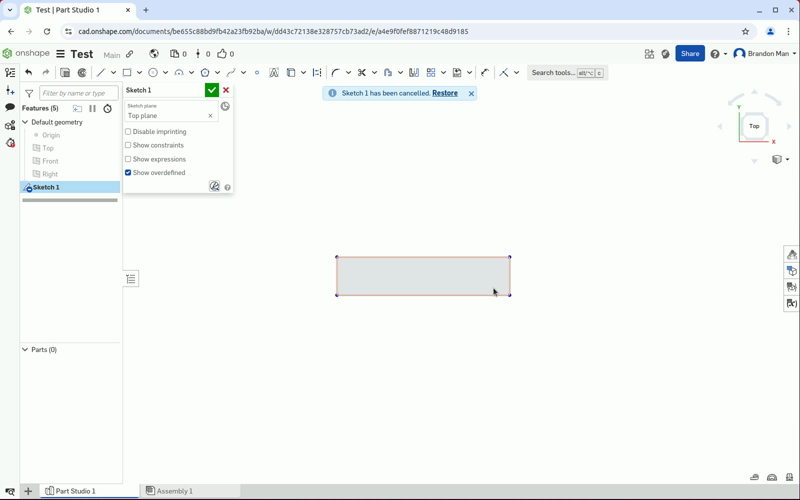
scroll(6)
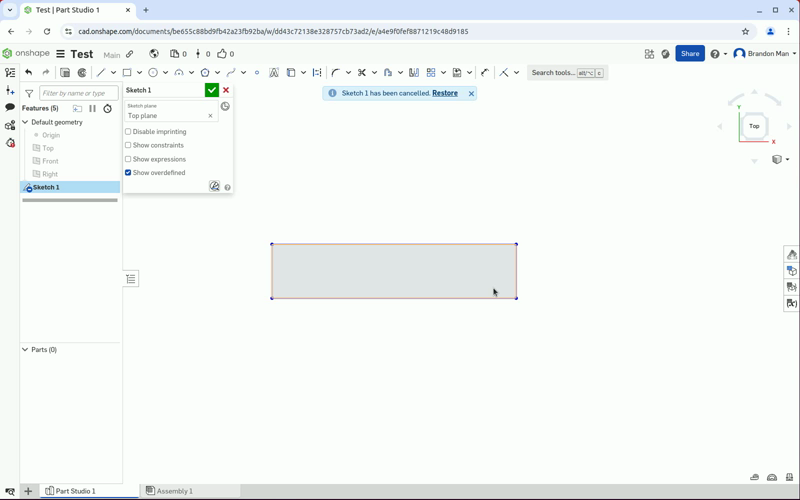
scroll(6)
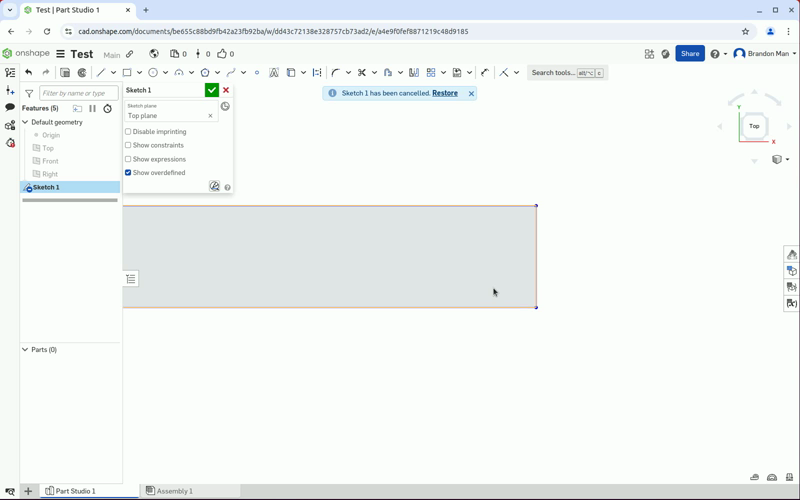
scroll(6)
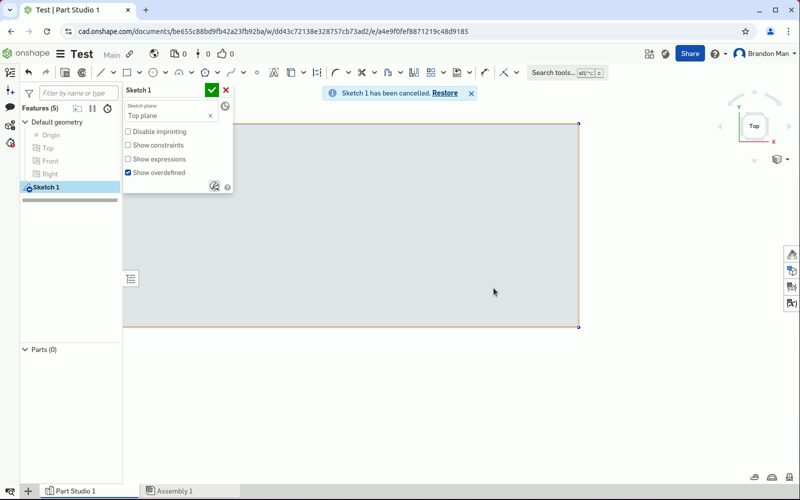
click(493, 287)
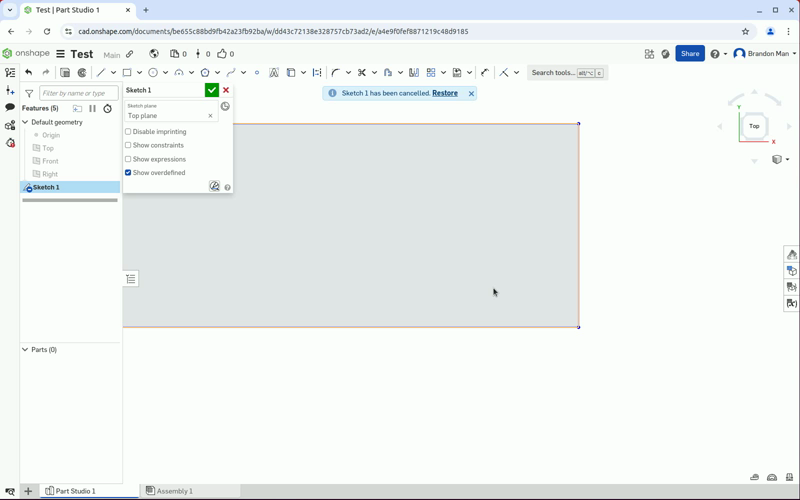
scroll(-6)
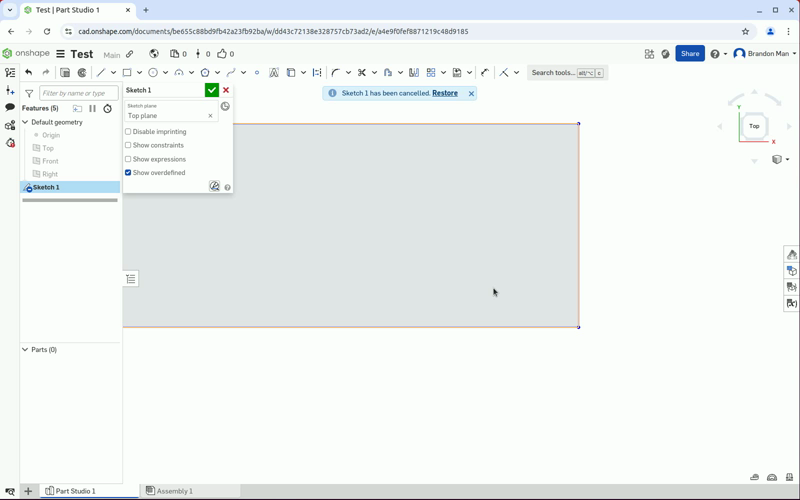
scroll(-6)
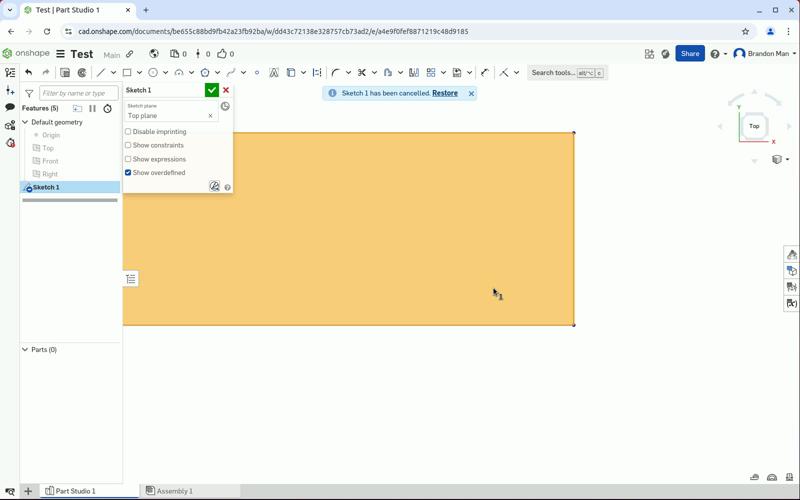
scroll(-6)
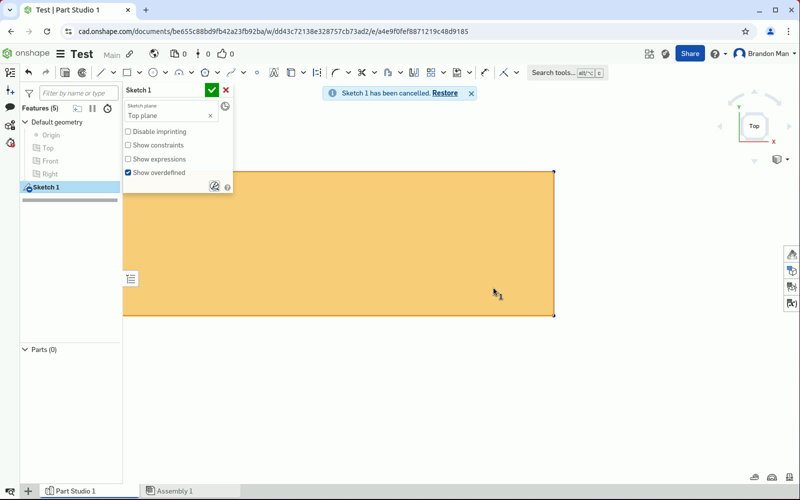
scroll(-6)
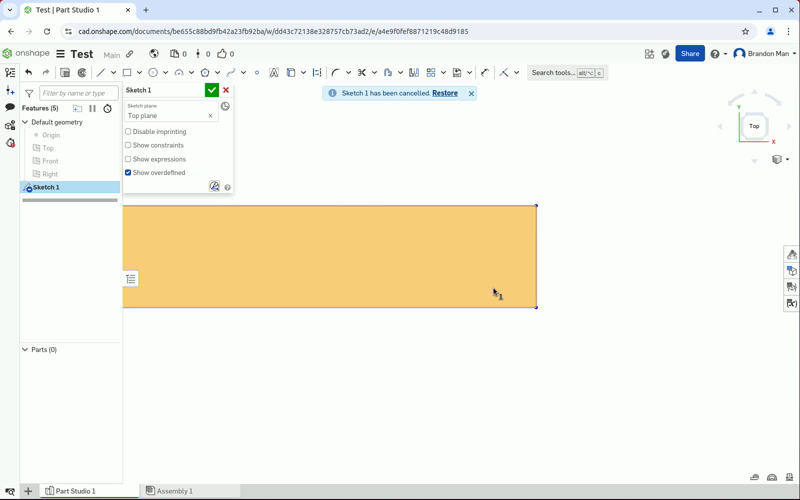
scroll(-6)
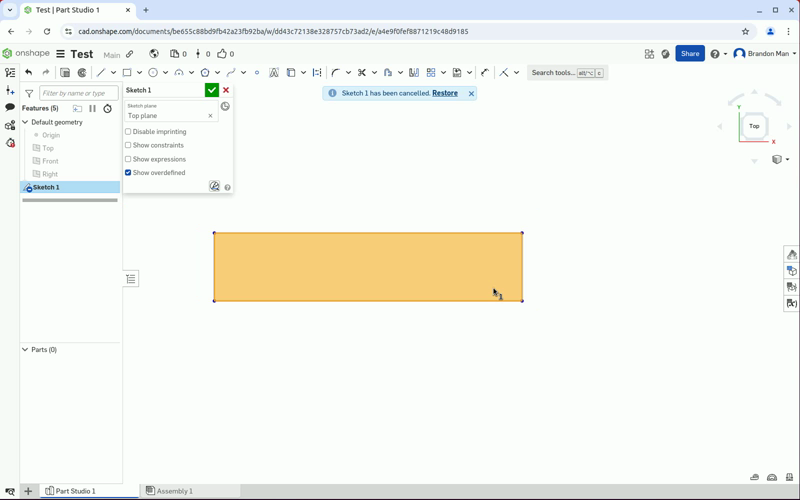
scroll(-6)
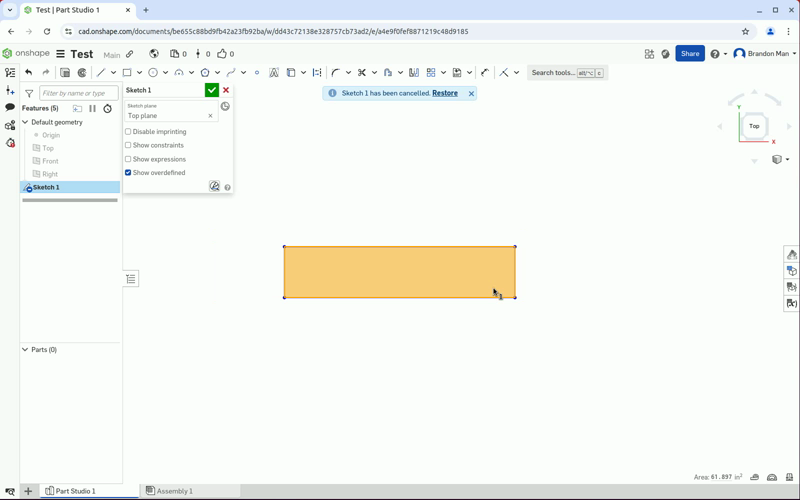
scroll(-6)
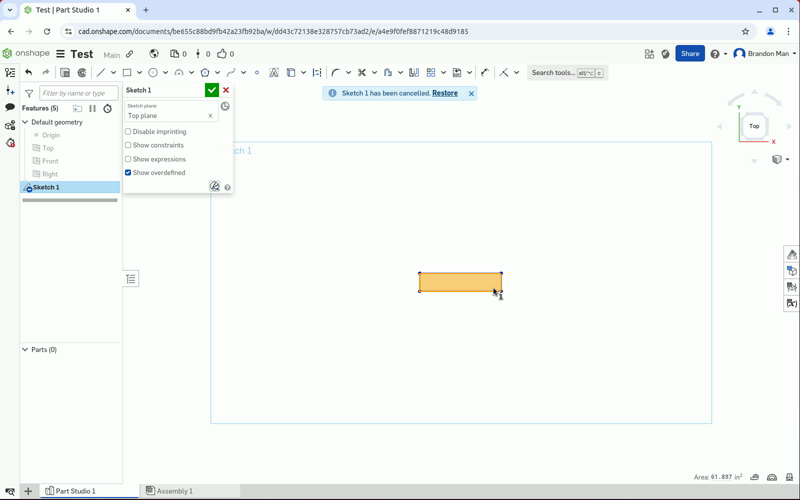
mouse_move(73, 352)
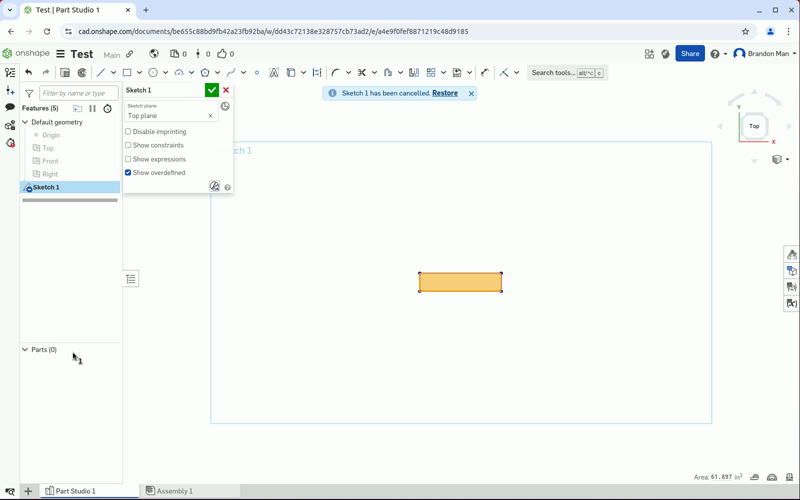
key(shift+y)
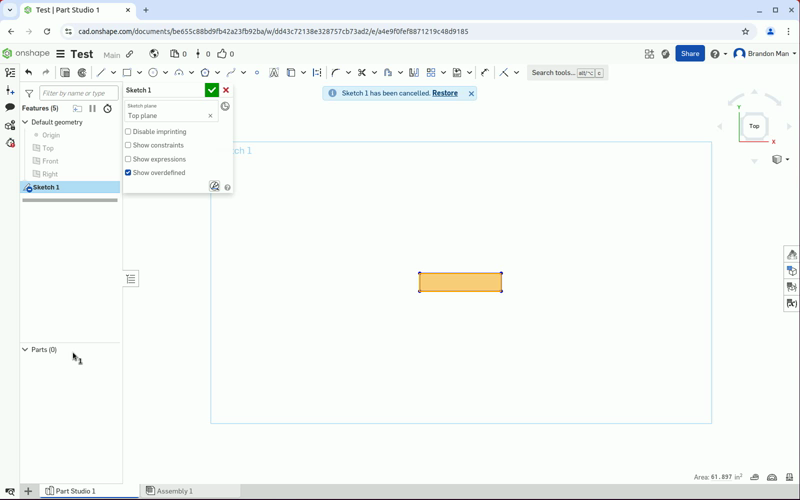
key(shift+e)
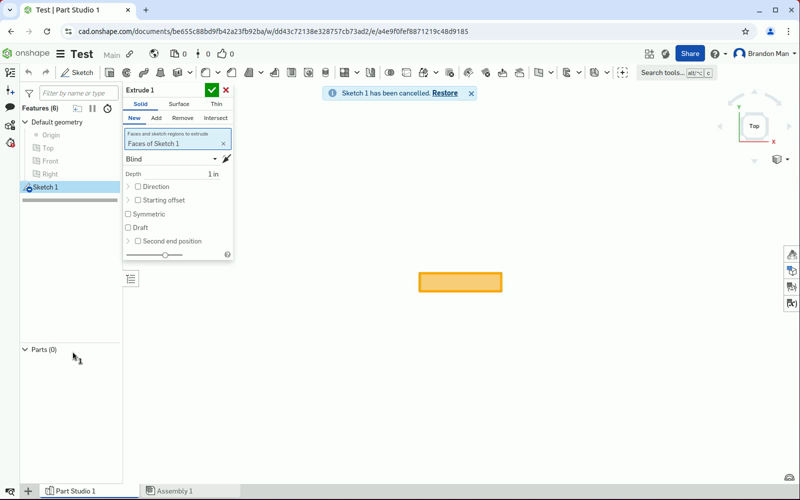
mouse_move(143, 106)
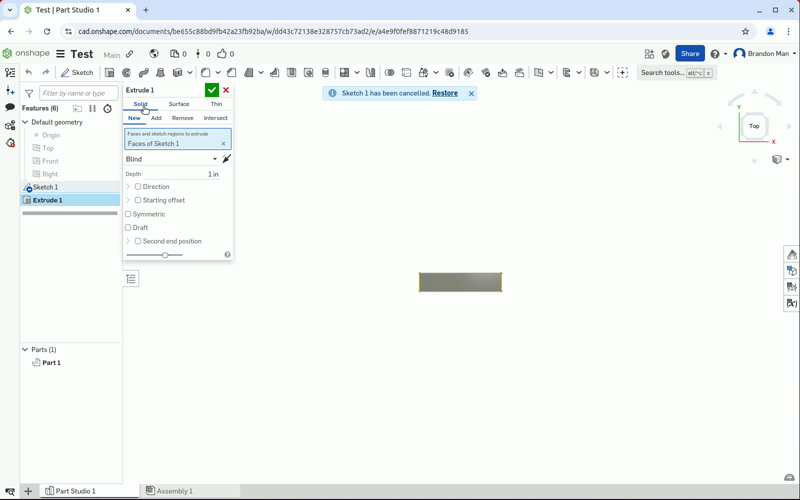
click(143, 106)
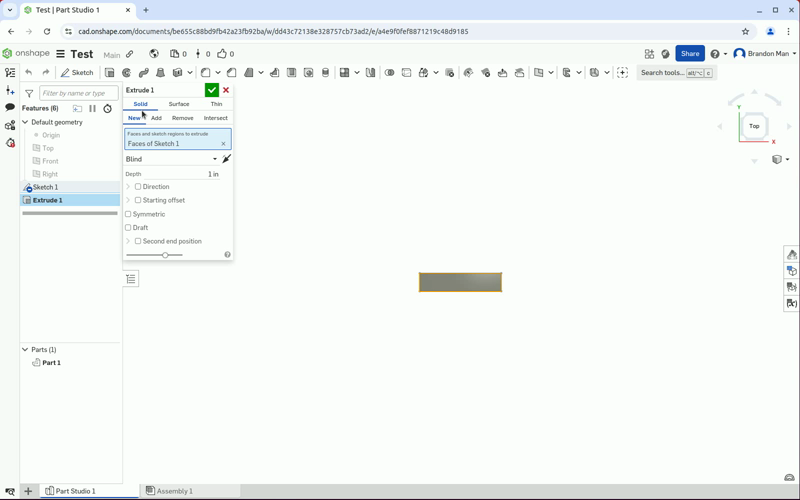
mouse_move(137, 120)
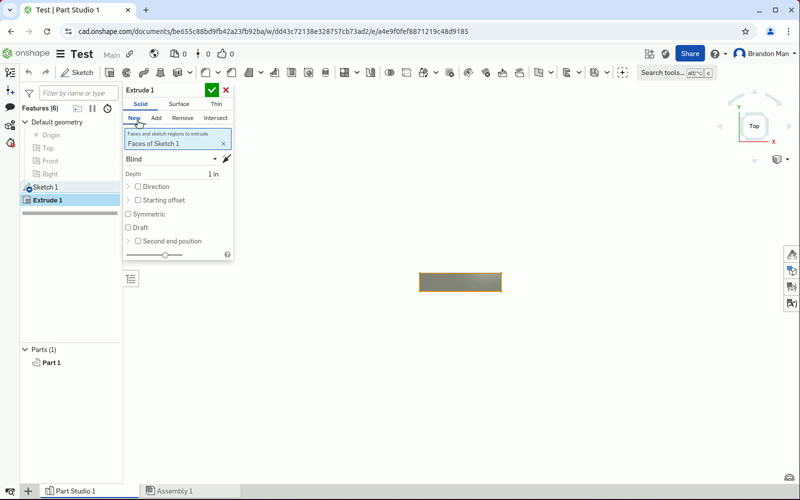
click(137, 120)
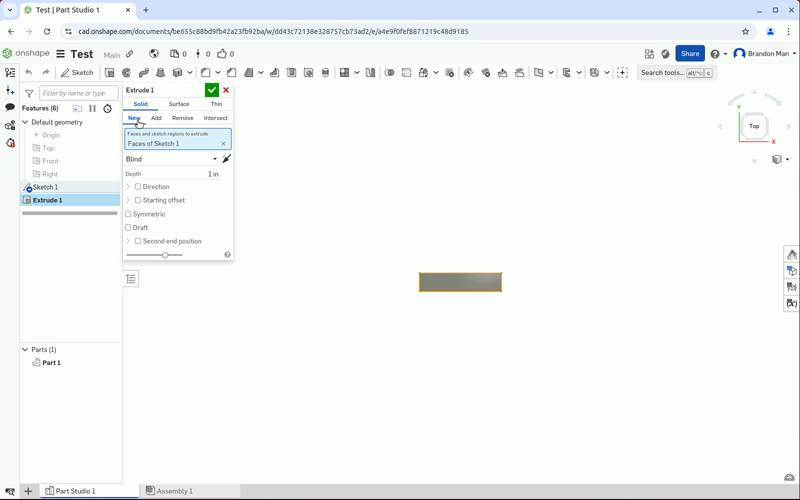
key(tab, 4)
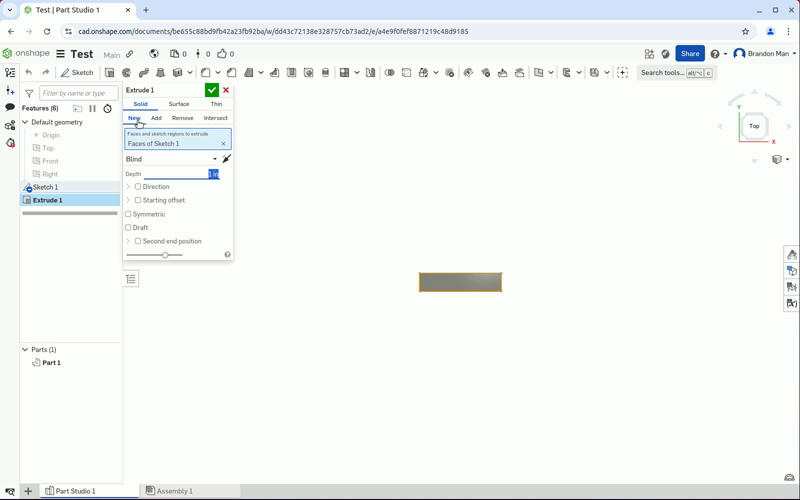
text(0.241)
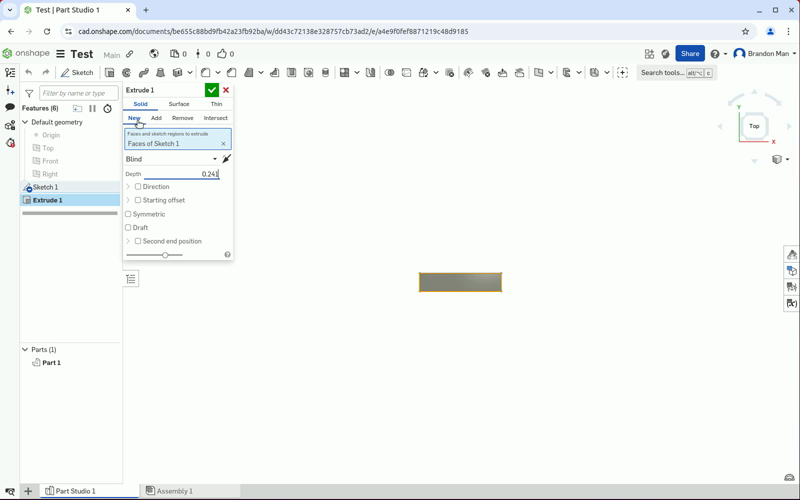
key(enter)
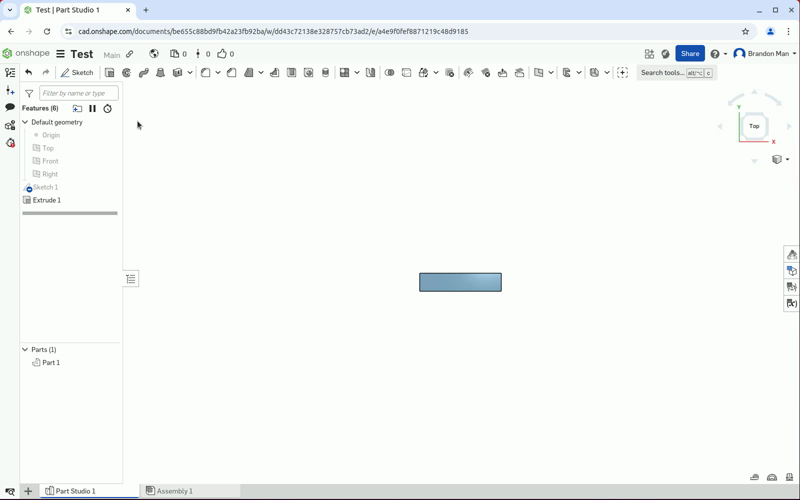
key(shift+h)
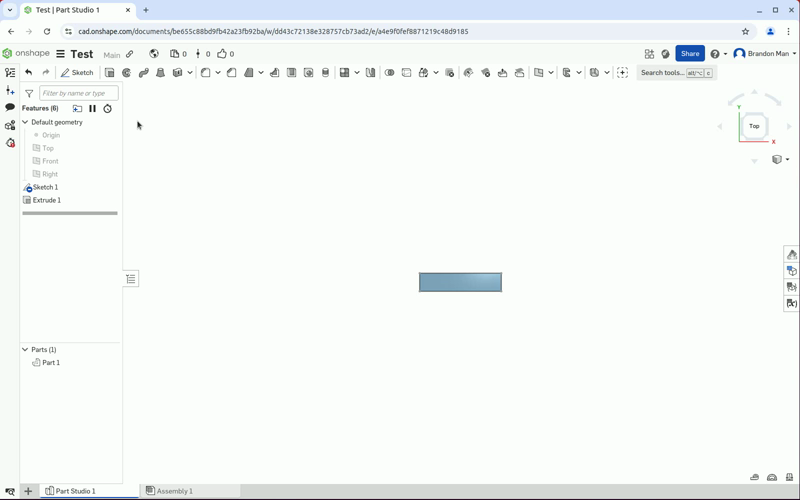
key(shift+h)
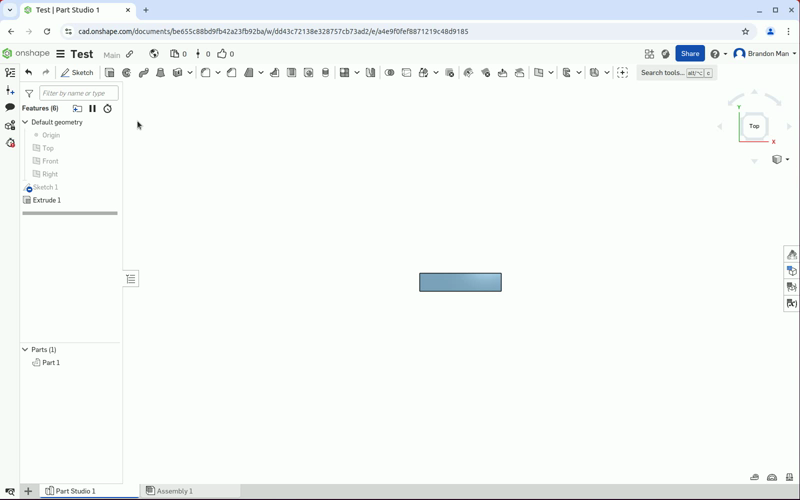
mouse_move(73, 189)
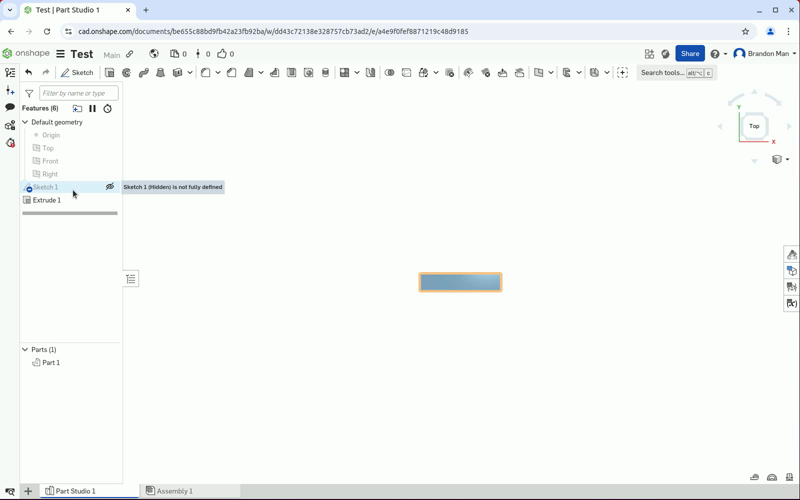
click(73, 189)
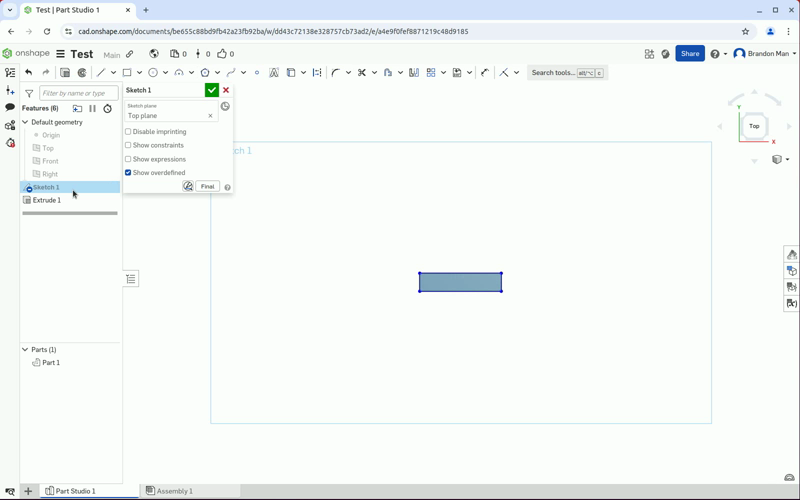
mouse_move(229, 92)
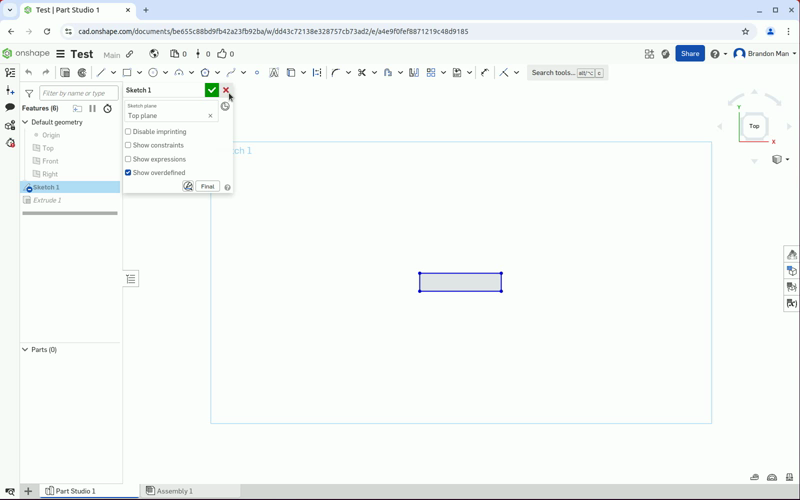
click(229, 92)
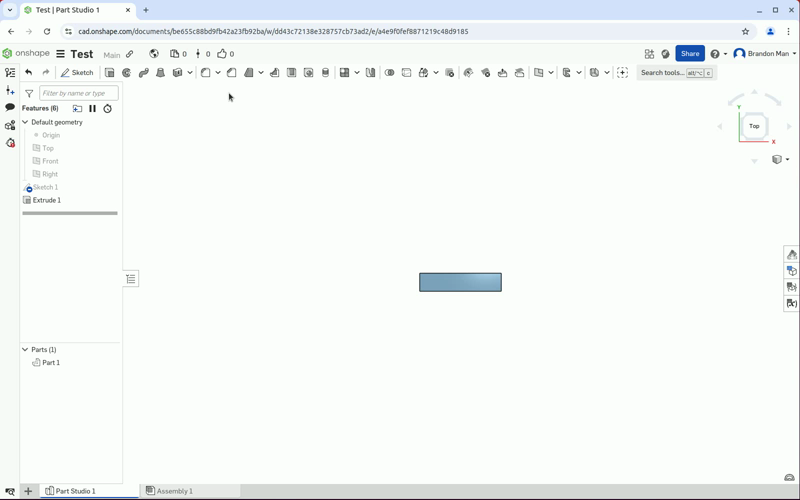
mouse_move(541, 75)
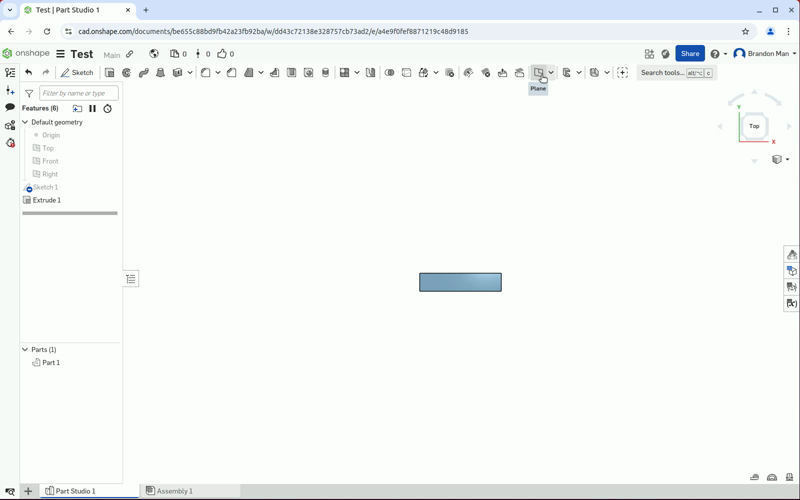
click(541, 75)
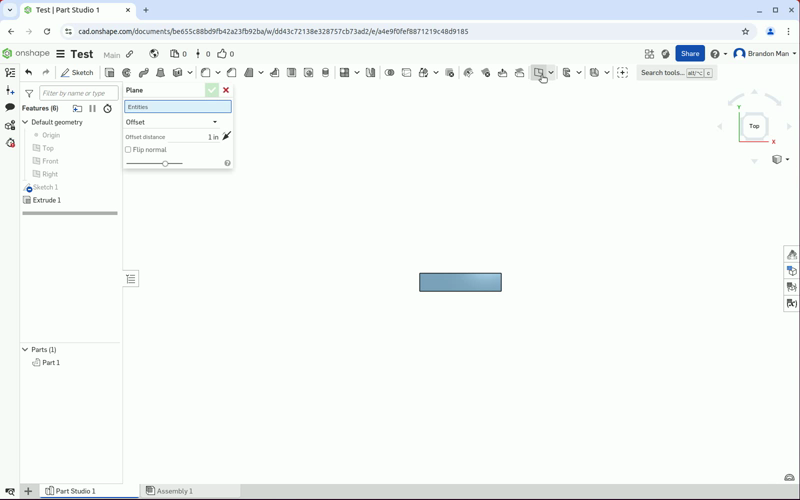
mouse_move(73, 150)
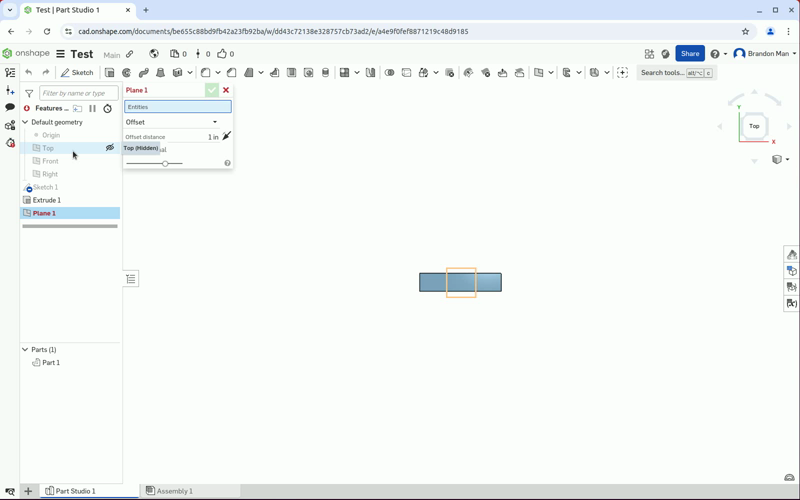
click(73, 150)
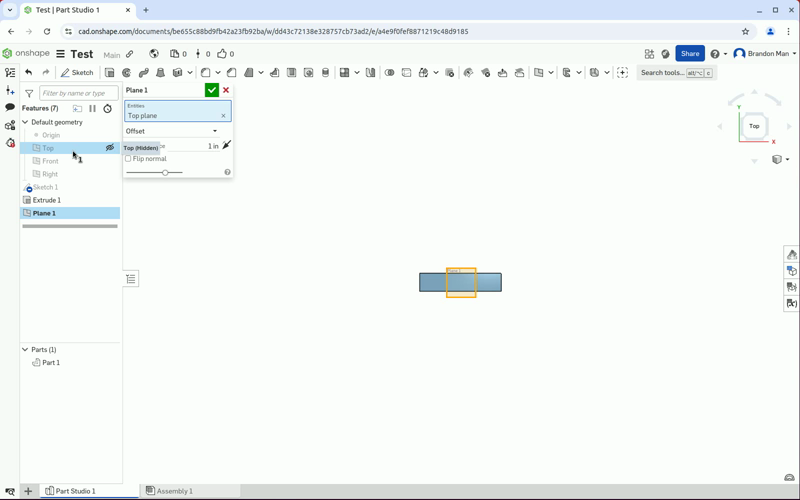
key(tab, 2)
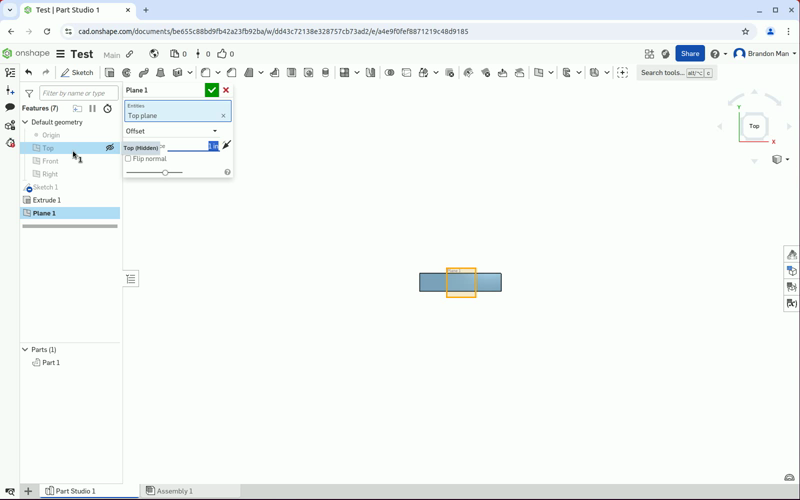
text(0.246)
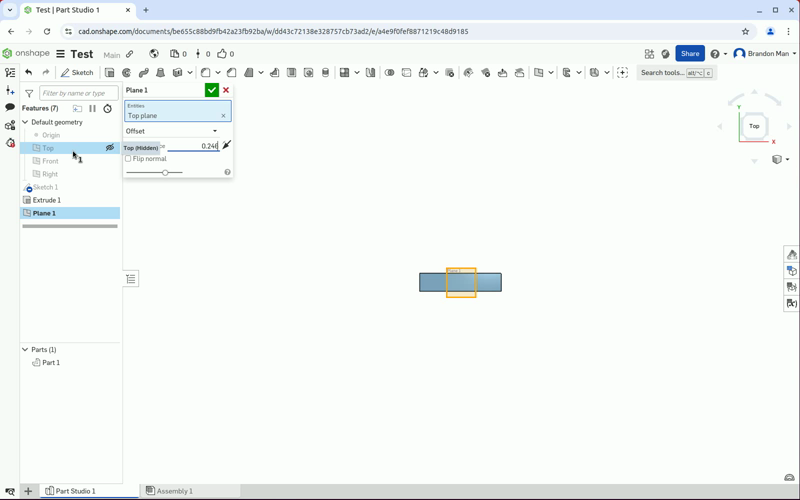
key(enter, 2)
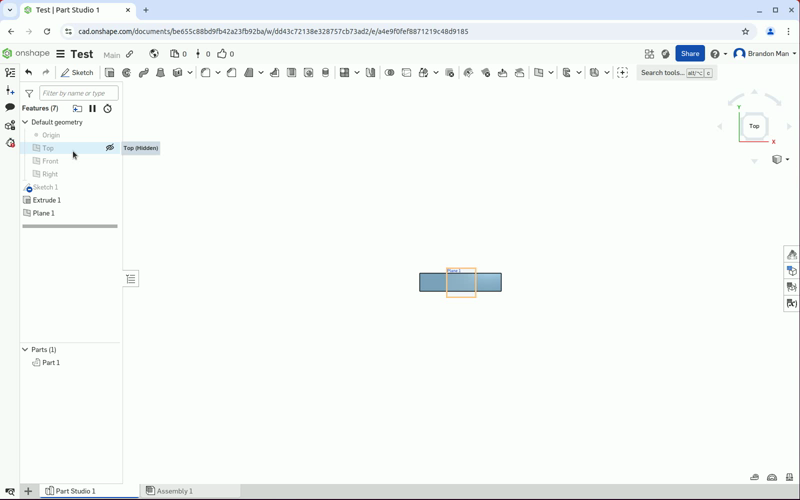
key(shift+s)
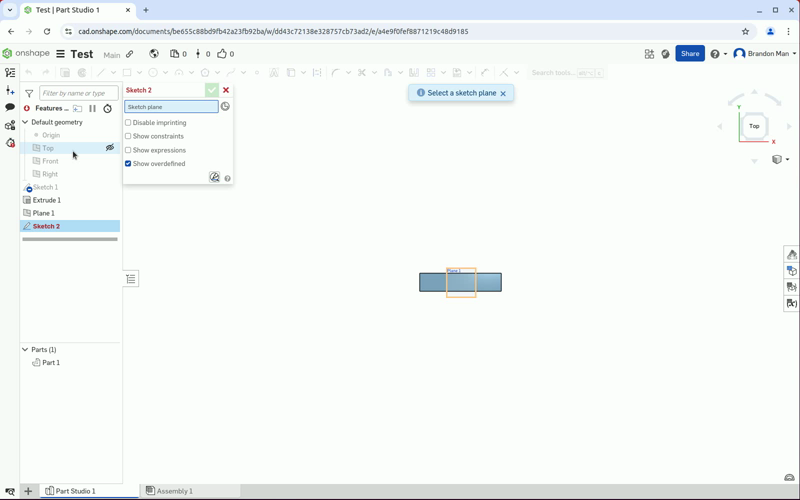
mouse_move(73, 215)
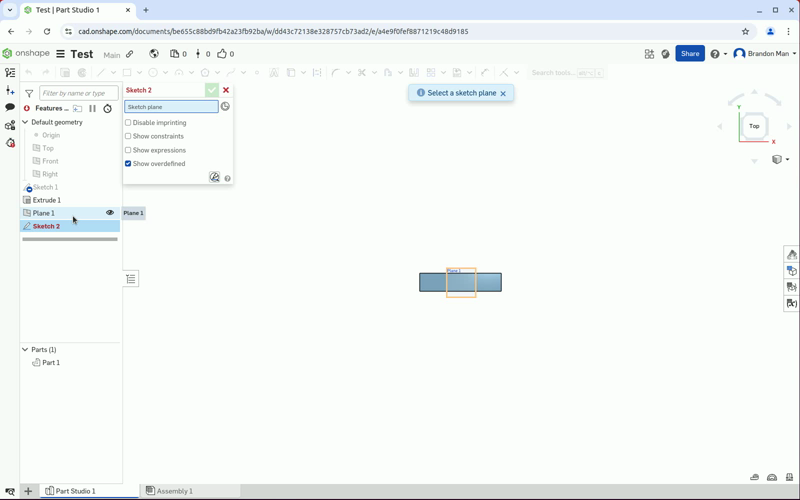
click(73, 215)
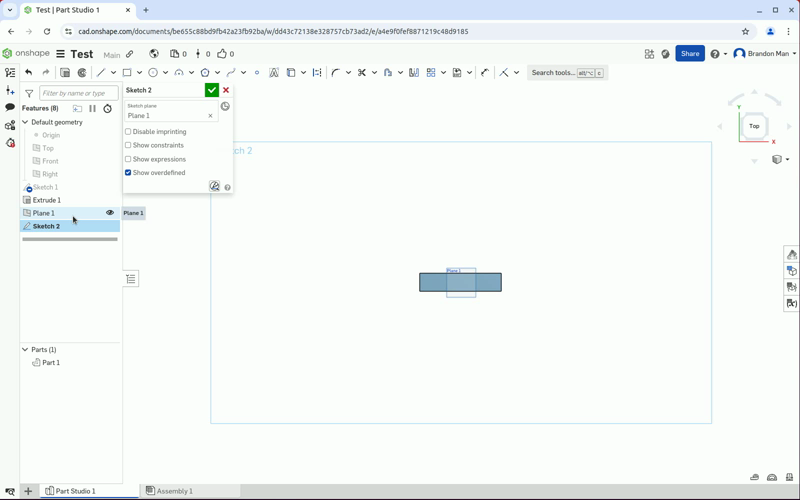
mouse_move(73, 352)
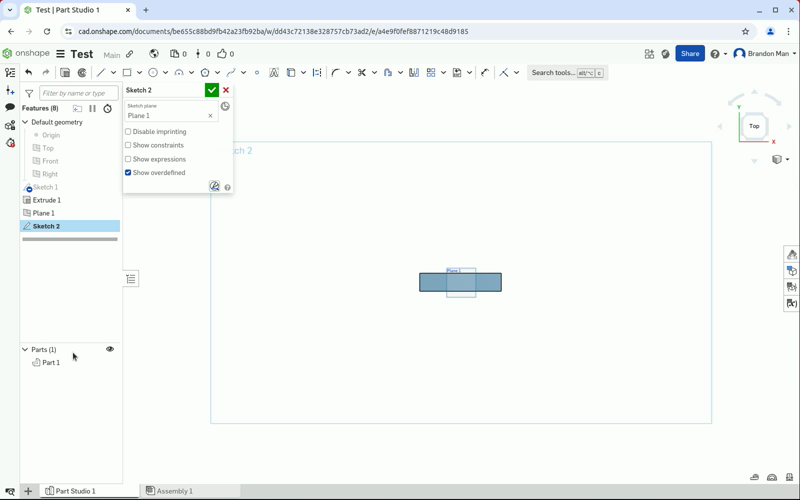
key(y)
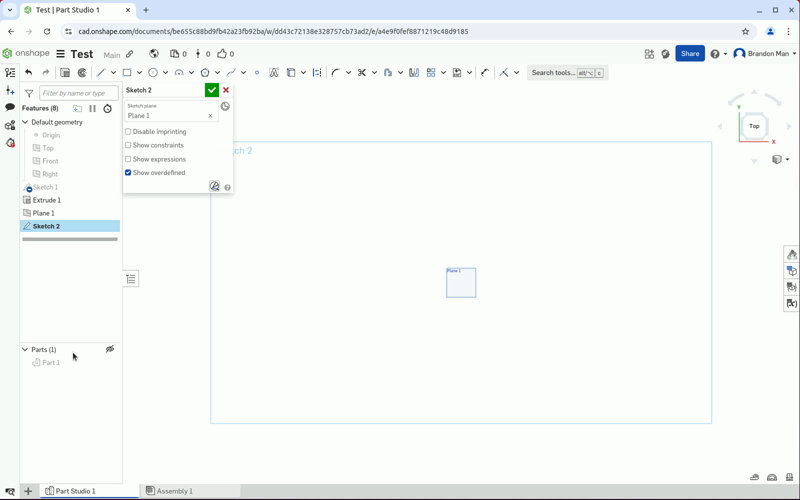
key(l)
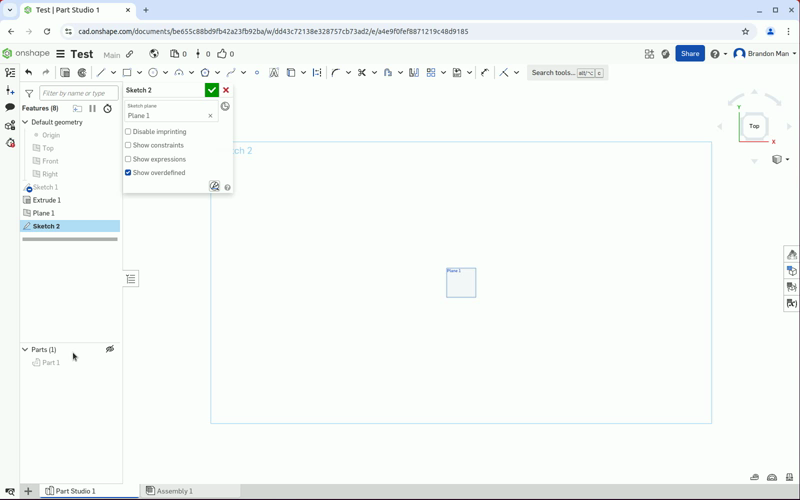
key_down(shift)
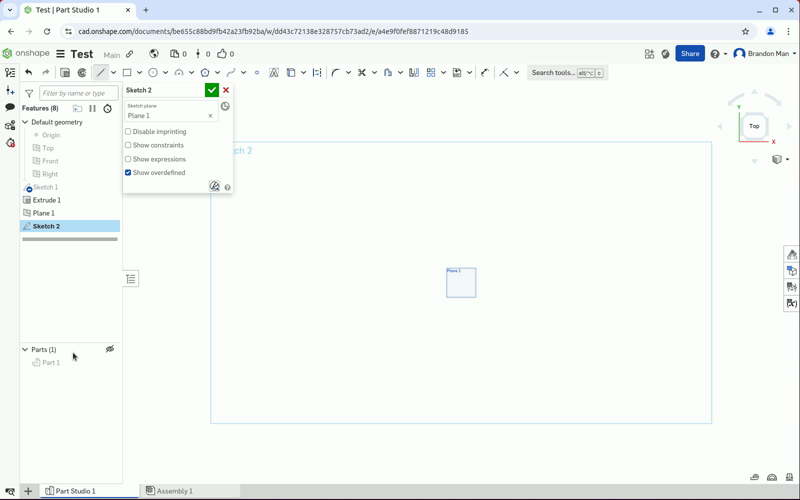
mouse_move(419, 291)
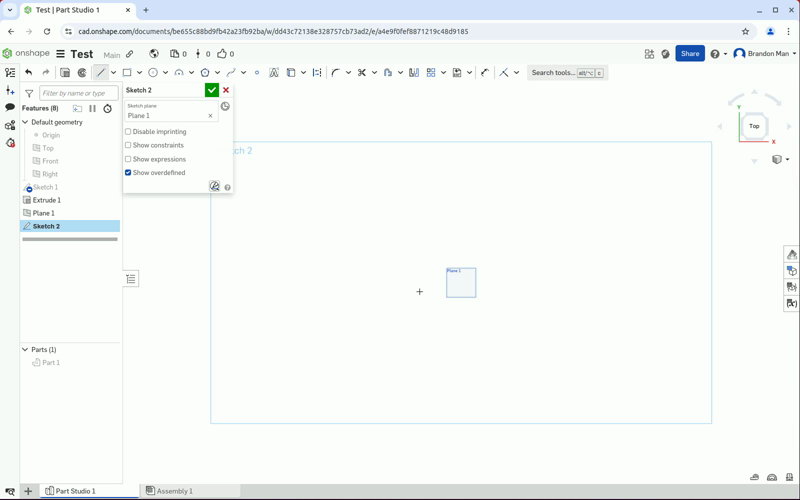
click(419, 291)
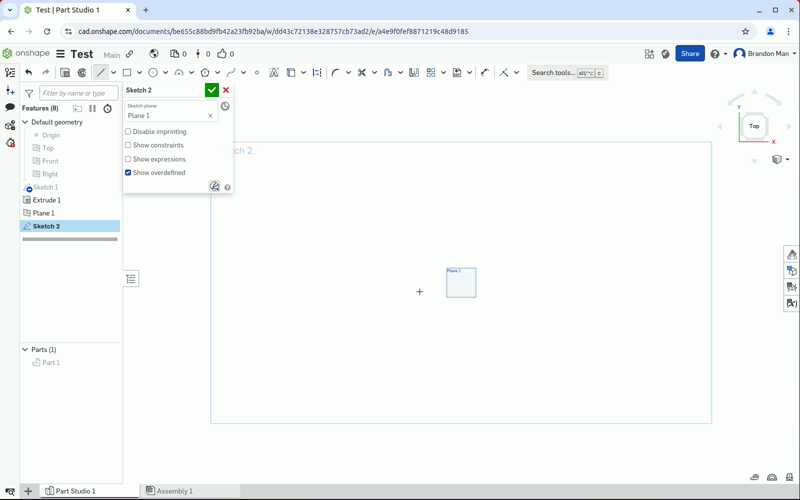
key_up(shift)
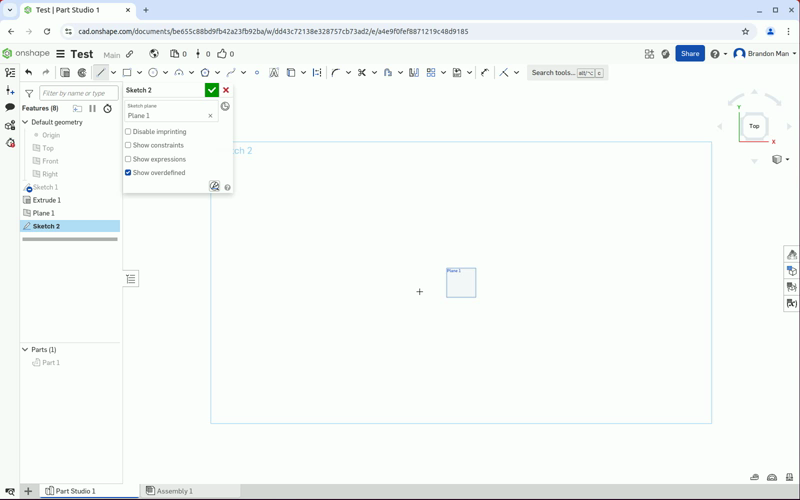
key_down(shift)
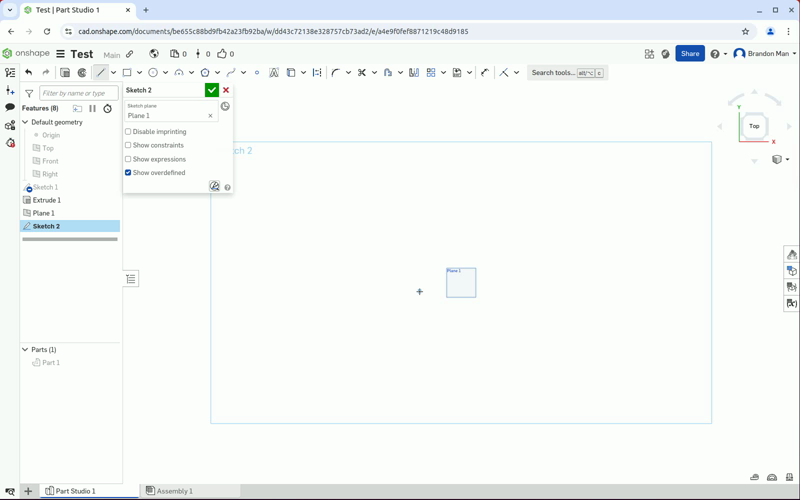
mouse_move(501, 291)
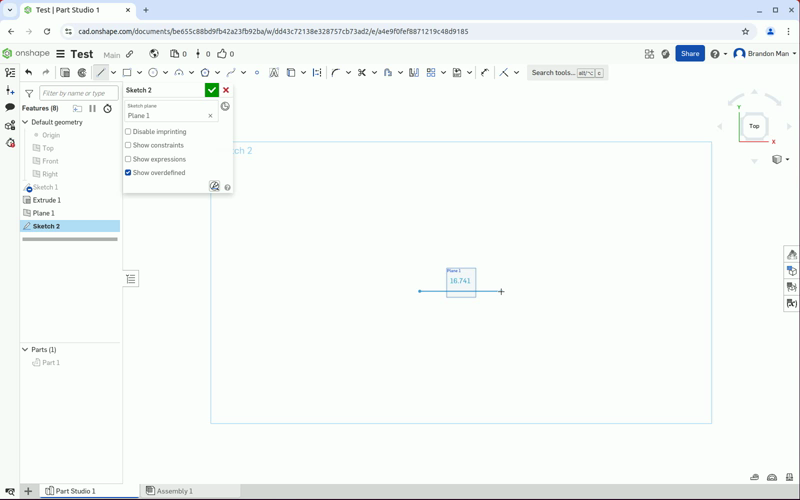
click(501, 291)
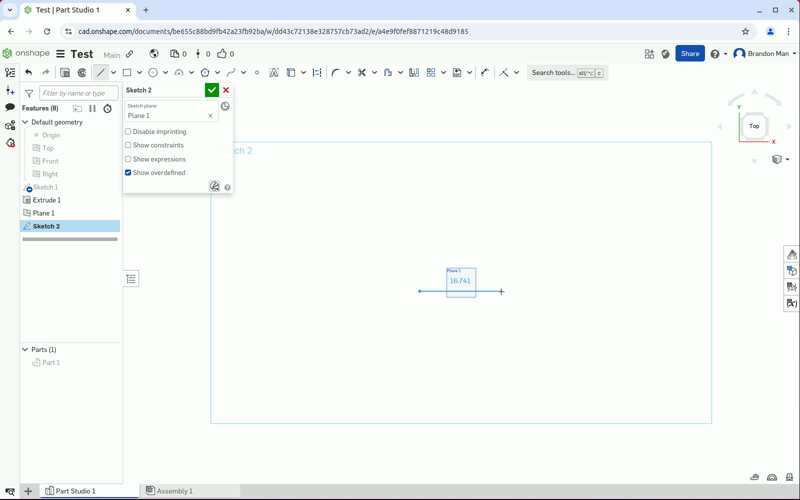
key_up(shift)
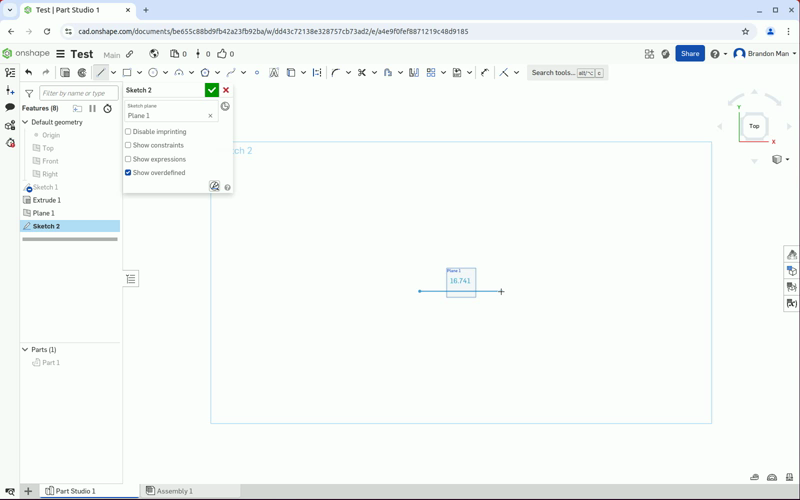
key_down(shift)
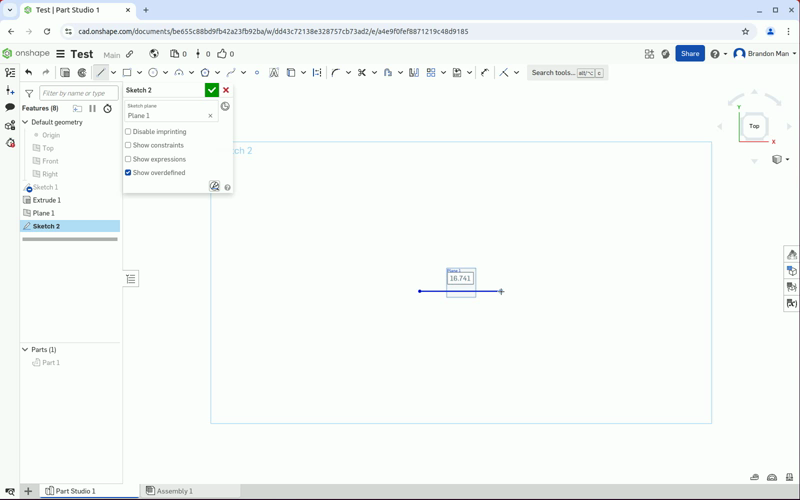
mouse_move(531, 291)
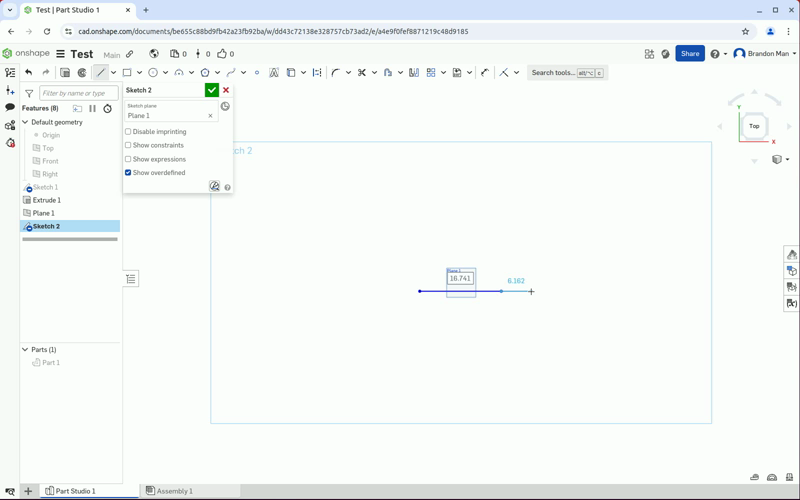
mouse_move(501, 273)
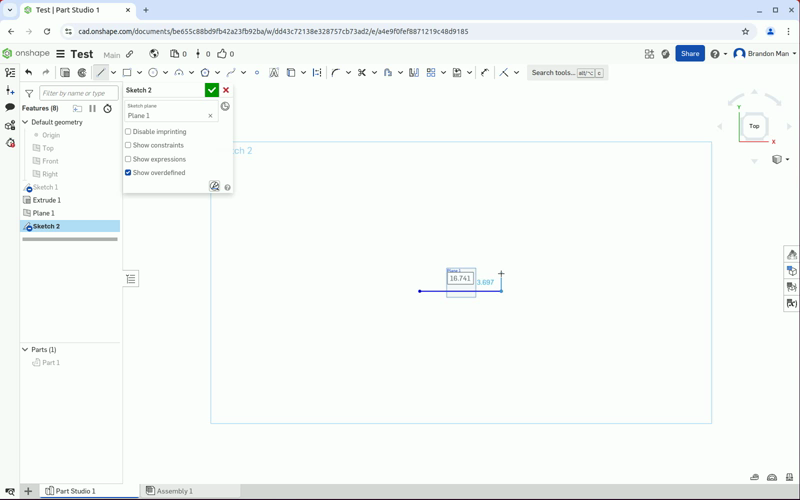
click(501, 273)
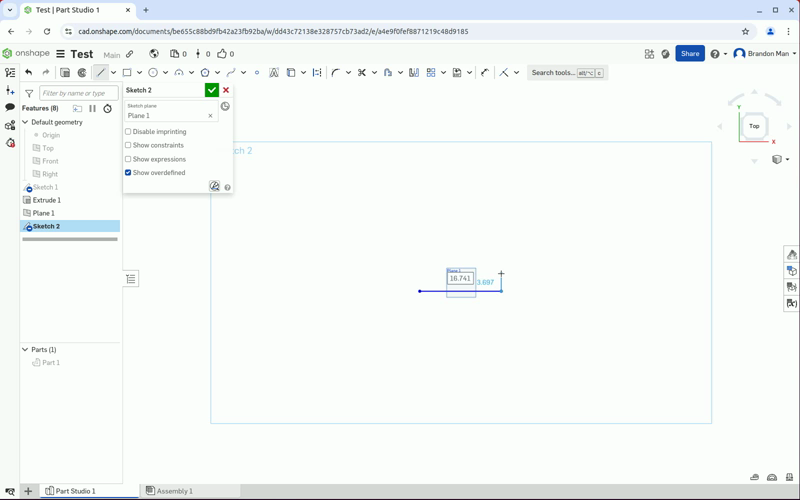
key_up(shift)
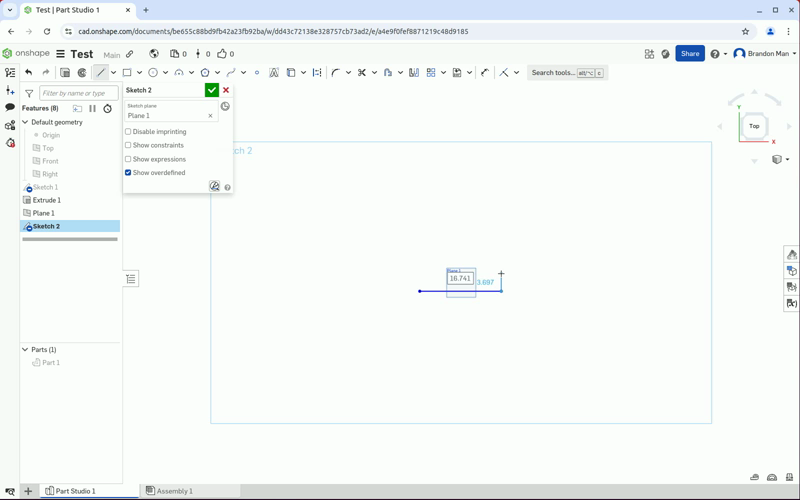
key_down(shift)
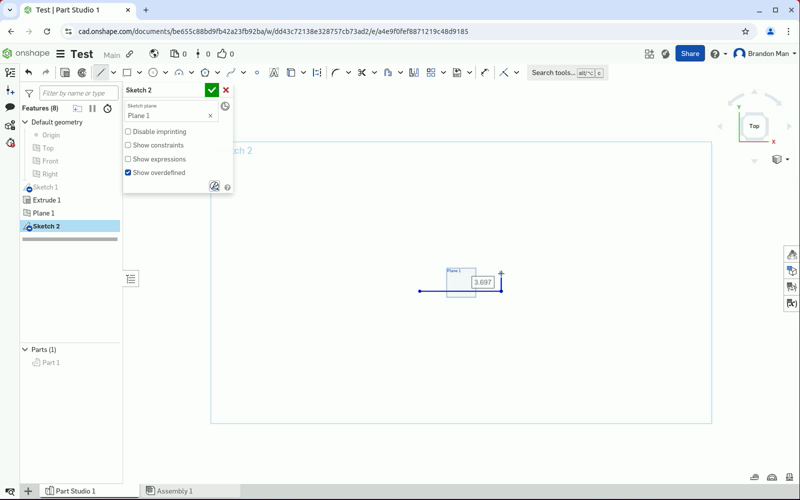
mouse_move(419, 273)
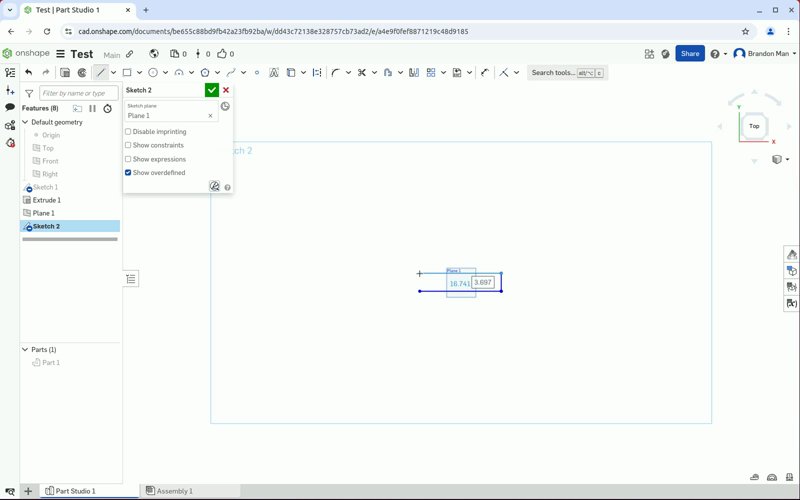
click(419, 273)
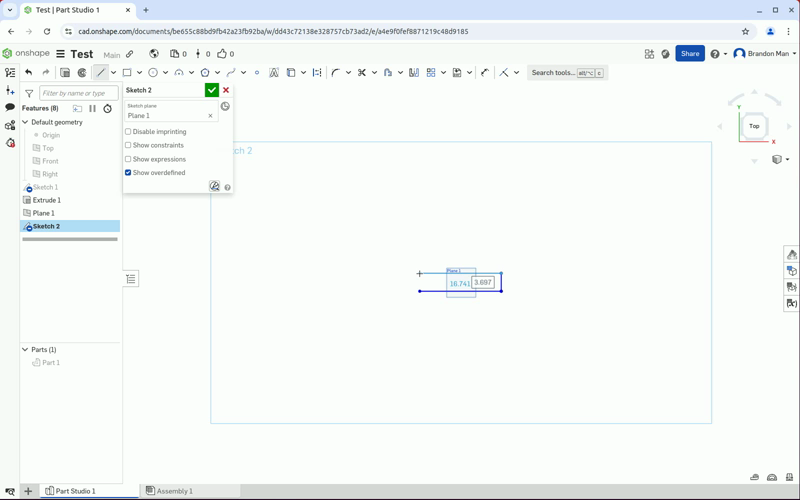
key_up(shift)
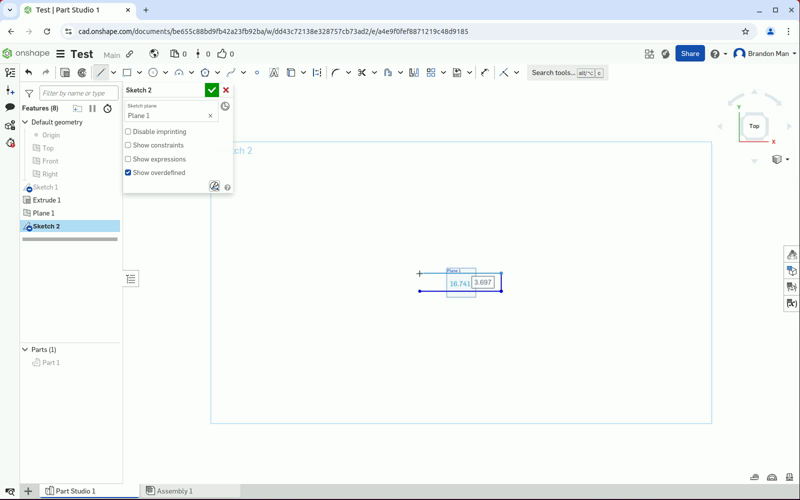
mouse_move(449, 273)
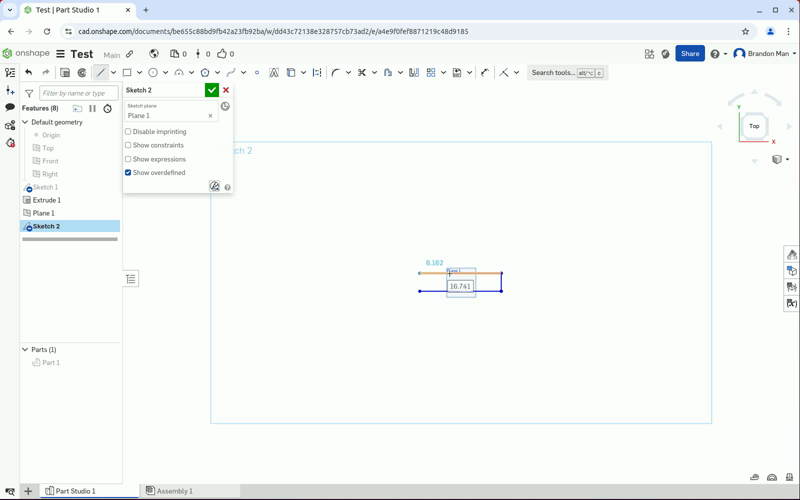
key_down(shift)
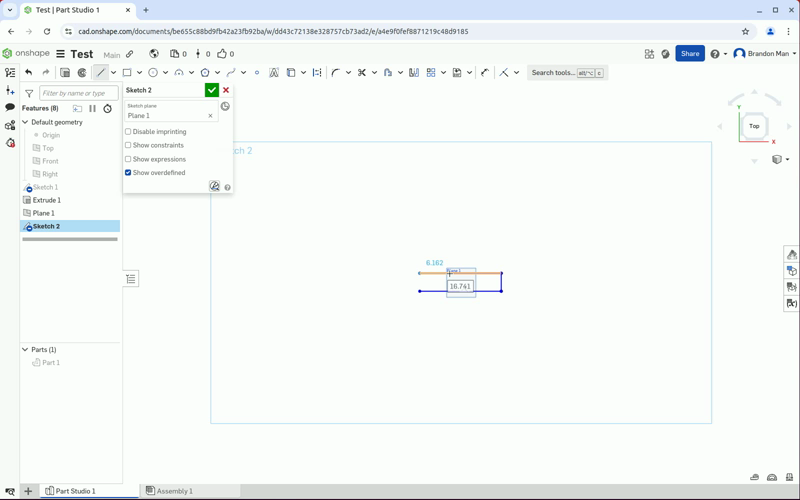
mouse_move(419, 291)
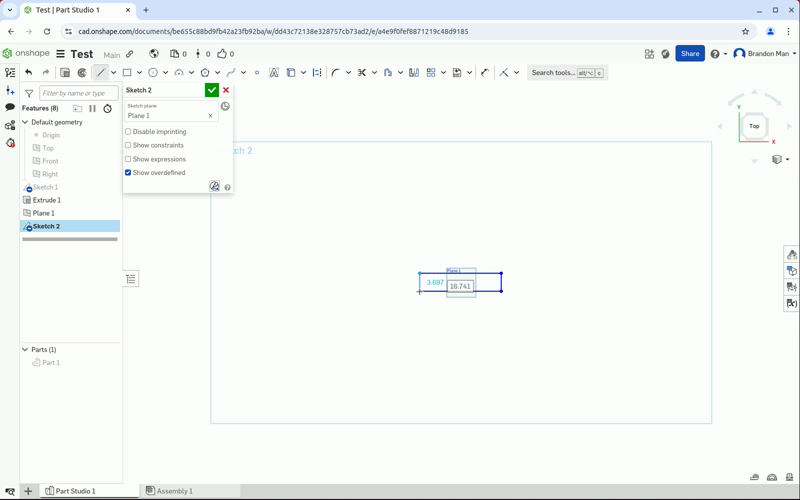
key_up(shift)
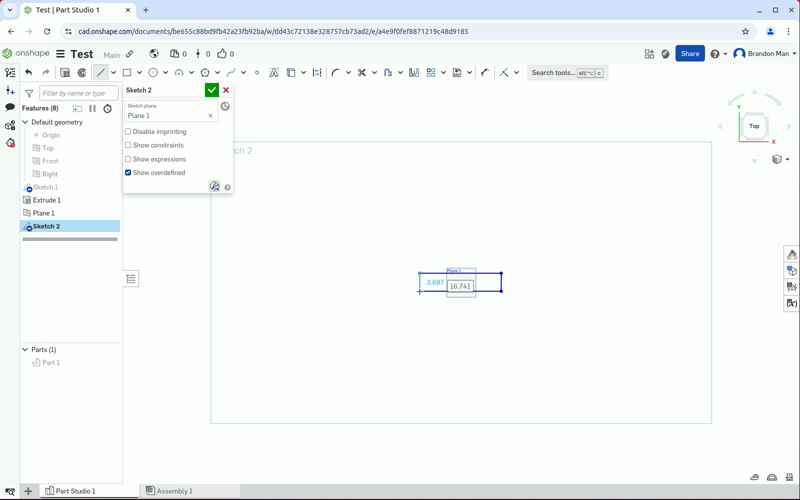
click(419, 291)
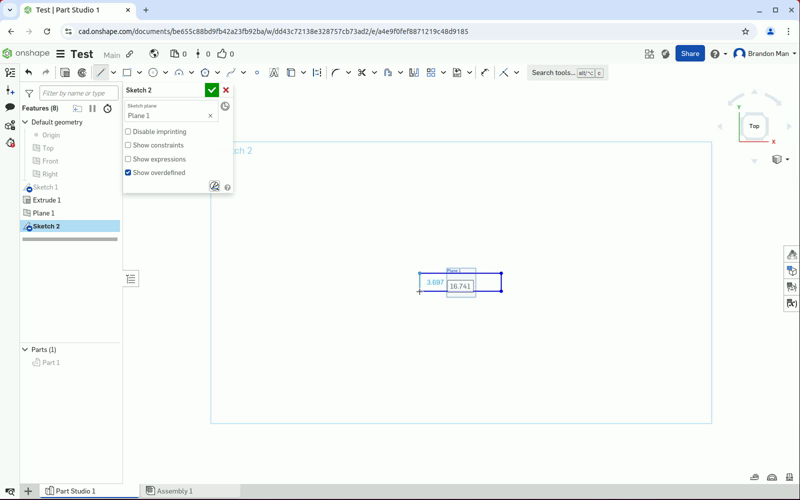
key(esc)
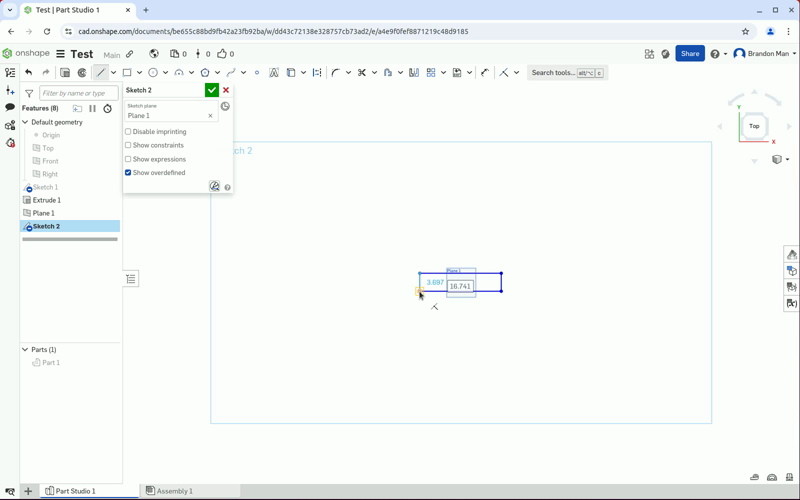
key(l)
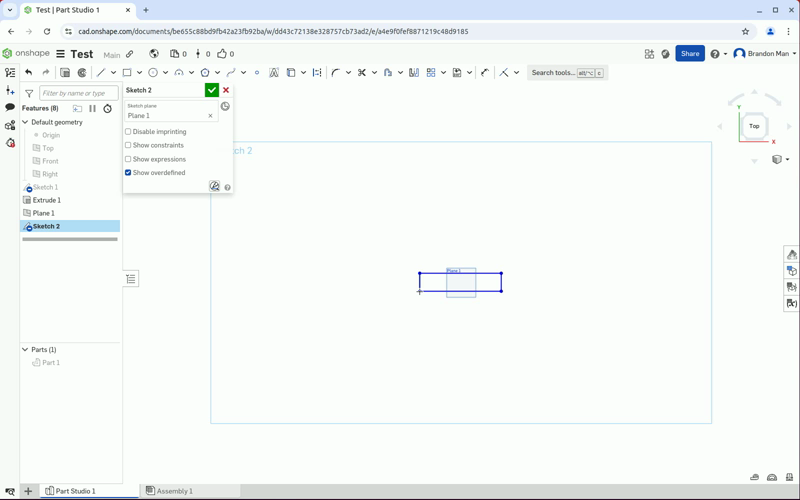
key_down(shift)
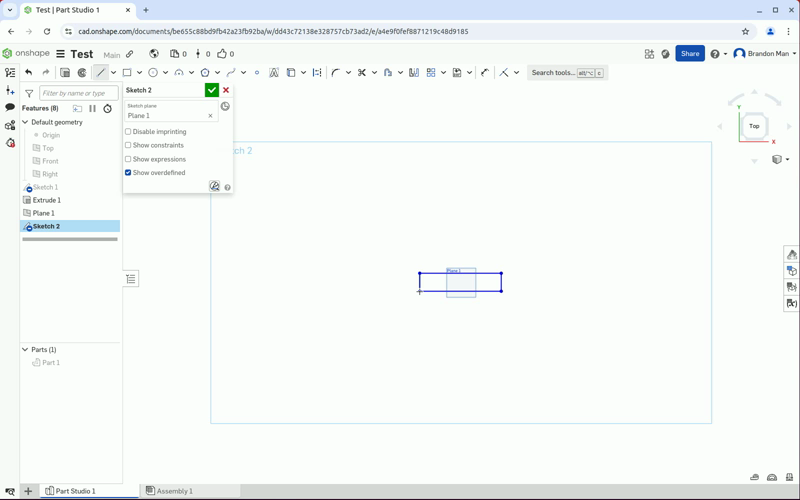
mouse_move(421, 289)
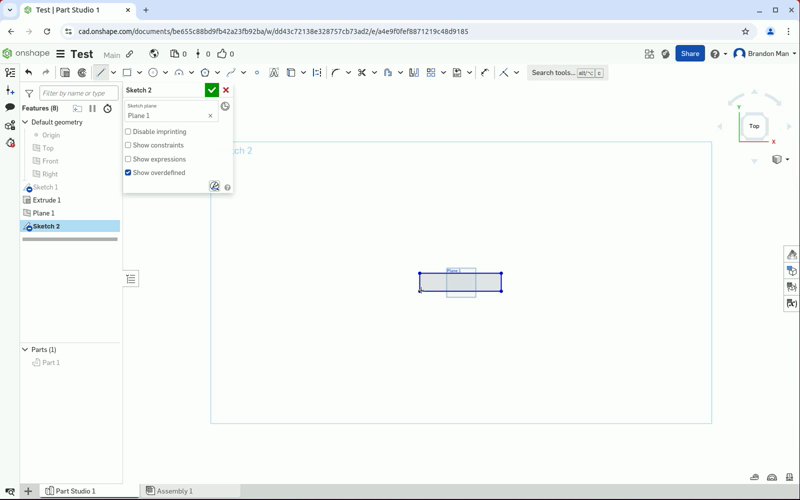
scroll(6)
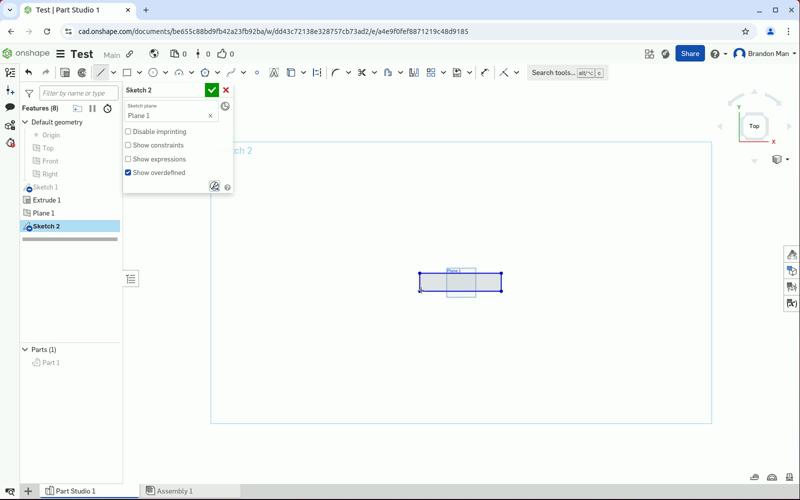
scroll(6)
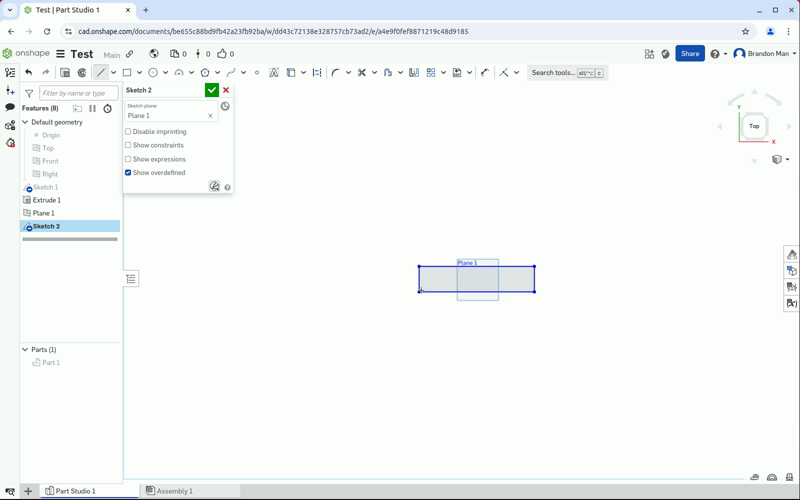
scroll(6)
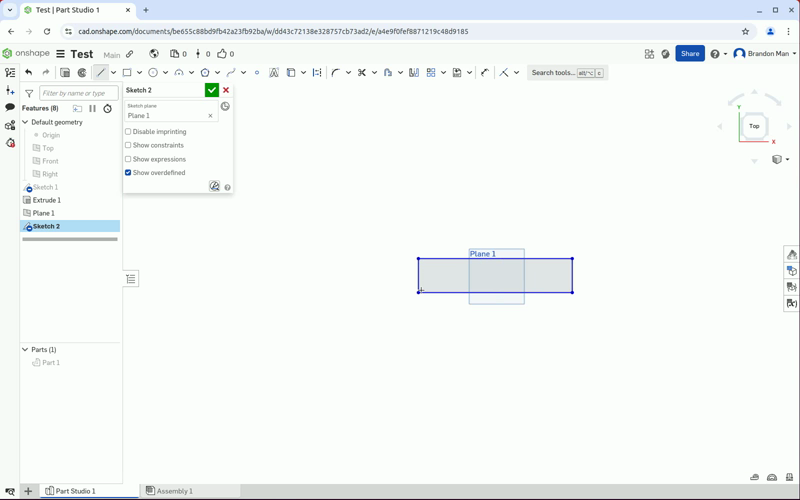
scroll(6)
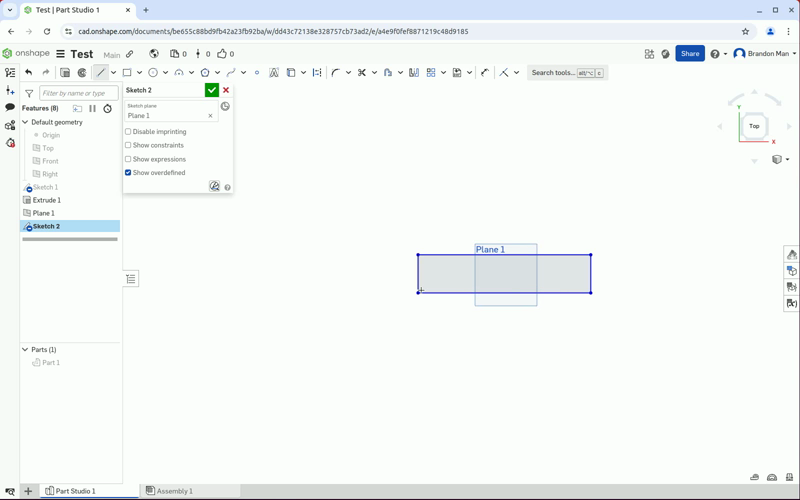
scroll(6)
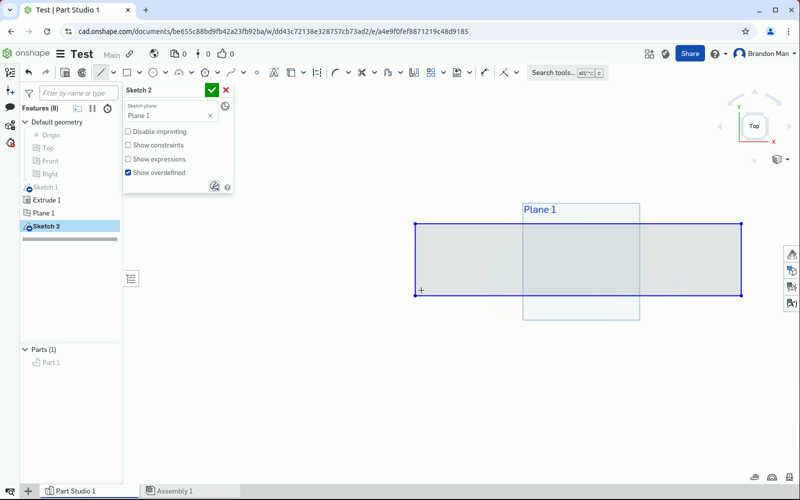
scroll(6)
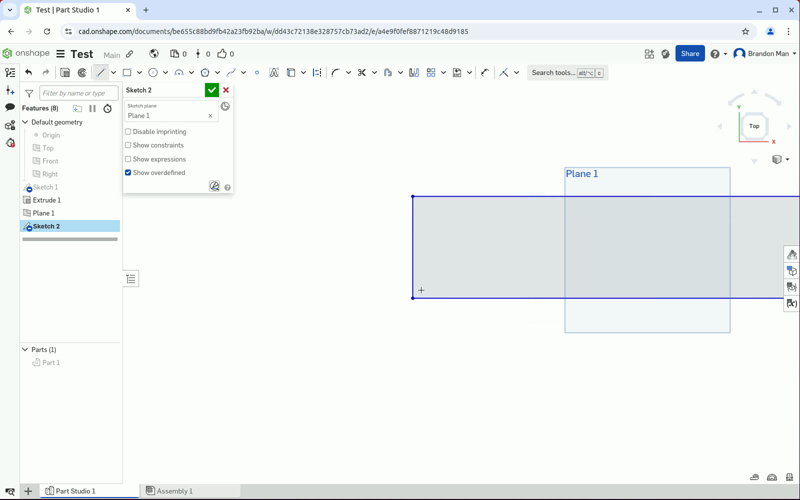
scroll(6)
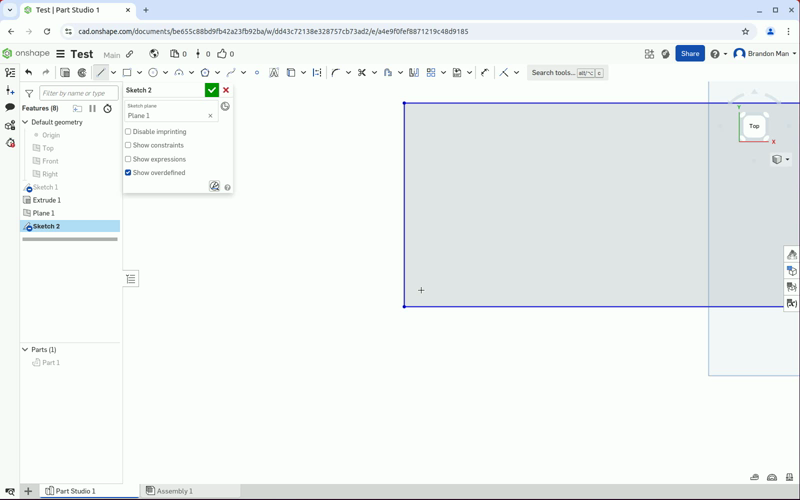
click(421, 289)
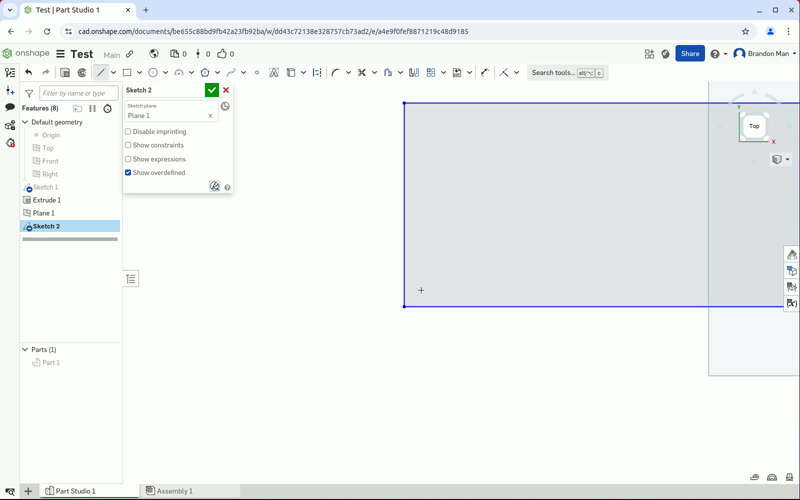
scroll(-6)
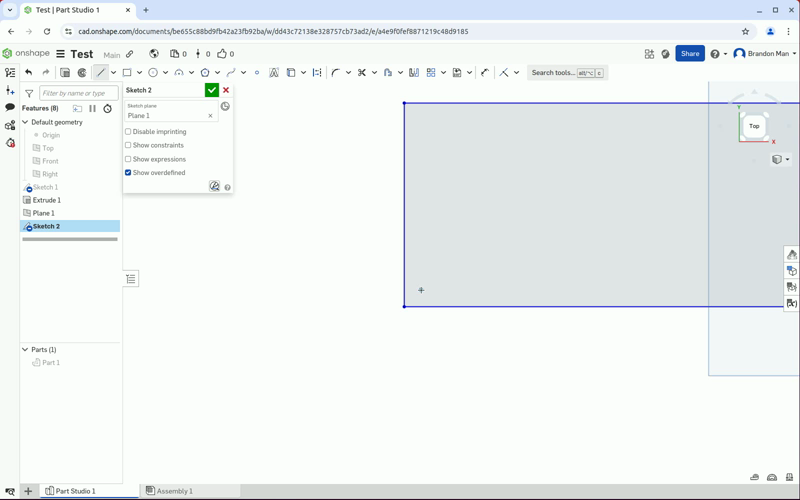
scroll(-6)
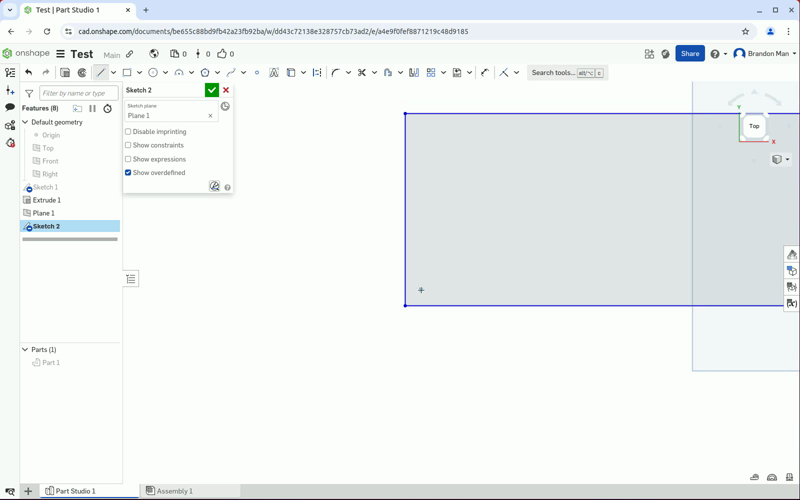
scroll(-6)
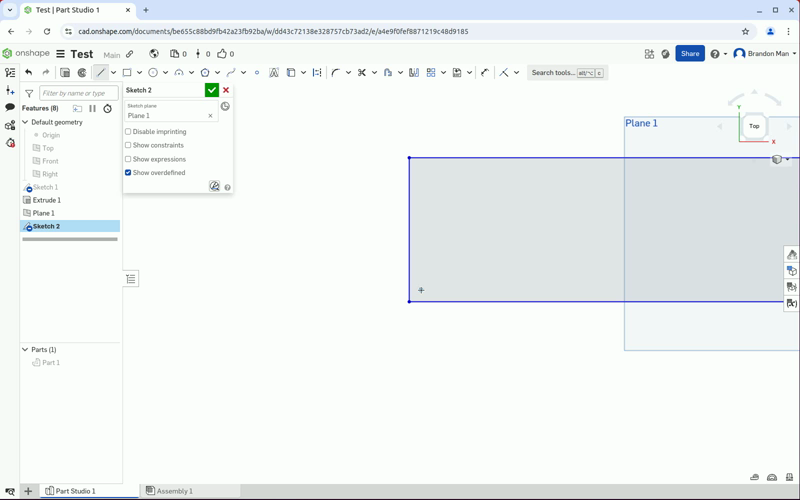
scroll(-6)
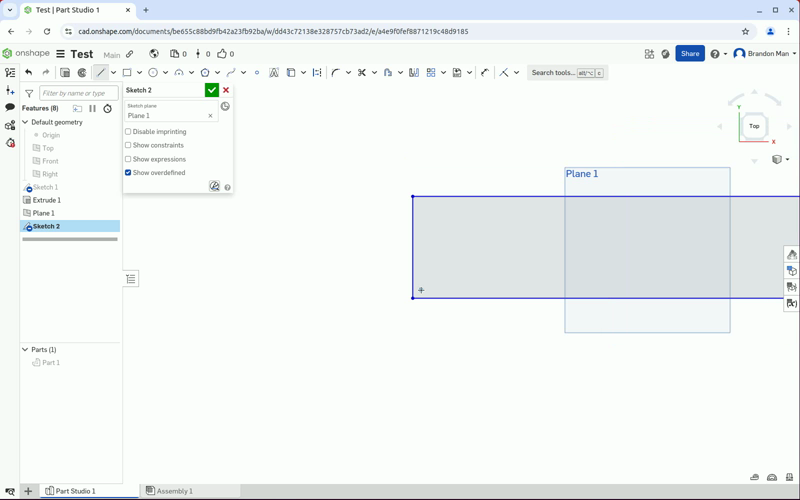
scroll(-6)
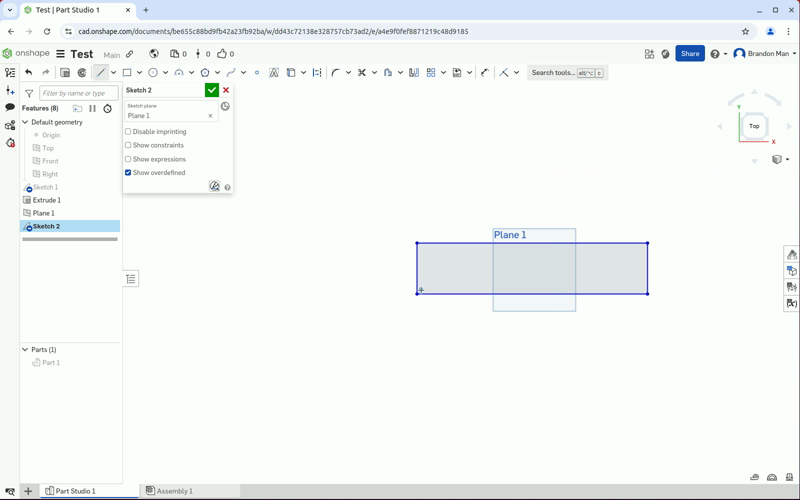
scroll(-6)
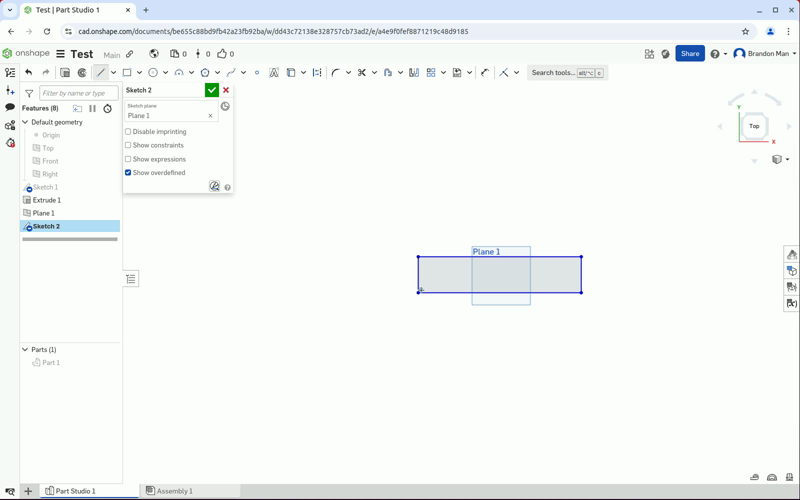
scroll(-6)
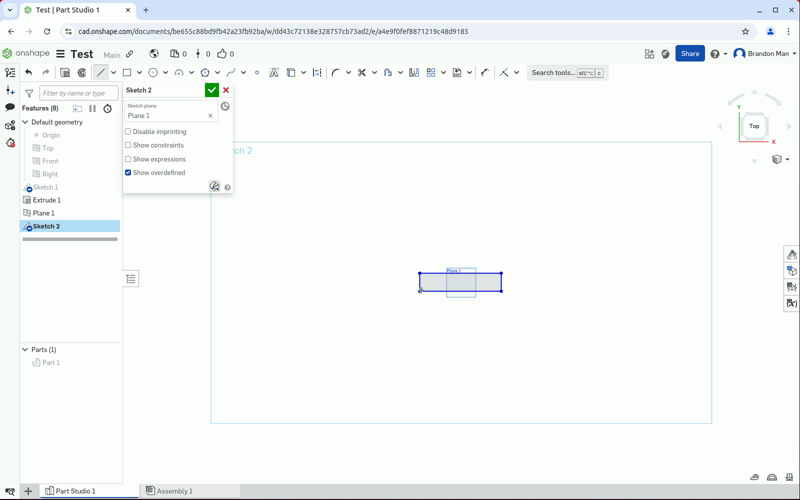
key_up(shift)
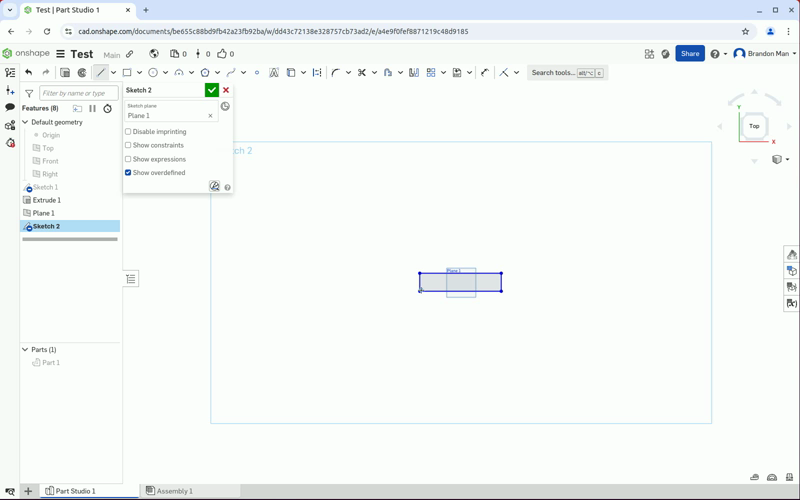
key_down(shift)
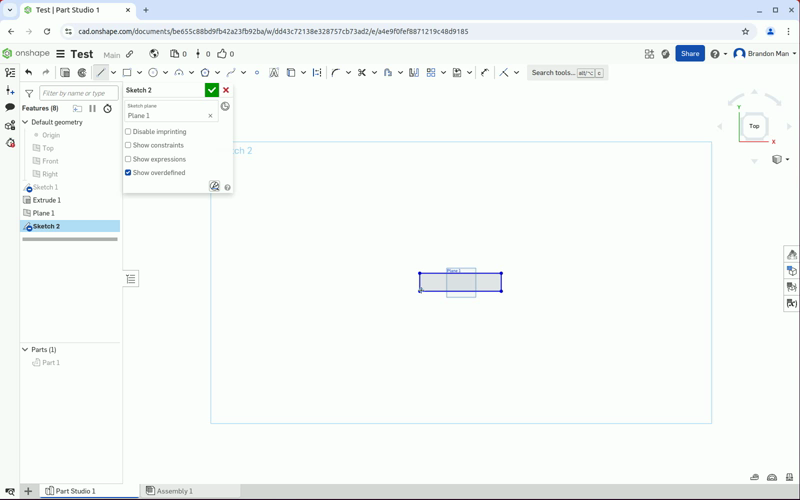
mouse_move(499, 289)
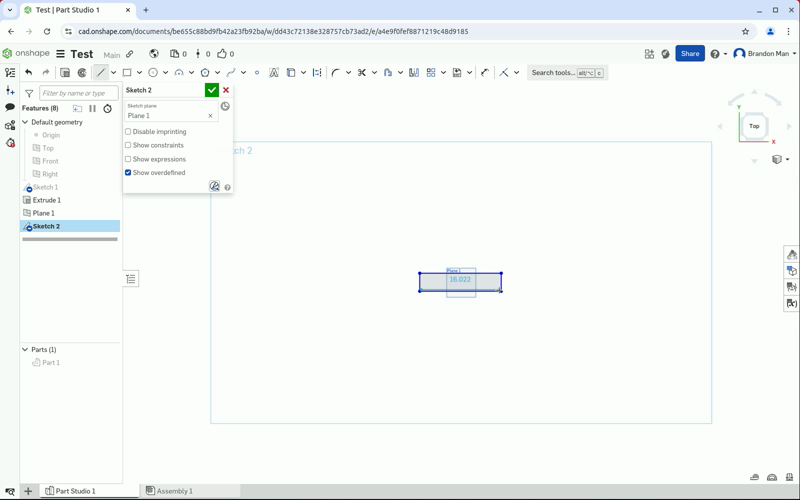
scroll(6)
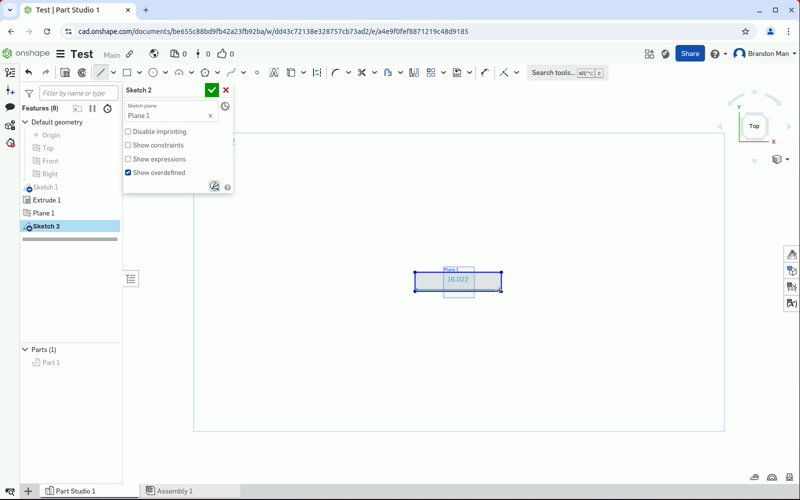
scroll(6)
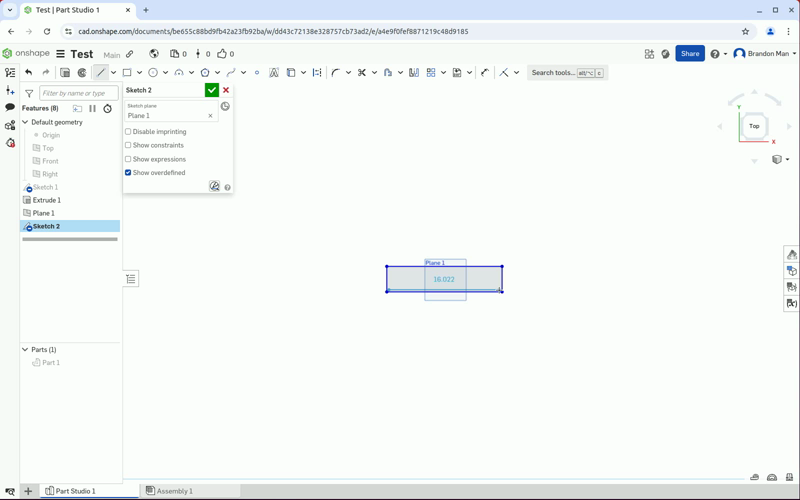
scroll(6)
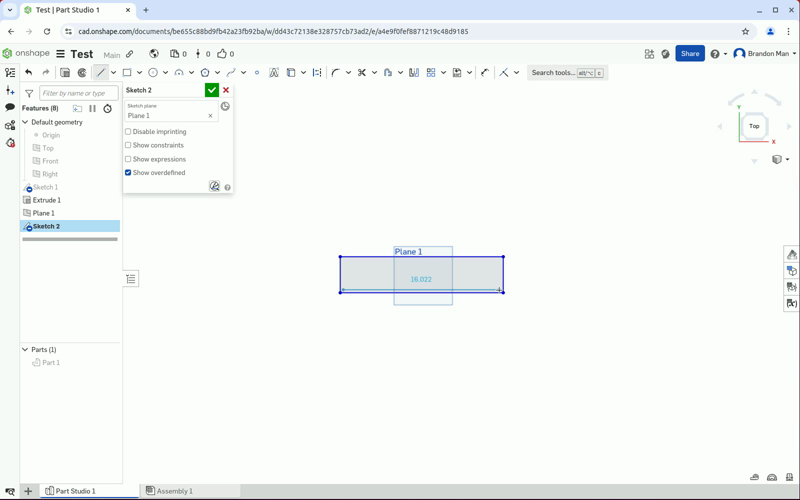
scroll(6)
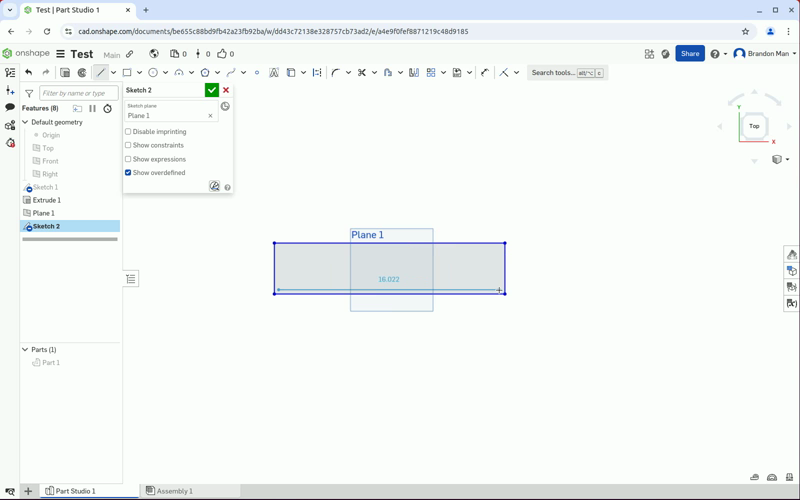
scroll(6)
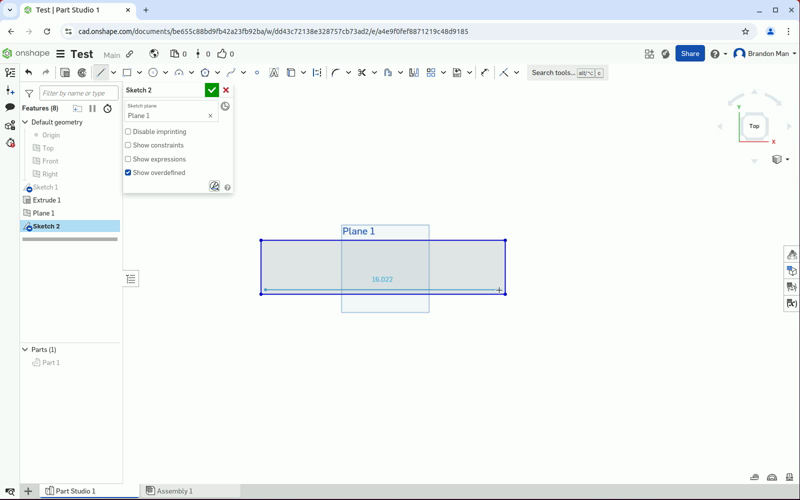
scroll(6)
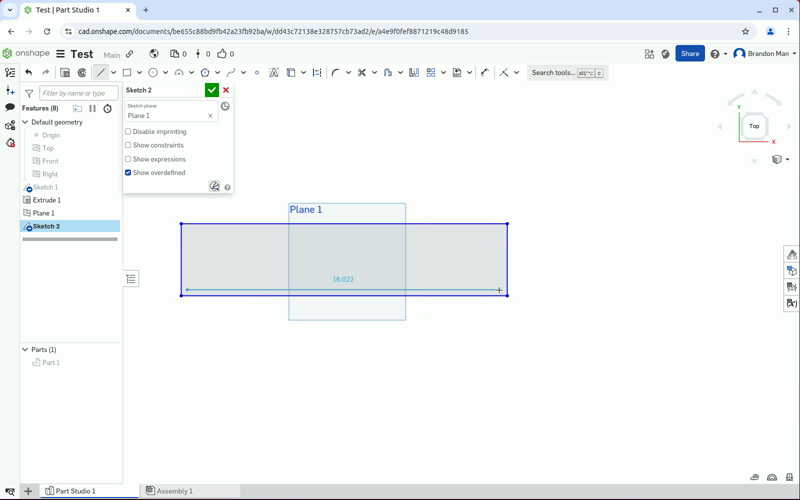
scroll(6)
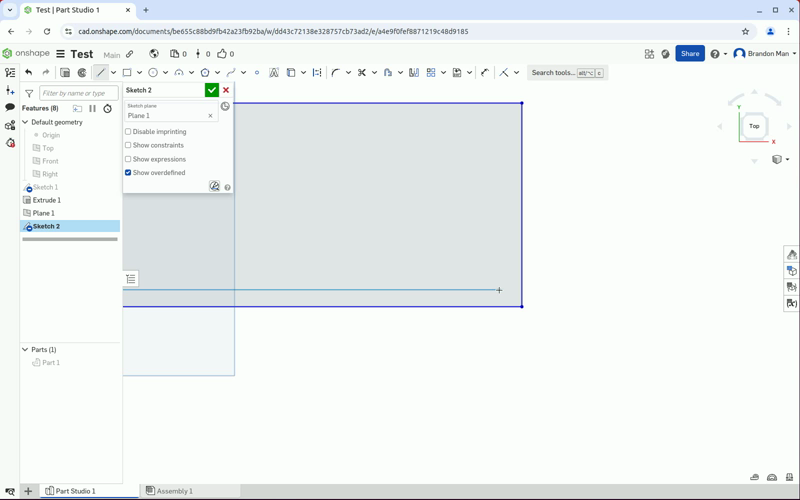
click(499, 289)
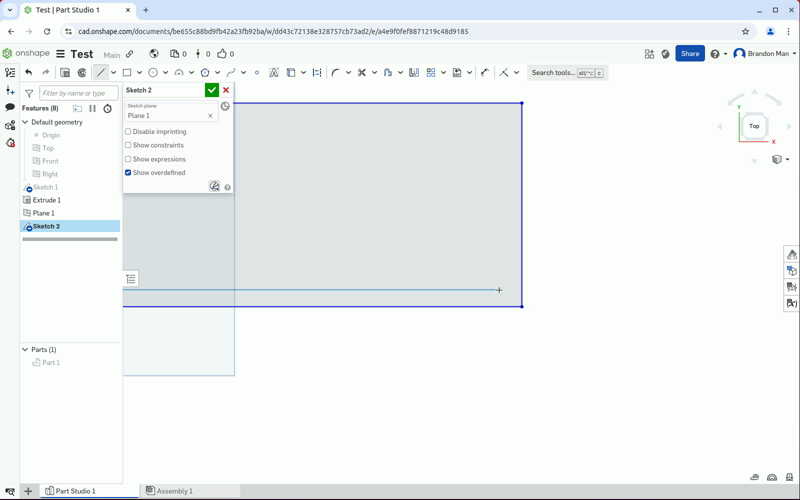
scroll(-6)
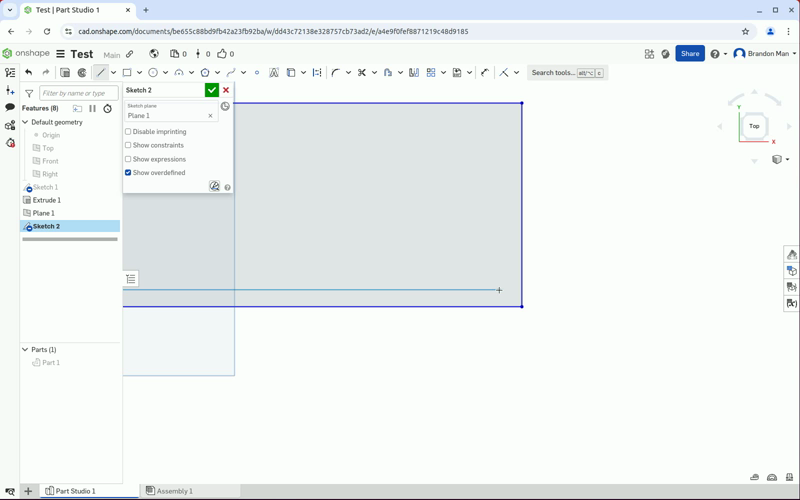
scroll(-6)
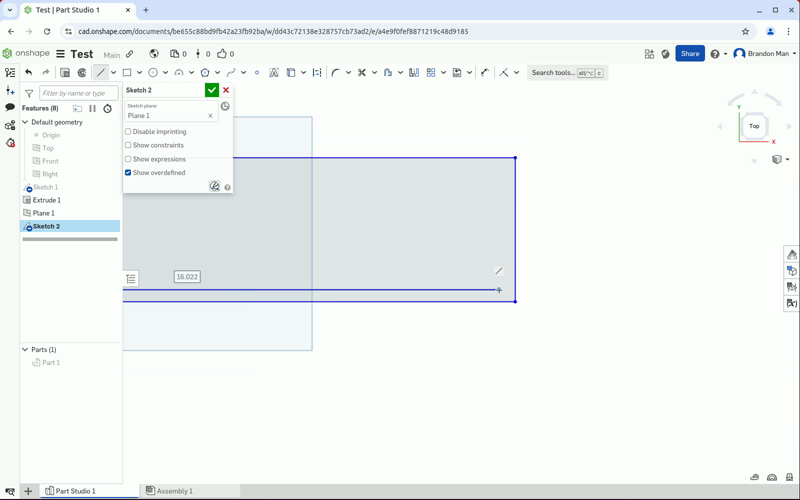
scroll(-6)
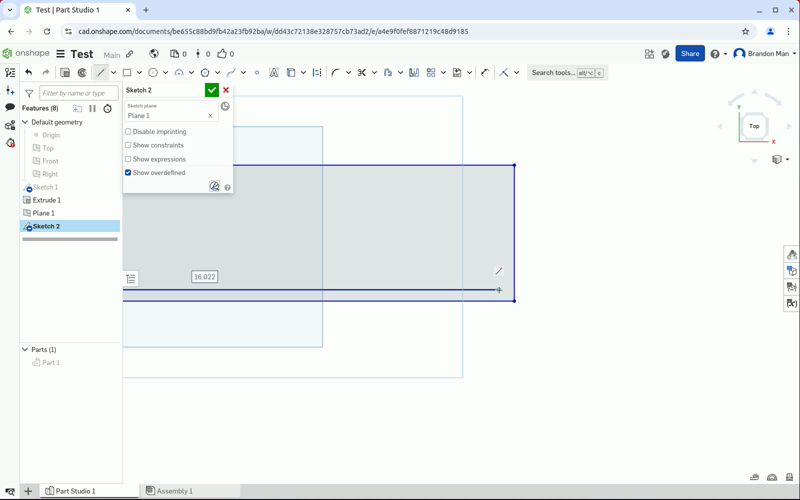
scroll(-6)
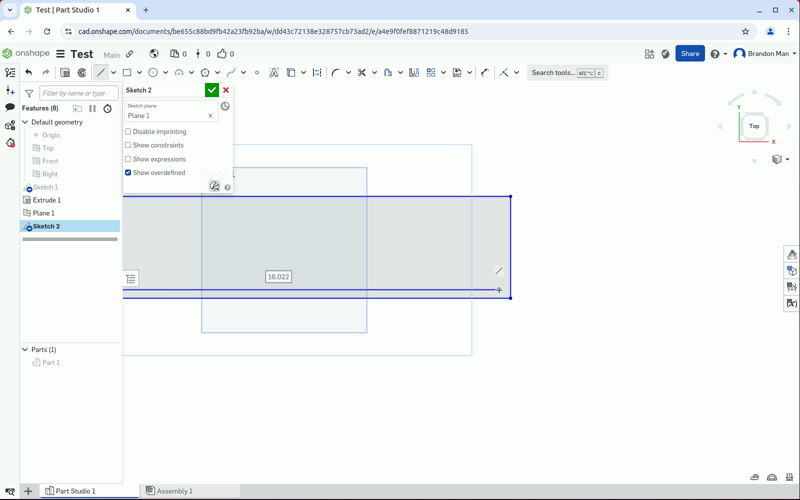
scroll(-6)
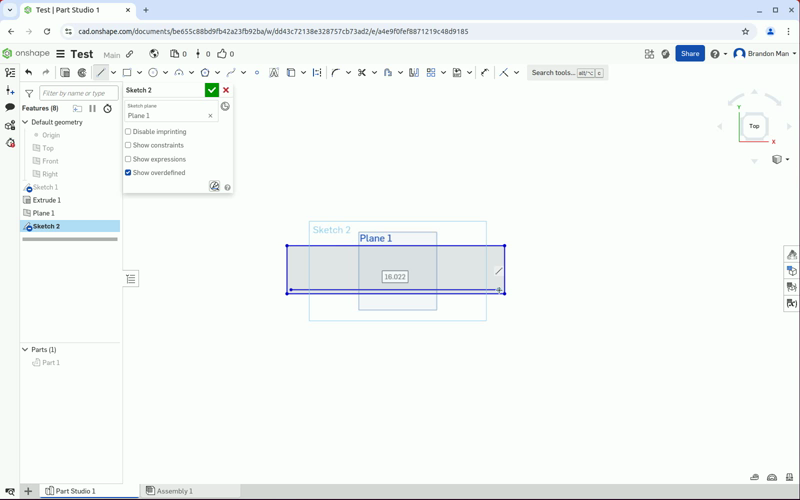
scroll(-6)
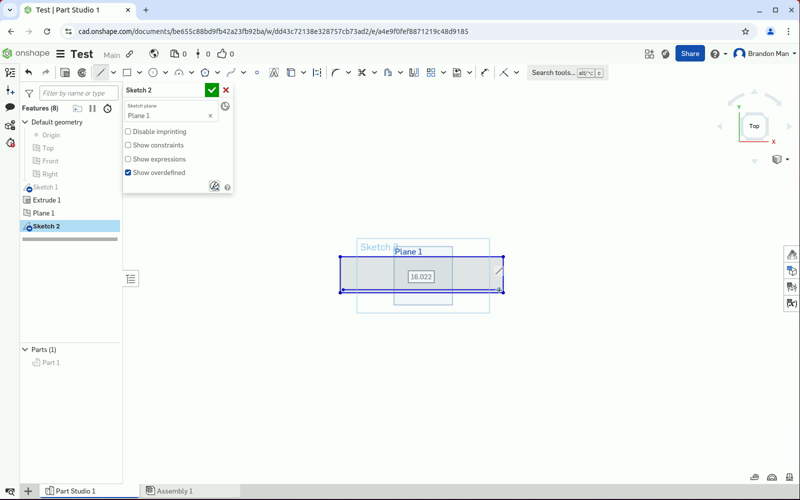
scroll(-6)
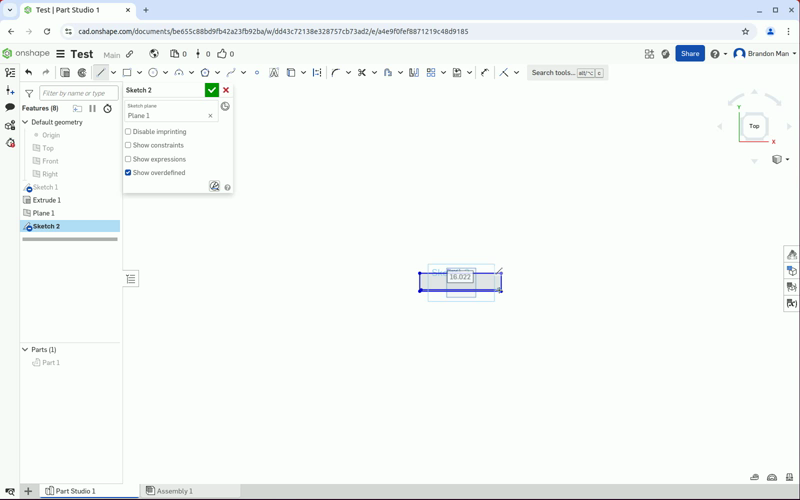
key_up(shift)
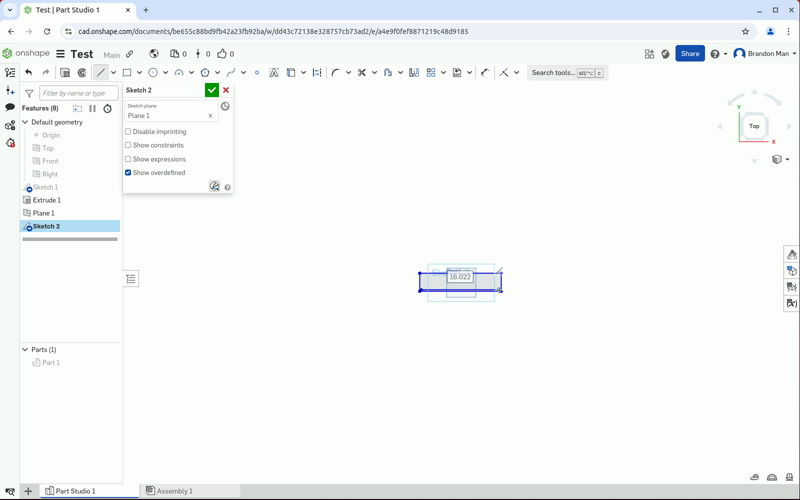
key_down(shift)
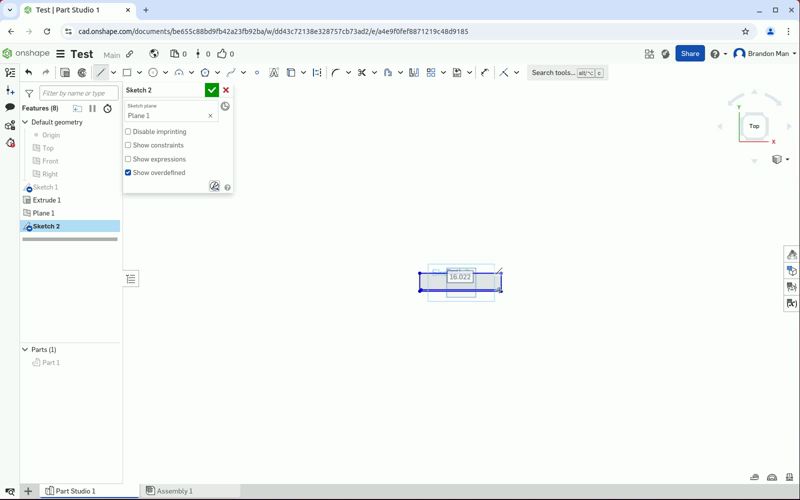
mouse_move(529, 289)
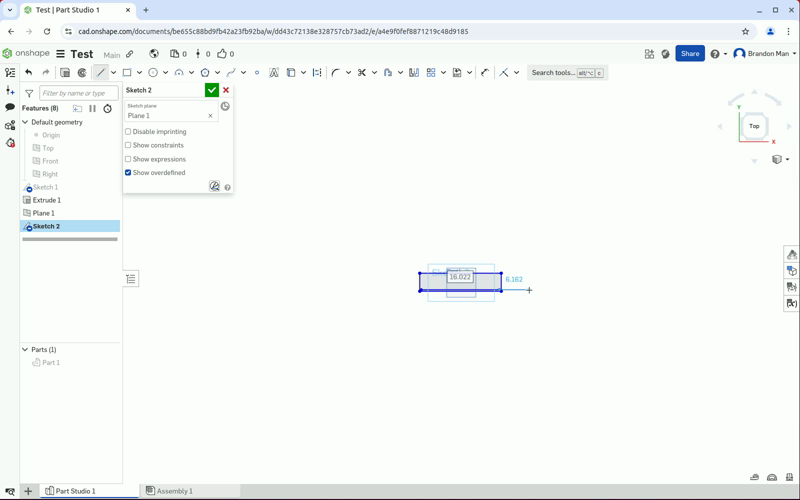
mouse_move(499, 274)
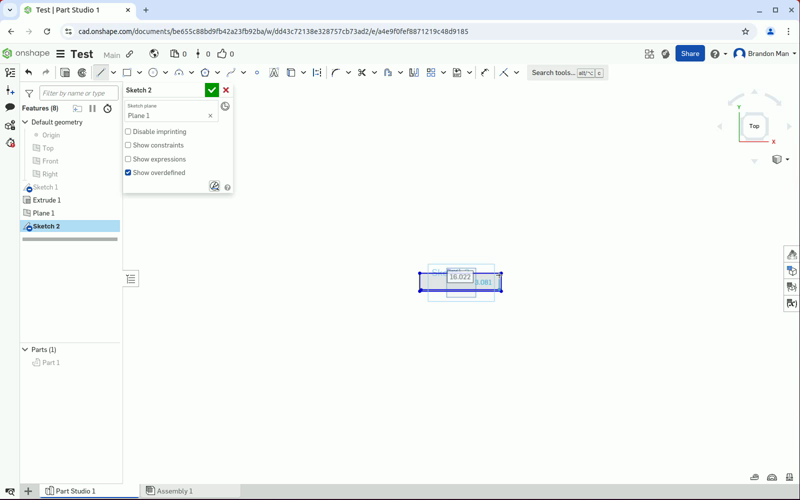
scroll(6)
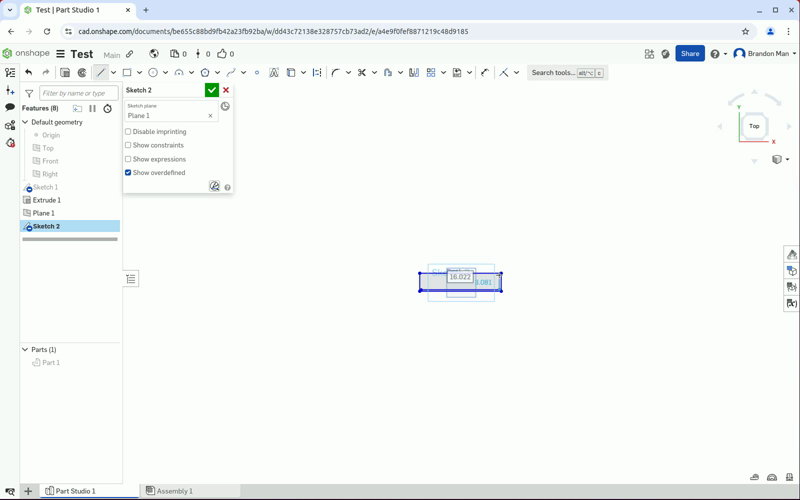
scroll(6)
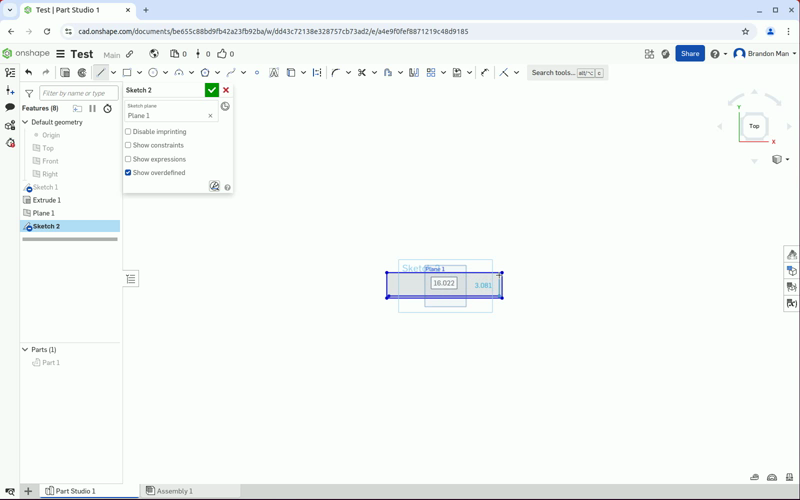
scroll(6)
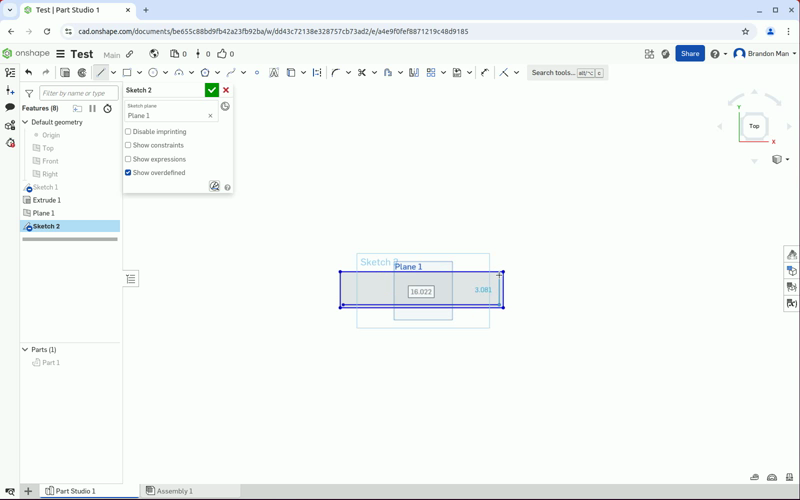
scroll(6)
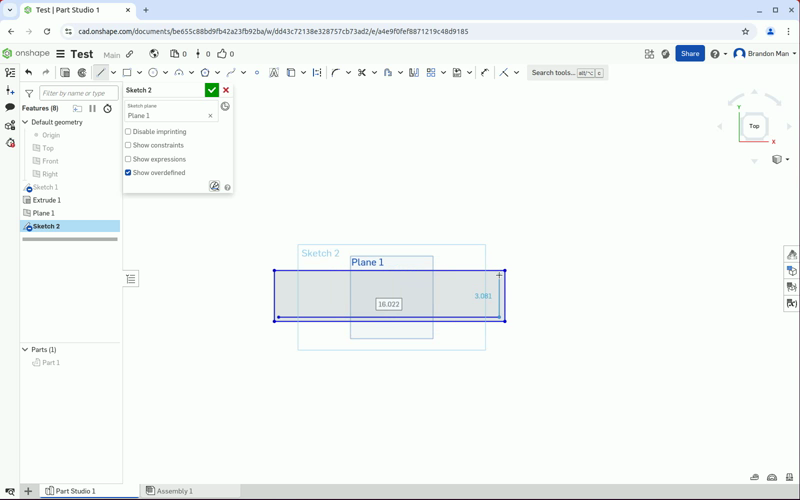
scroll(6)
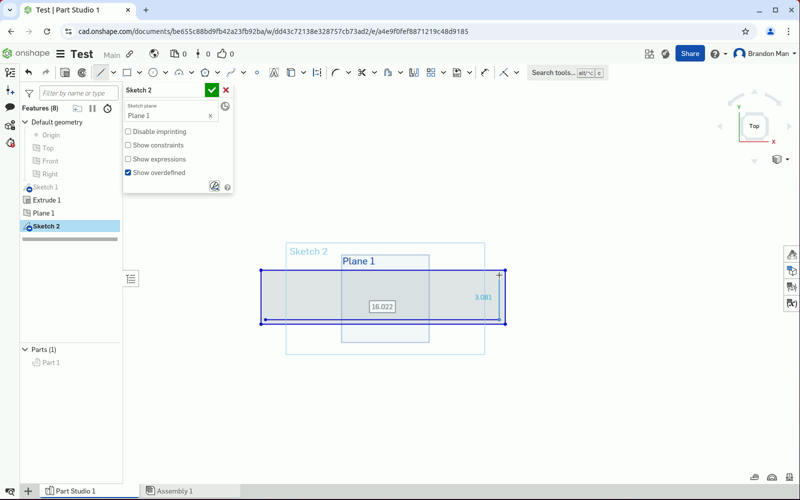
scroll(6)
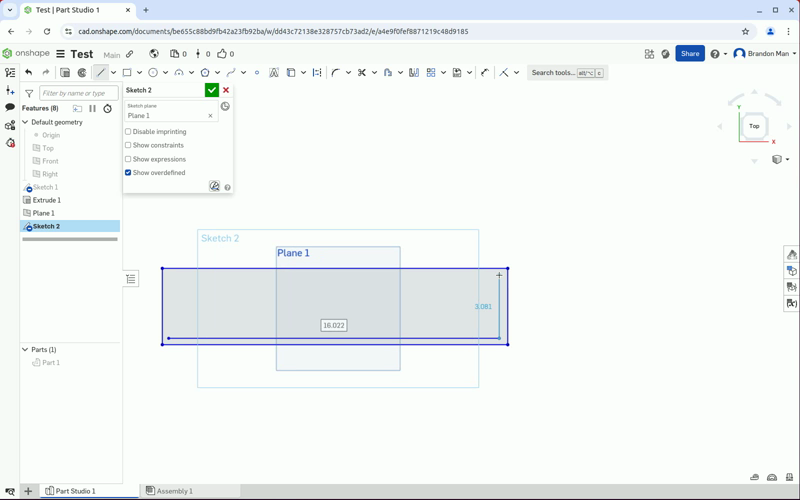
scroll(6)
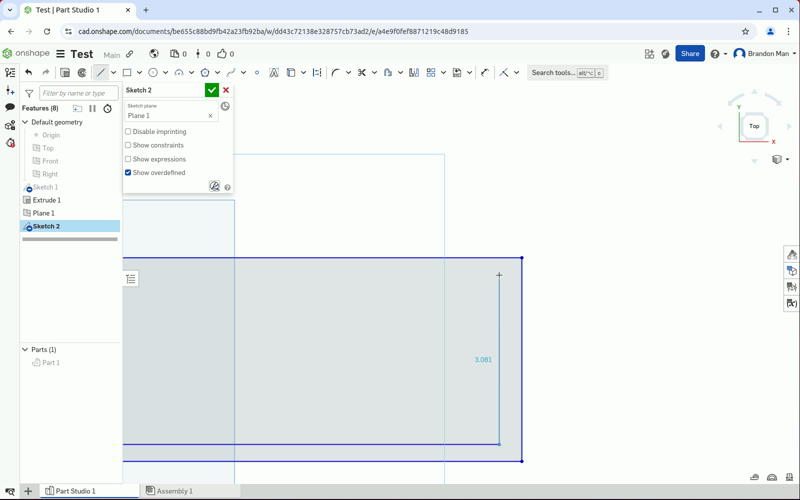
click(499, 274)
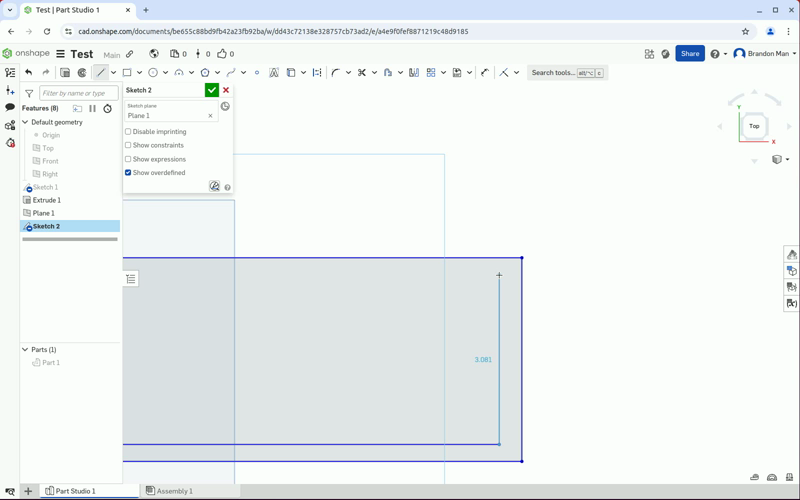
scroll(-6)
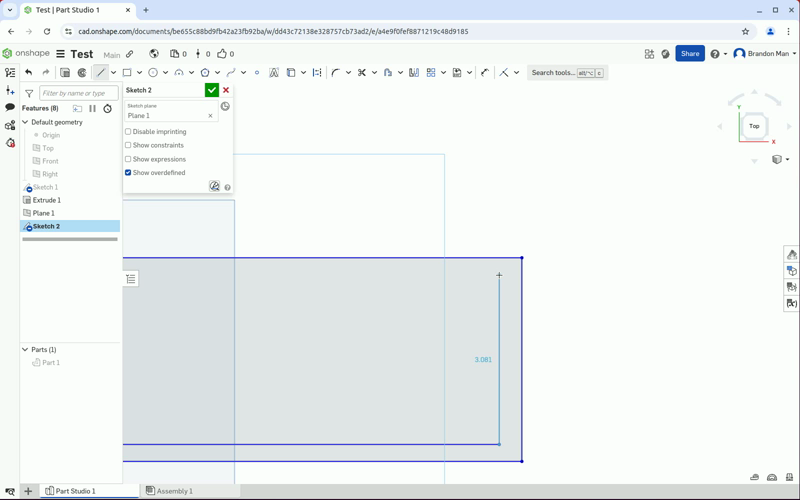
scroll(-6)
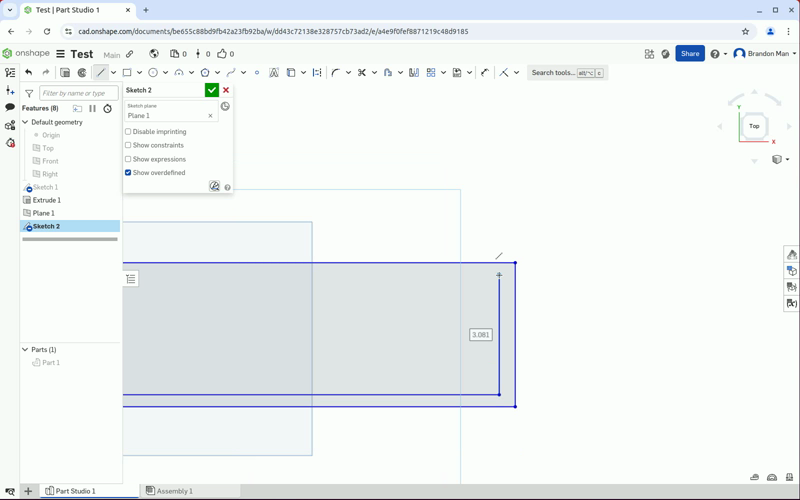
scroll(-6)
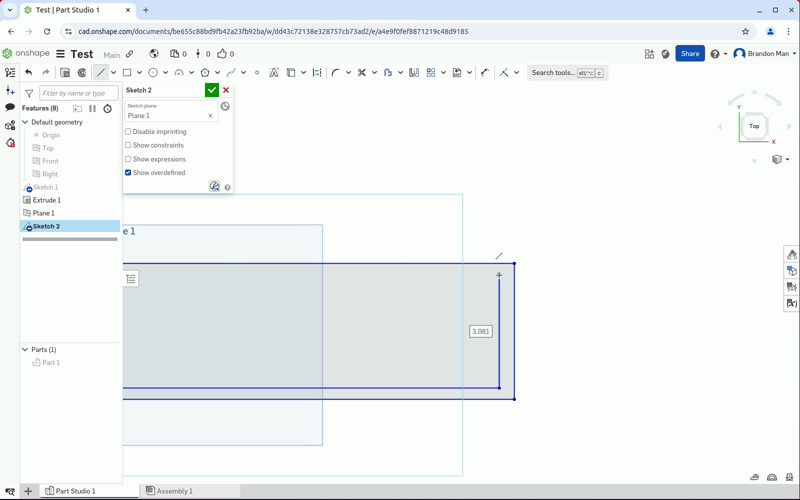
scroll(-6)
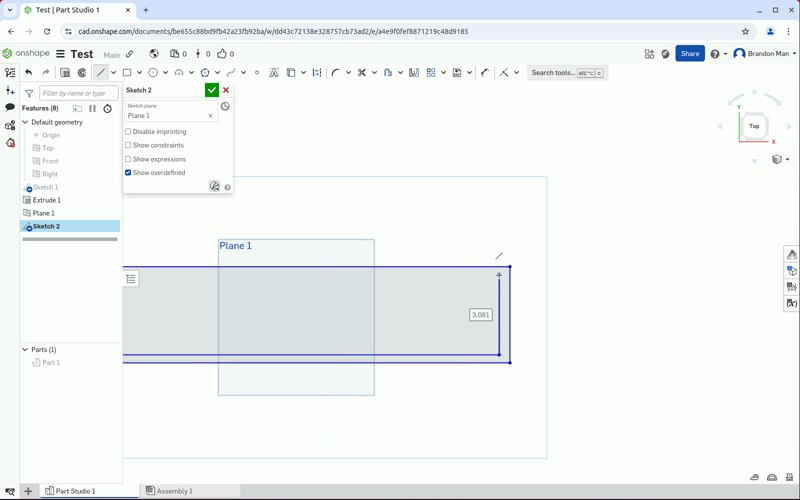
scroll(-6)
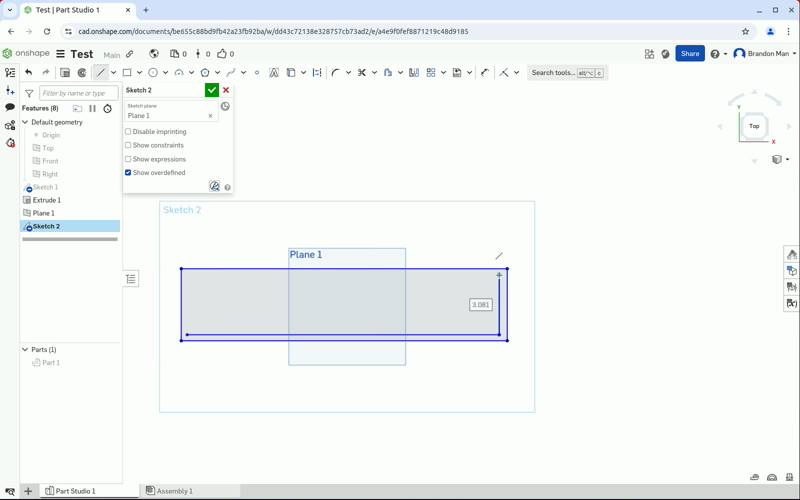
scroll(-6)
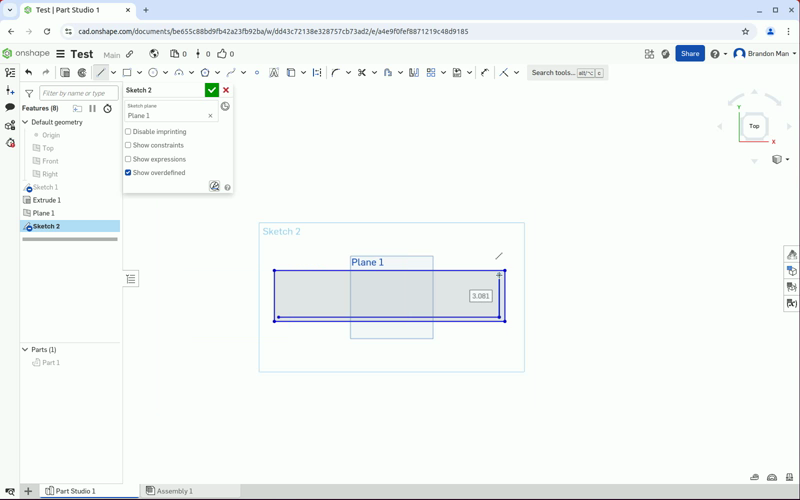
scroll(-6)
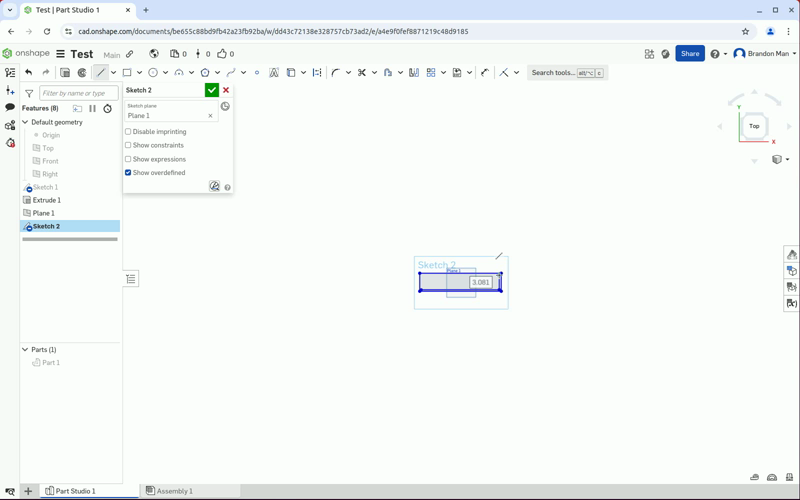
key_up(shift)
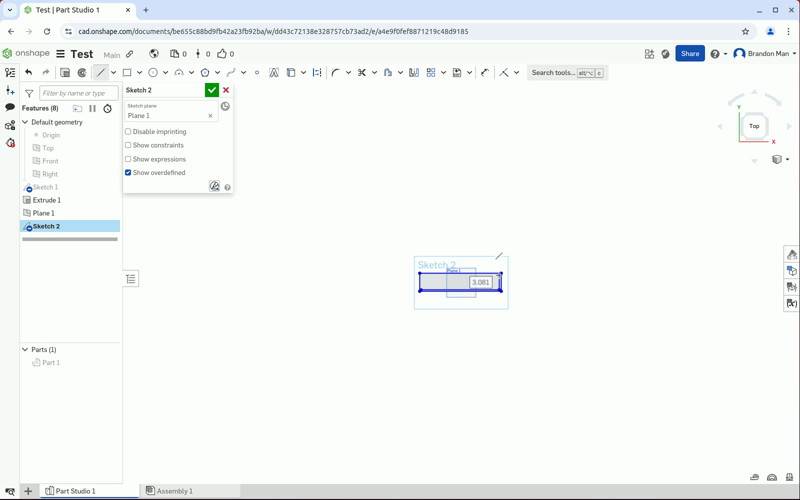
key_down(shift)
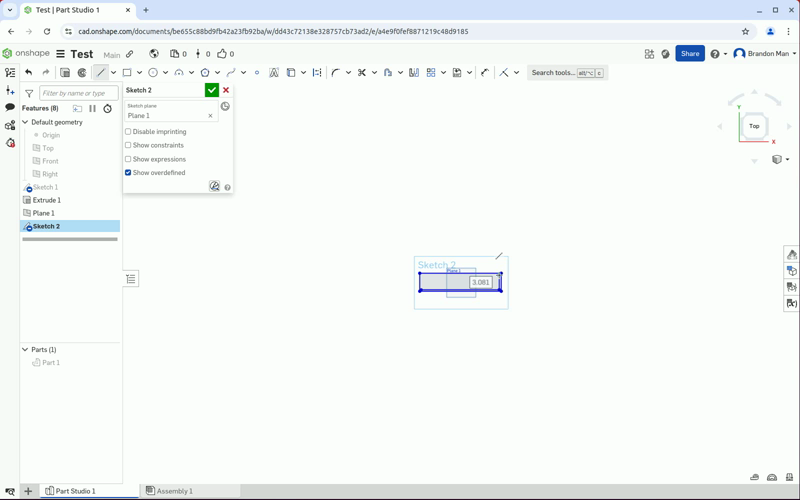
mouse_move(421, 274)
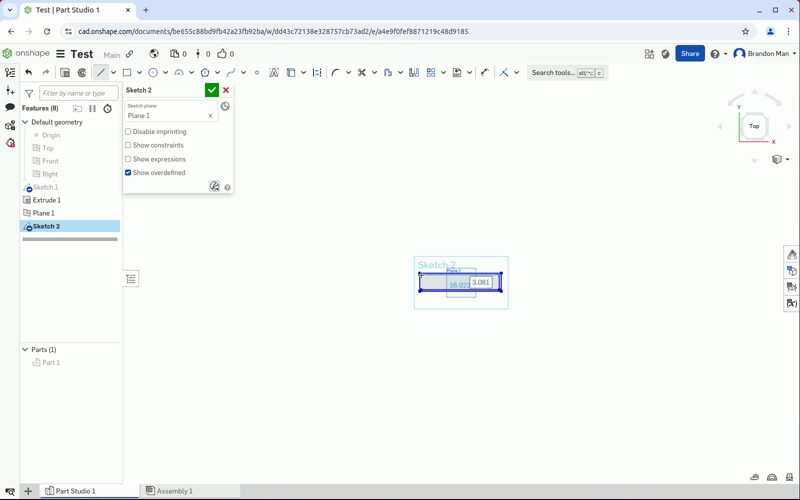
scroll(6)
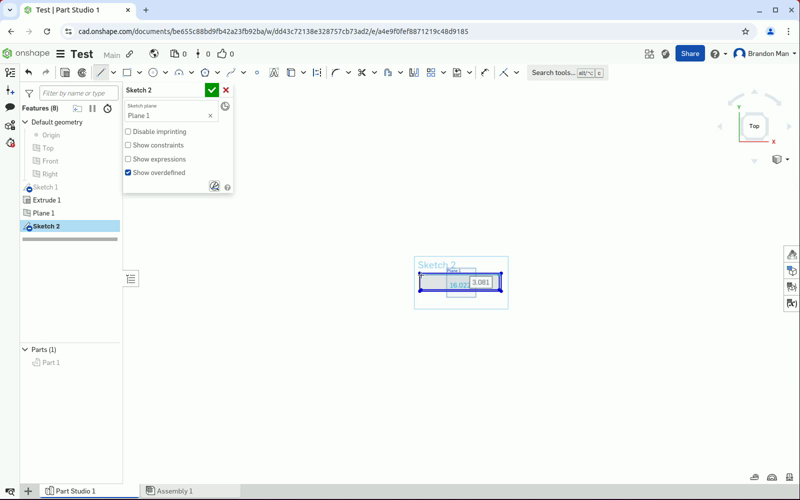
scroll(6)
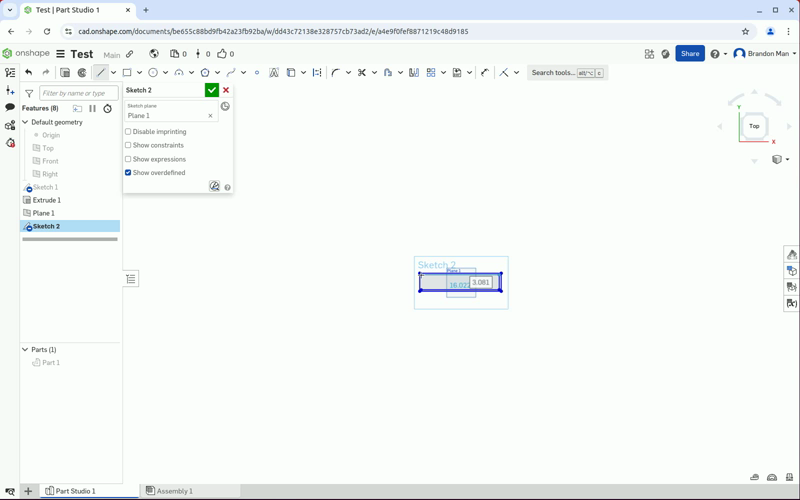
scroll(6)
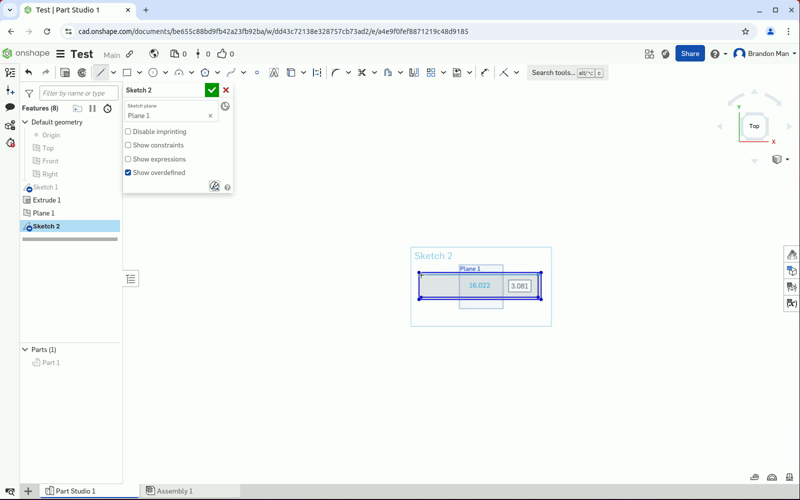
scroll(6)
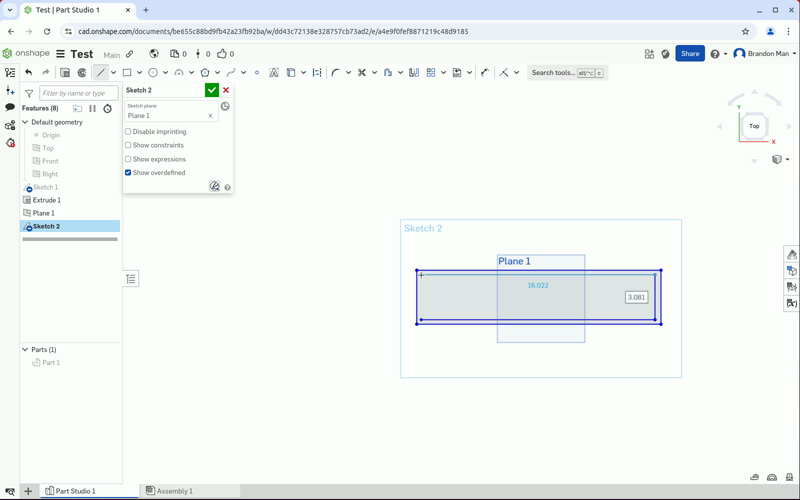
scroll(6)
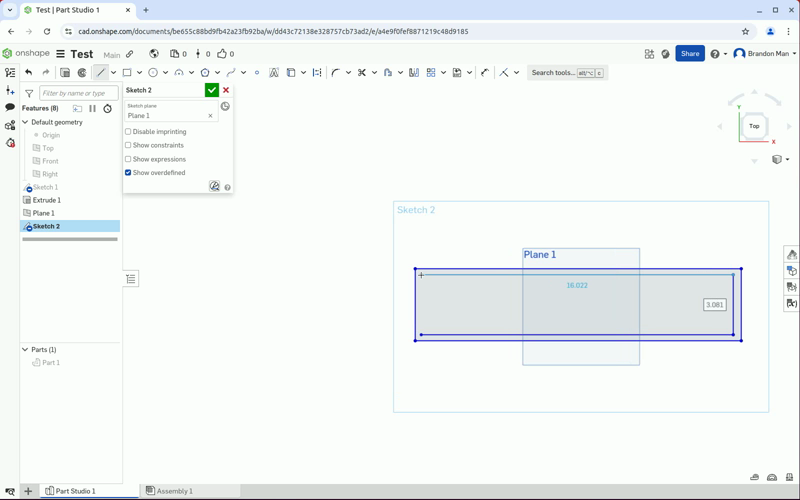
scroll(6)
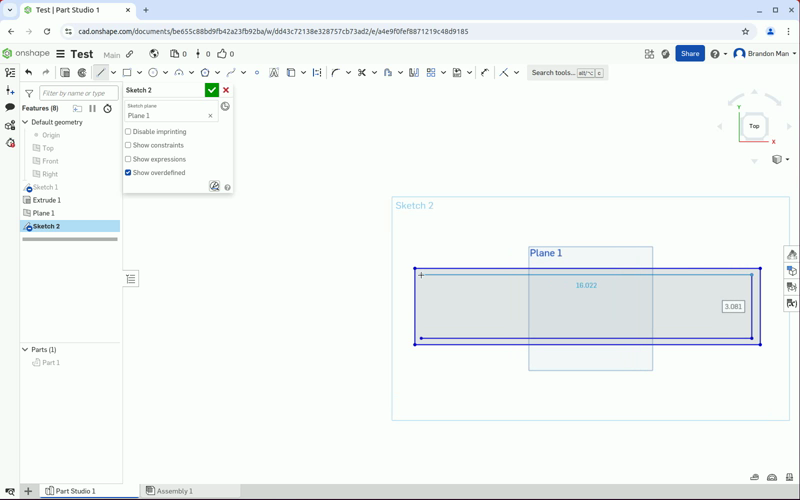
scroll(6)
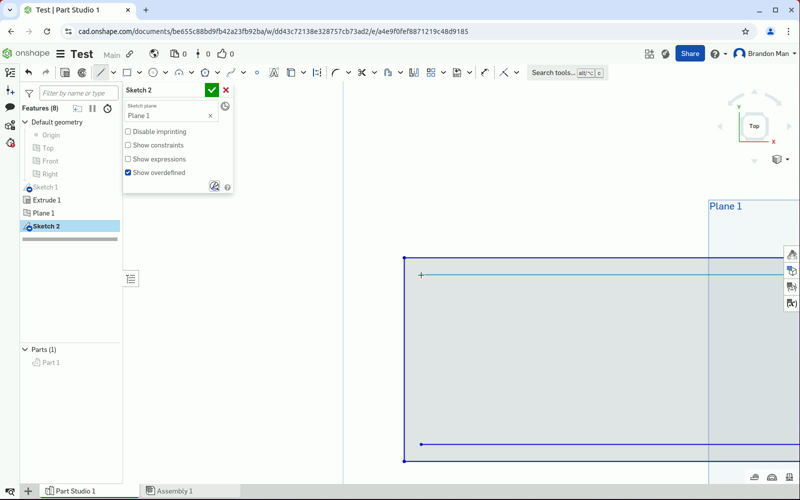
click(421, 274)
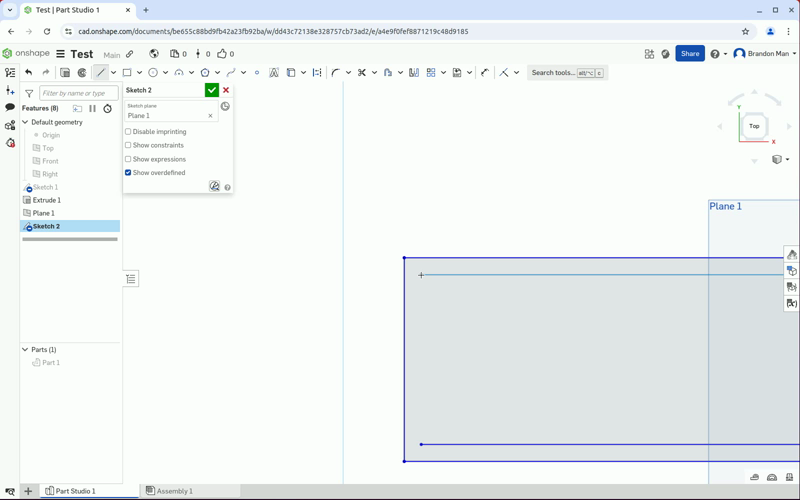
scroll(-6)
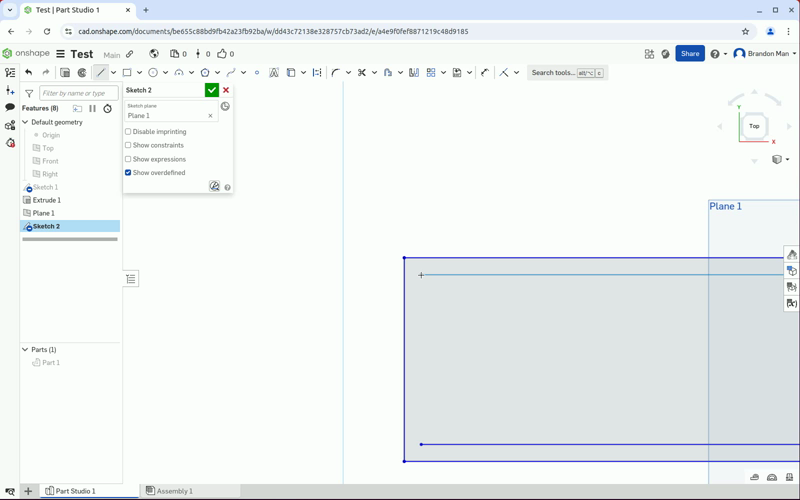
scroll(-6)
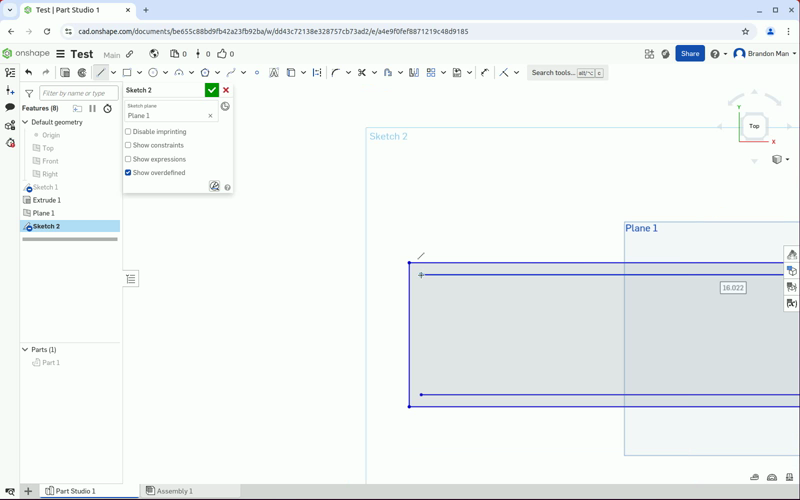
scroll(-6)
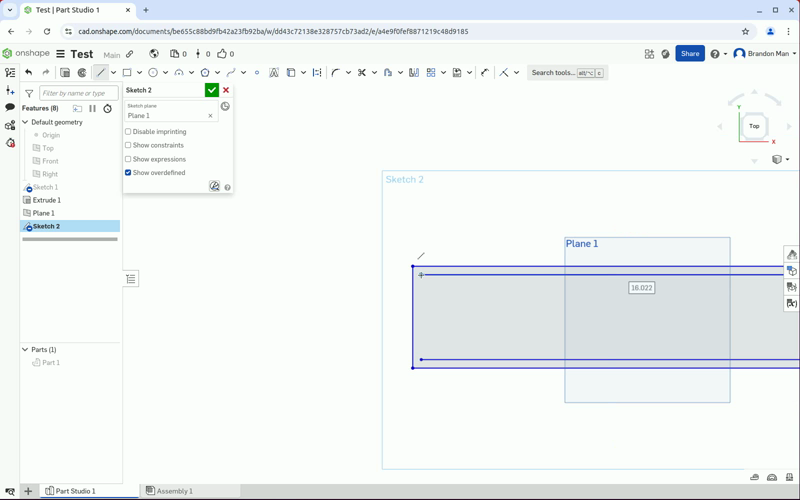
scroll(-6)
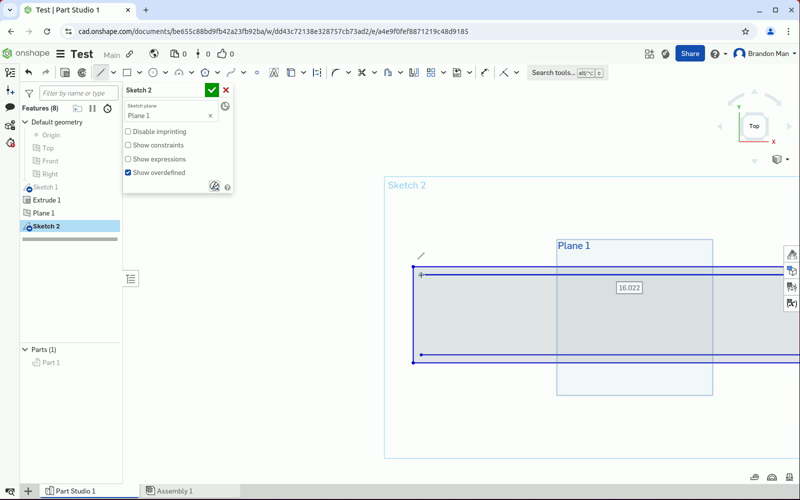
scroll(-6)
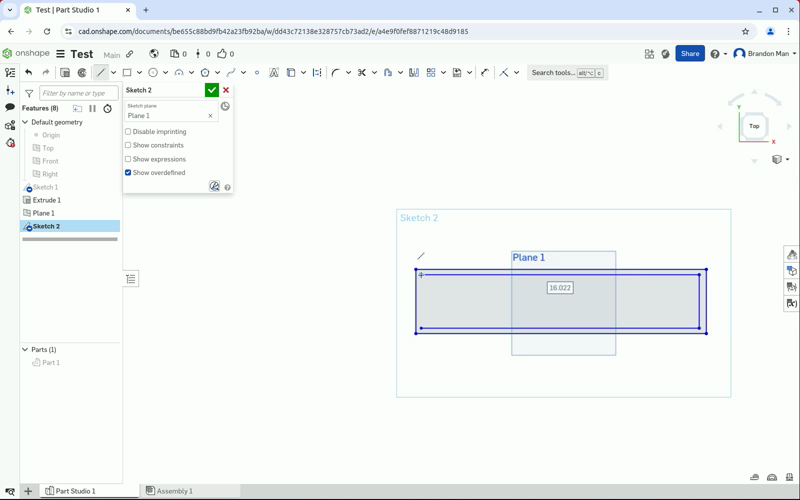
scroll(-6)
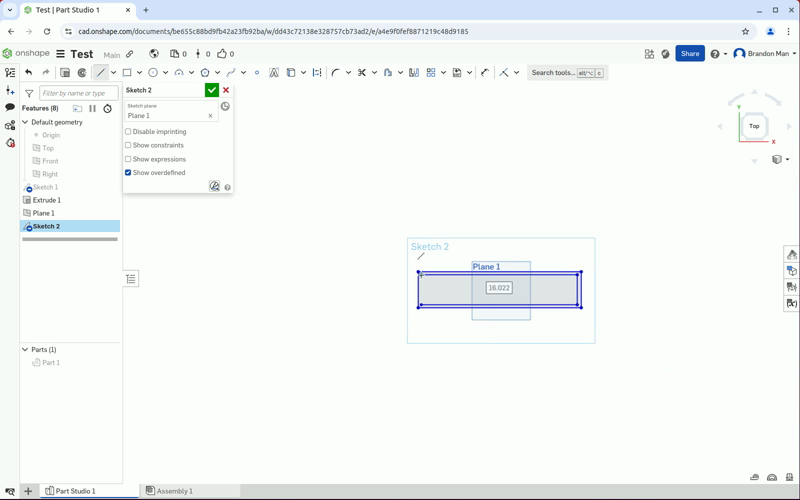
scroll(-6)
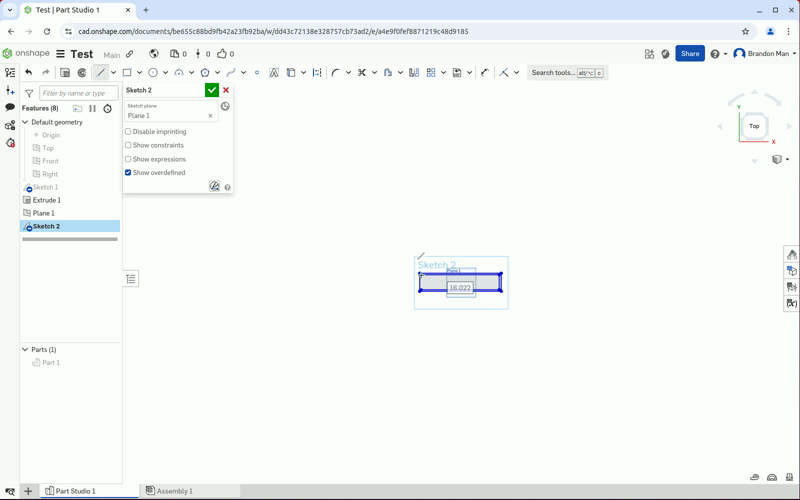
key_up(shift)
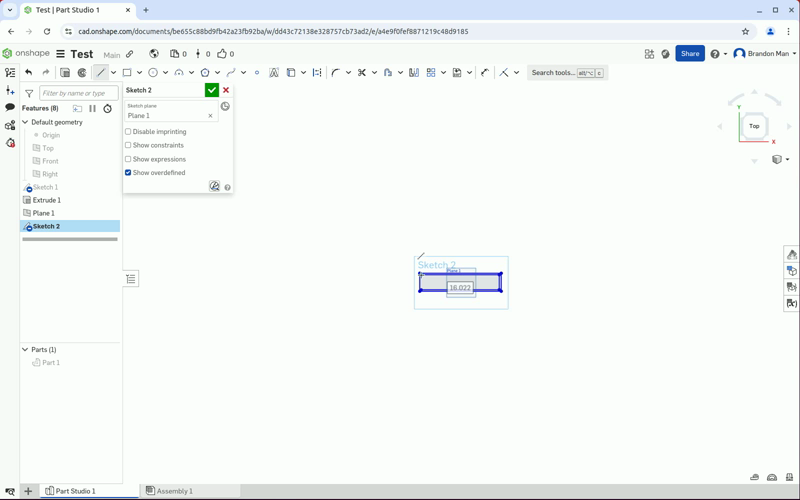
mouse_move(451, 274)
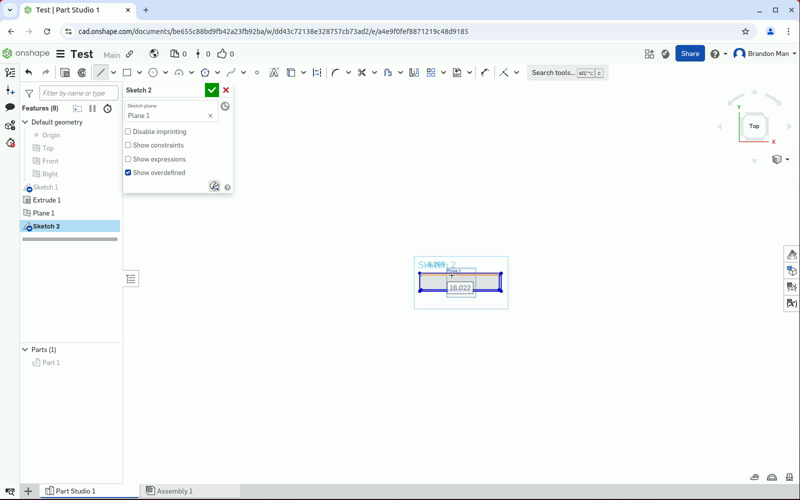
key_down(shift)
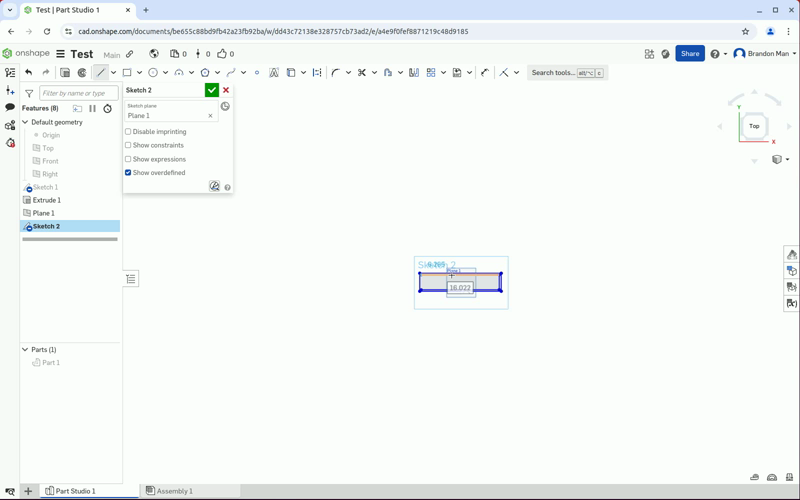
mouse_move(421, 289)
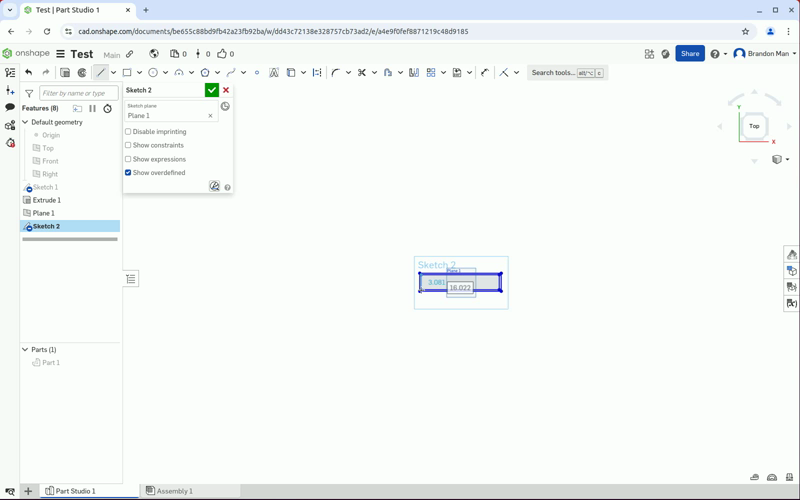
scroll(6)
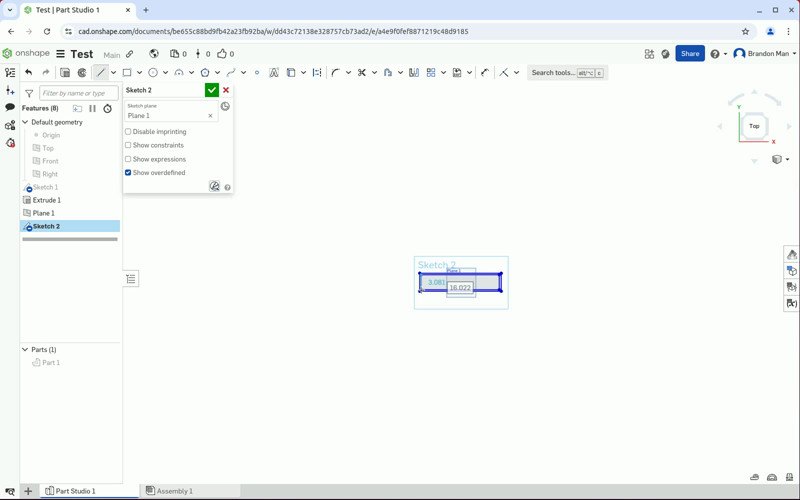
scroll(6)
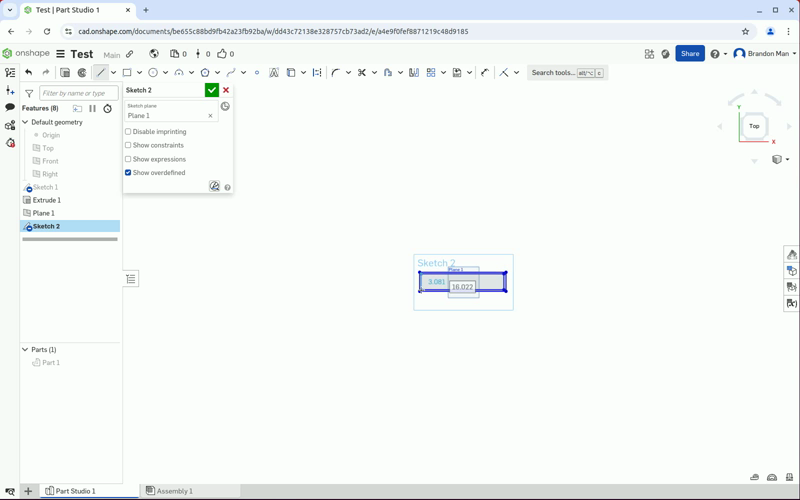
scroll(6)
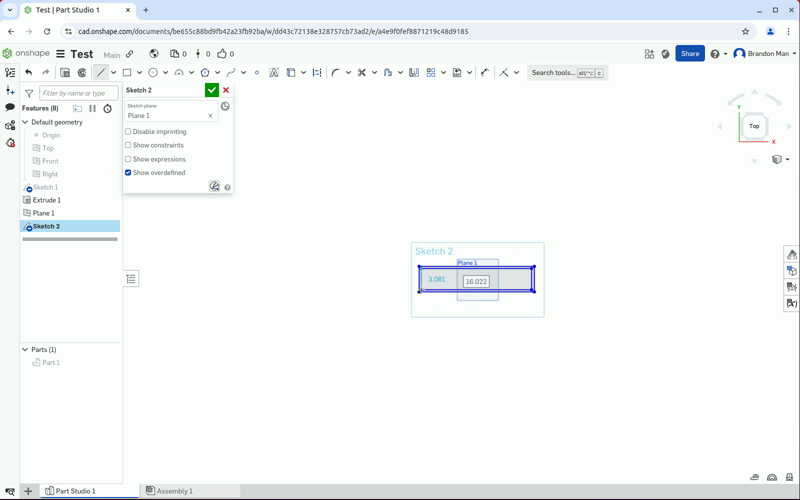
scroll(6)
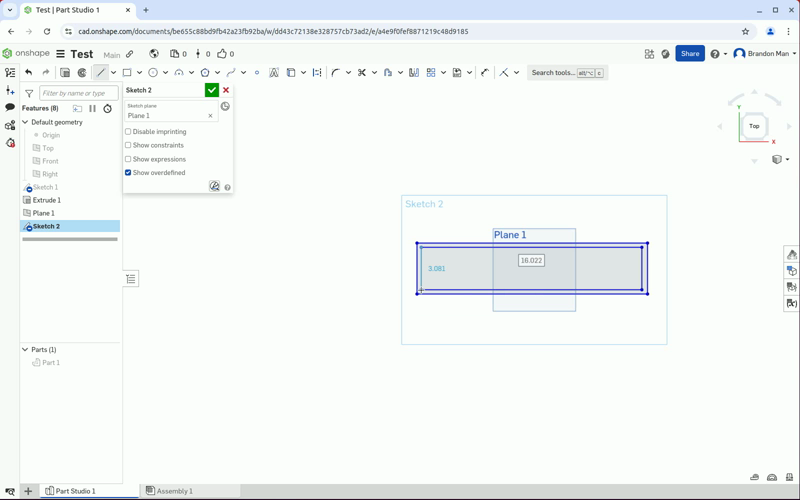
scroll(6)
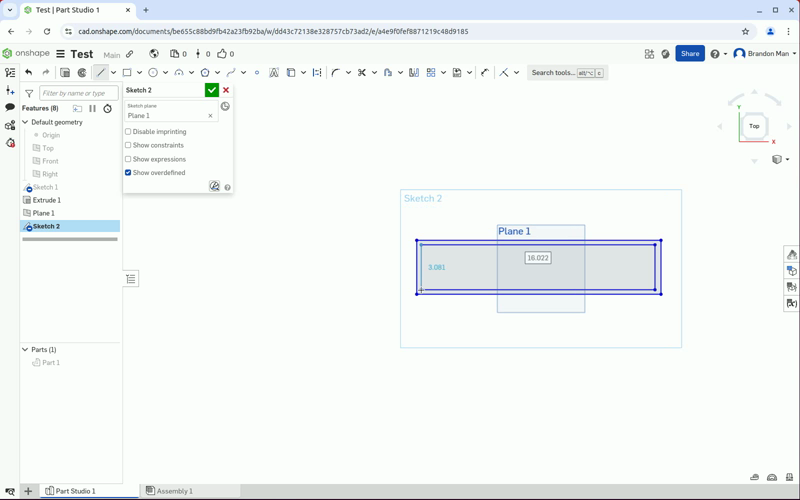
scroll(6)
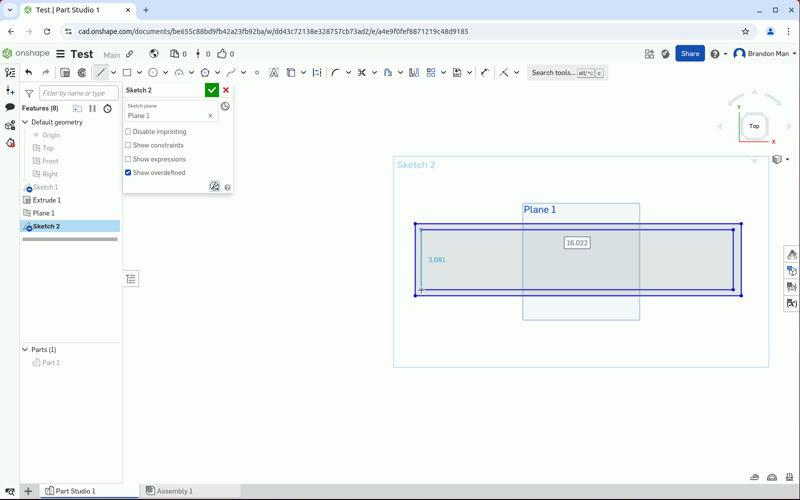
scroll(6)
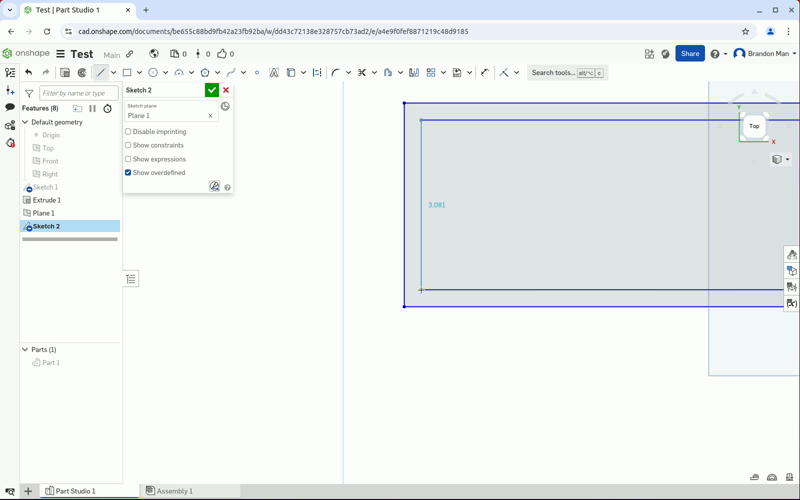
key_up(shift)
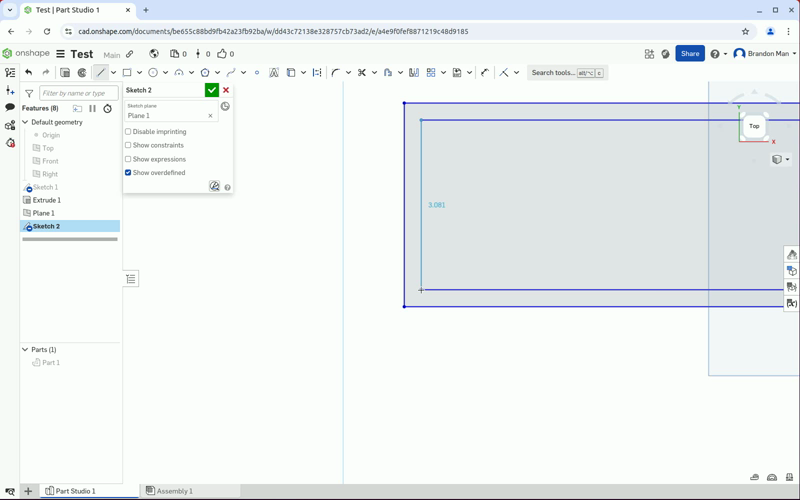
click(421, 289)
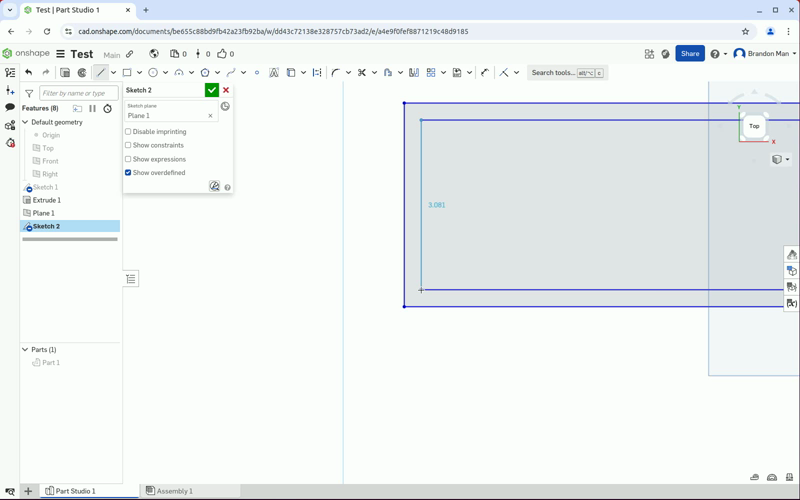
scroll(-6)
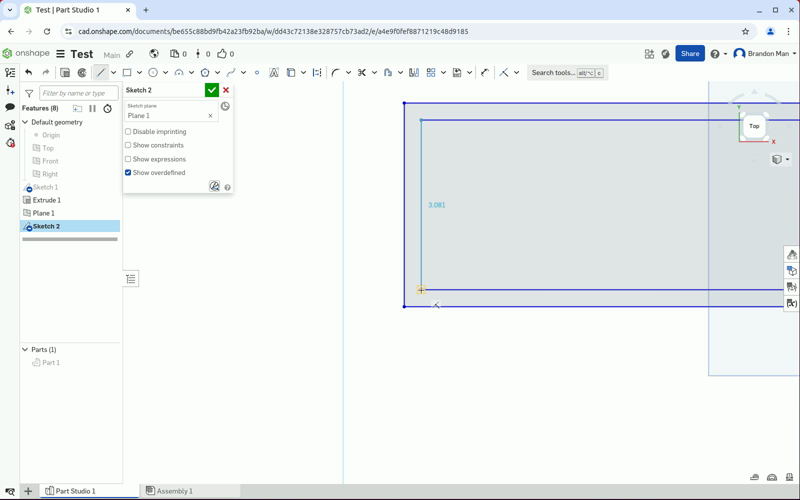
scroll(-6)
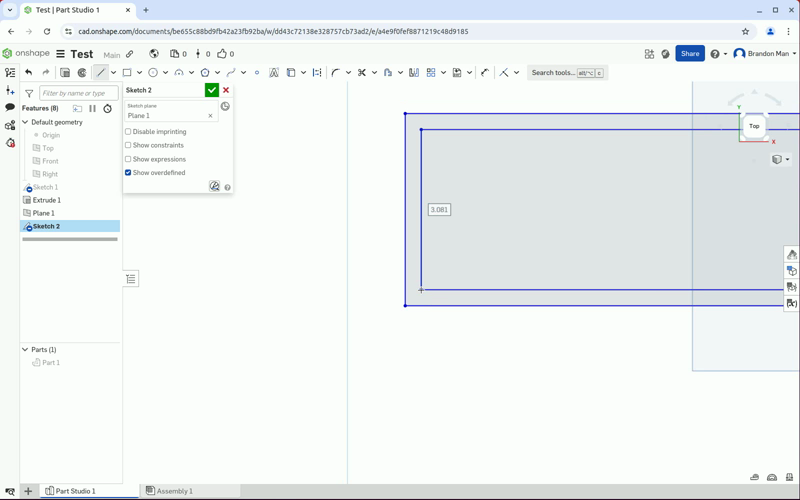
scroll(-6)
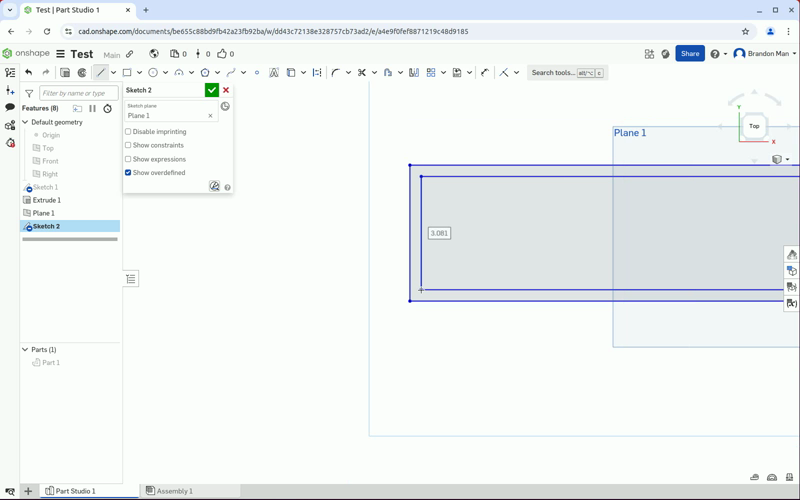
scroll(-6)
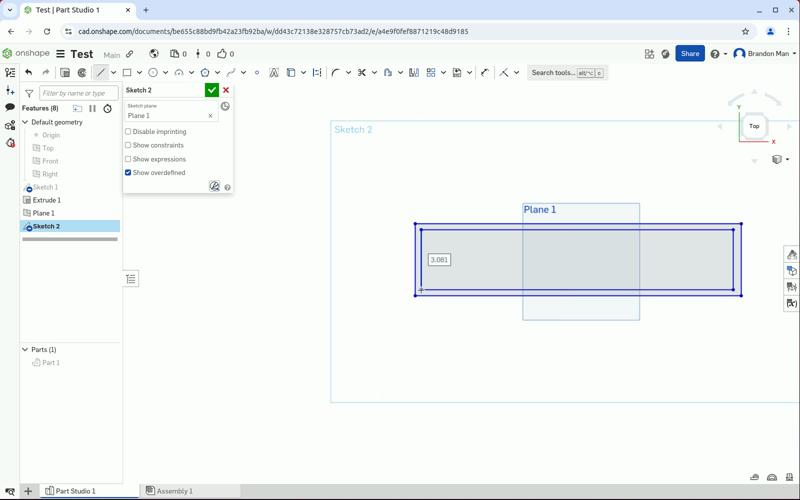
scroll(-6)
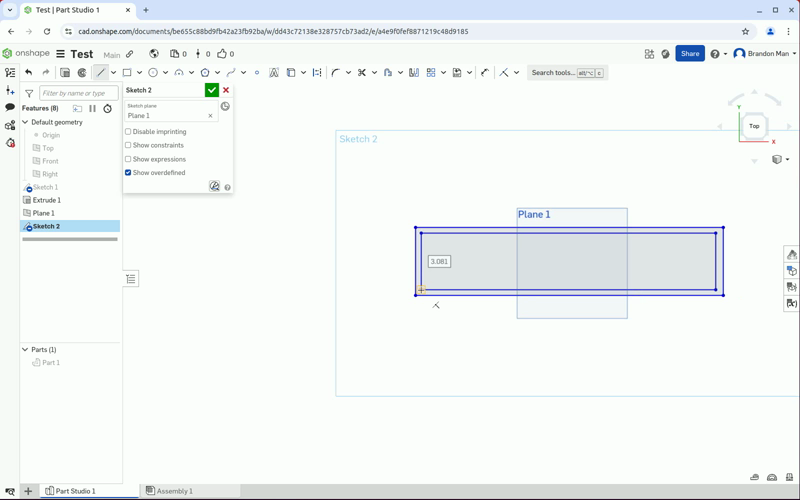
scroll(-6)
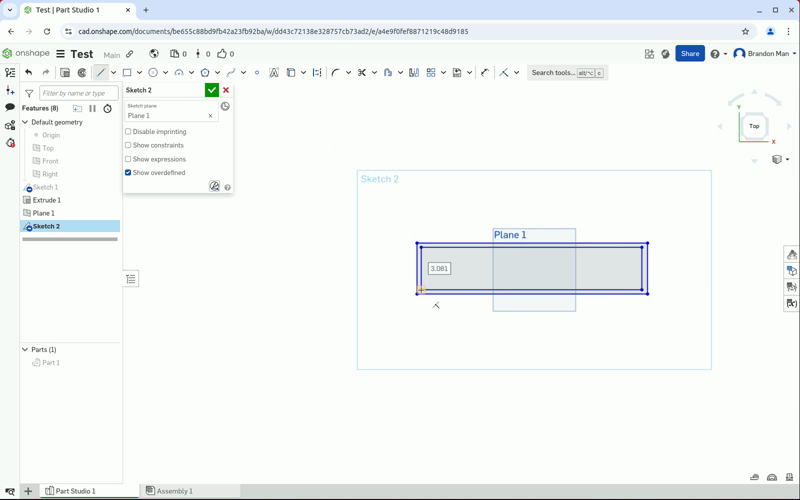
scroll(-6)
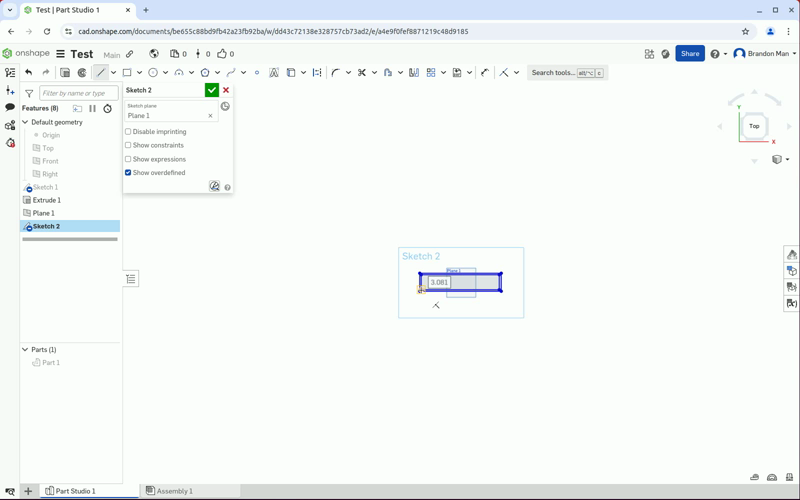
key(esc)
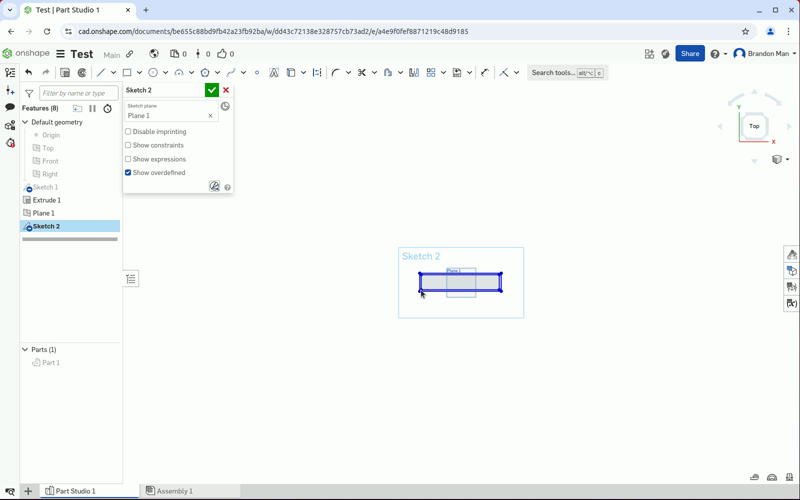
mouse_move(475, 273)
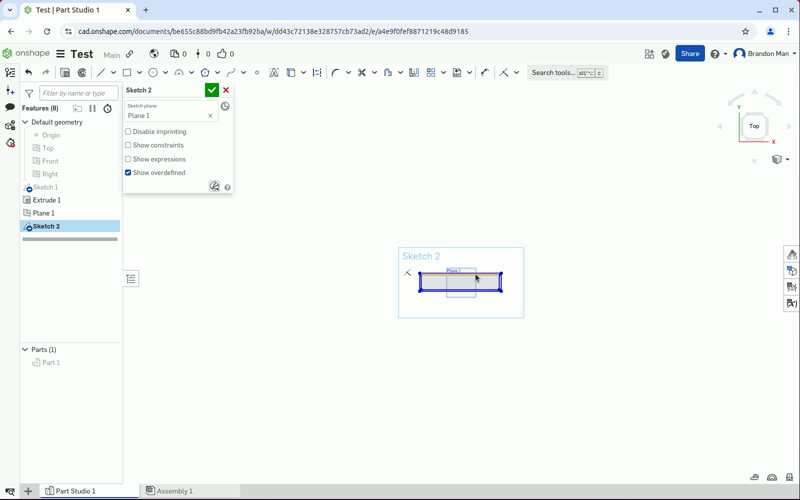
scroll(6)
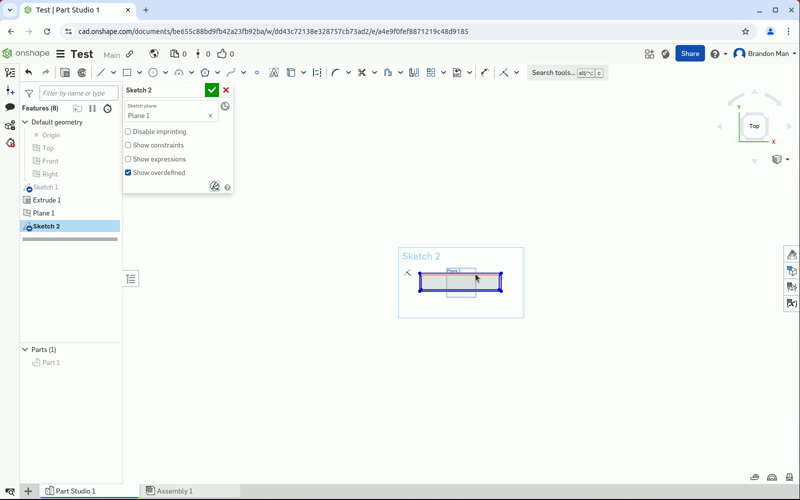
scroll(6)
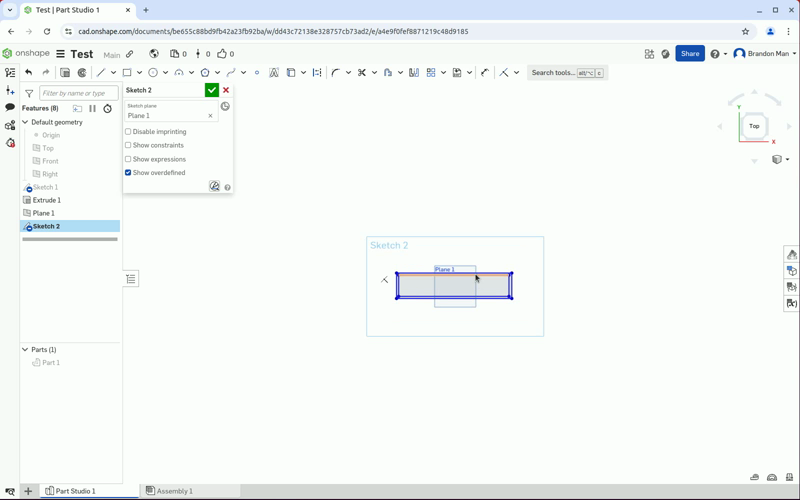
scroll(6)
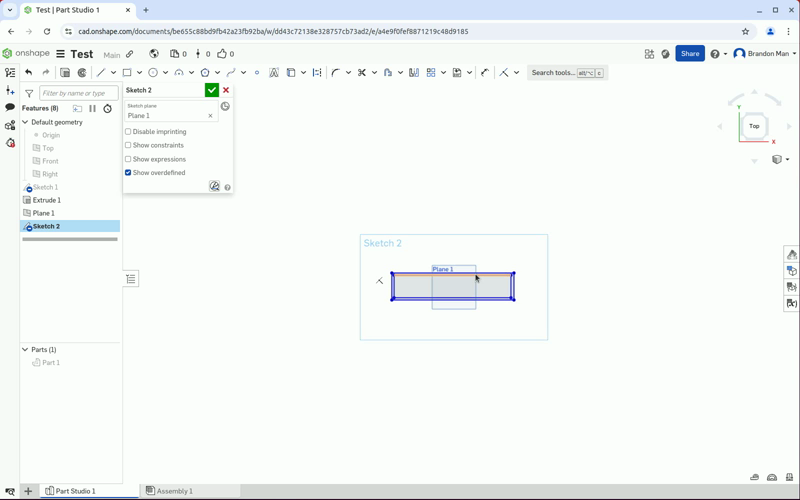
scroll(6)
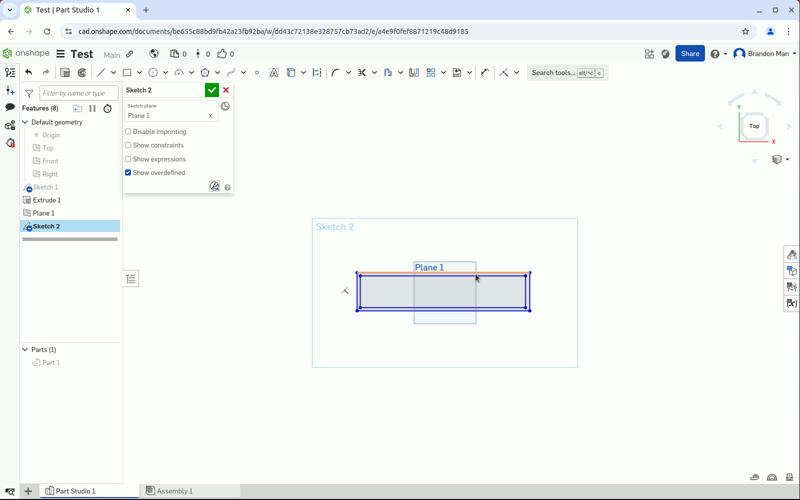
scroll(6)
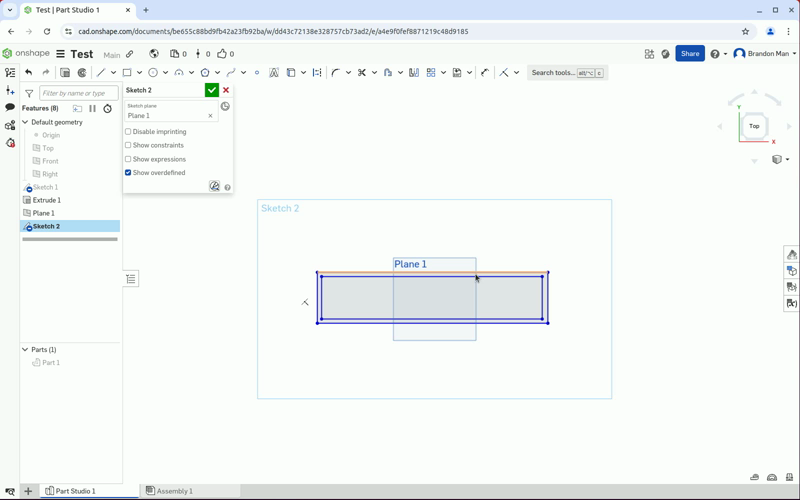
scroll(6)
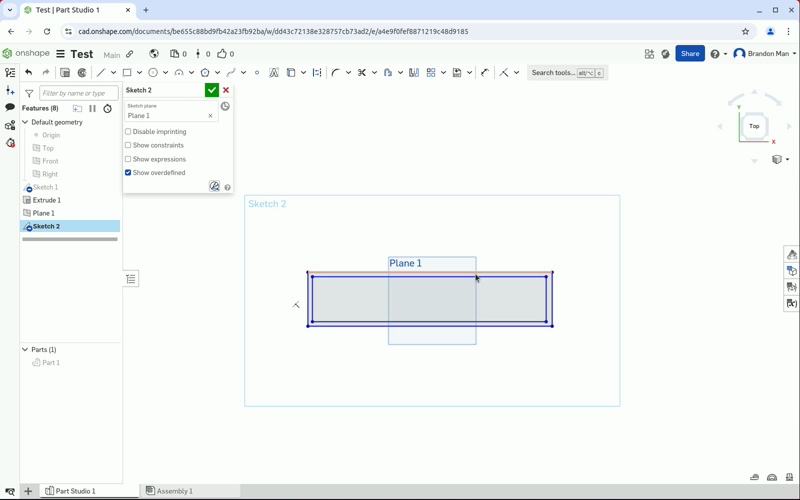
scroll(6)
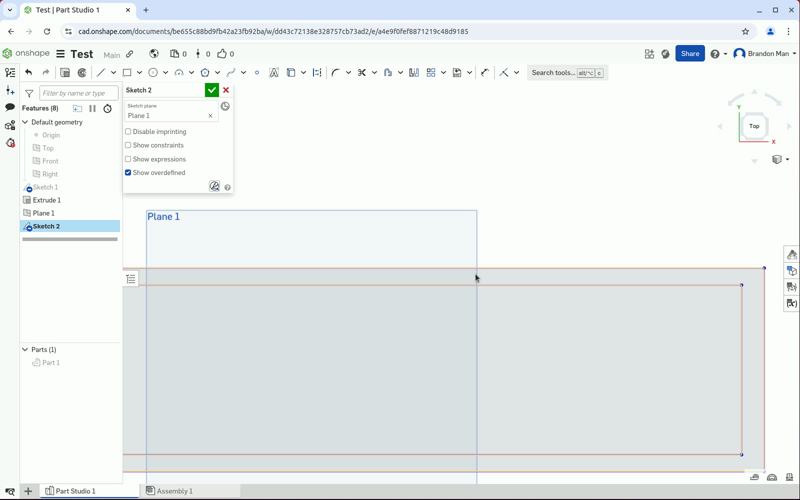
click(475, 273)
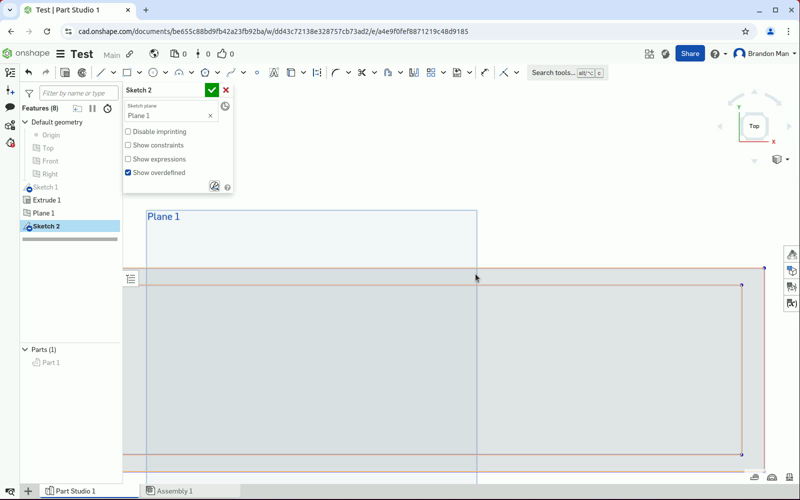
scroll(-6)
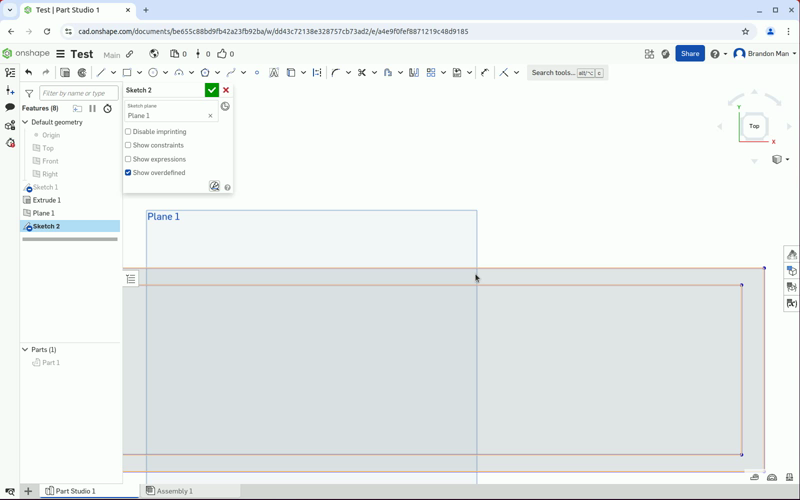
scroll(-6)
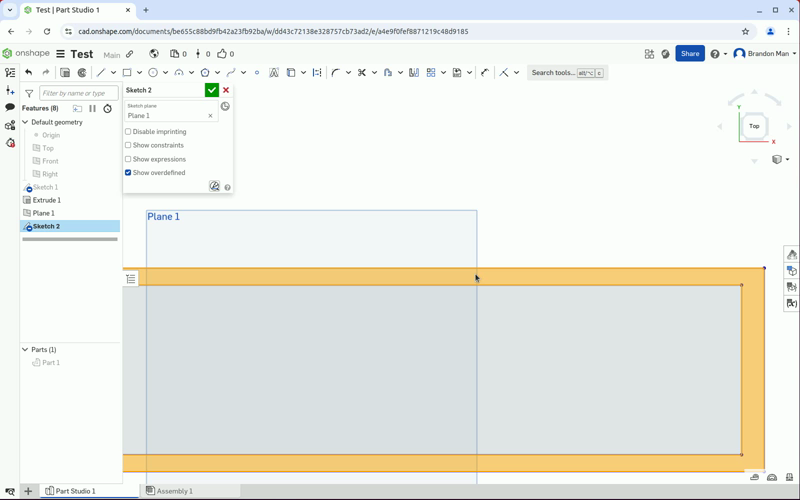
scroll(-6)
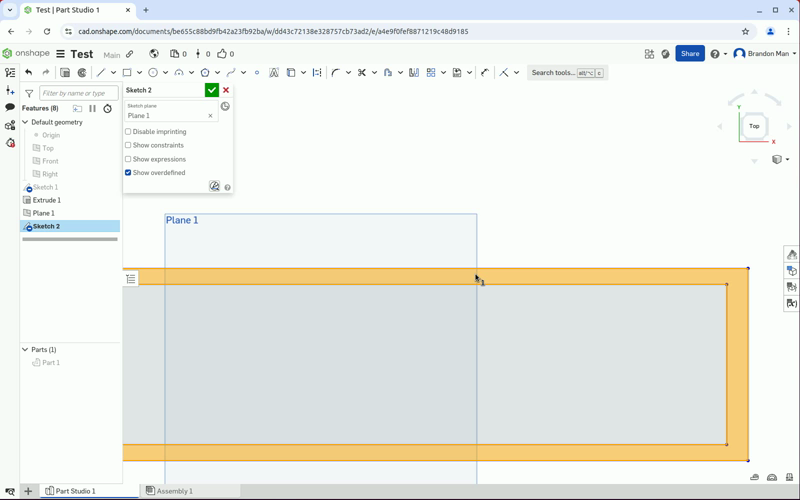
scroll(-6)
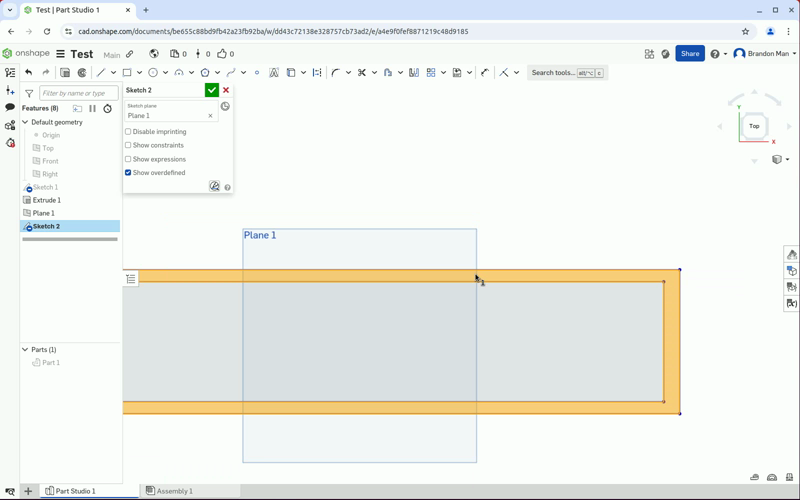
scroll(-6)
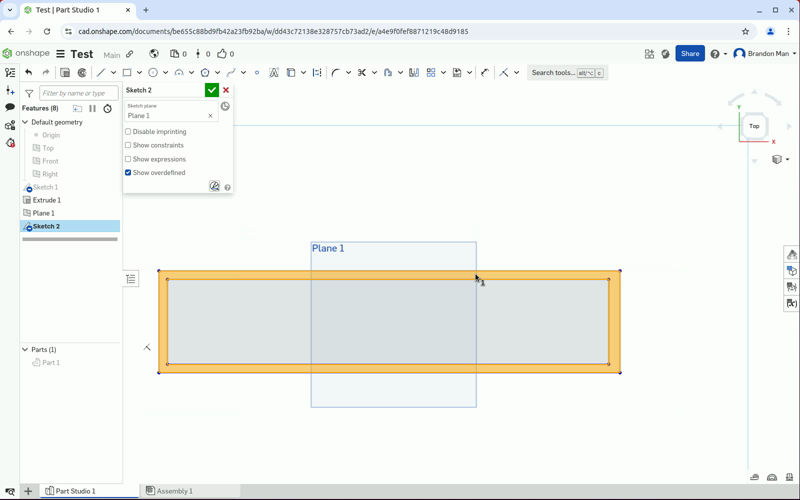
scroll(-6)
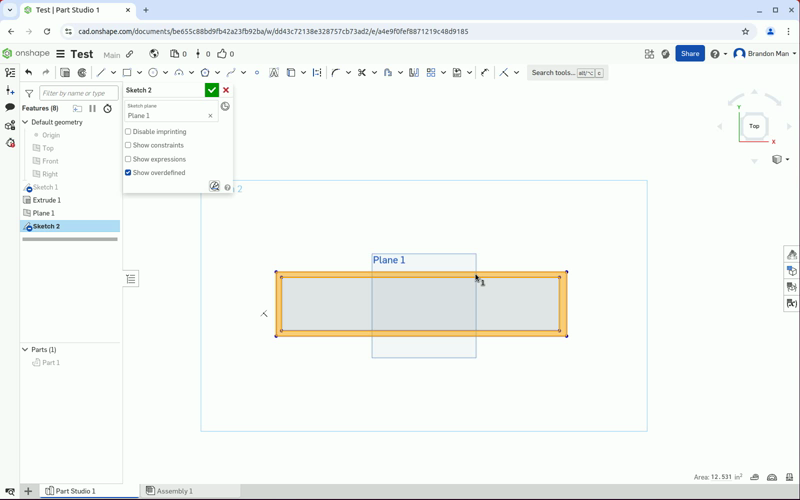
scroll(-6)
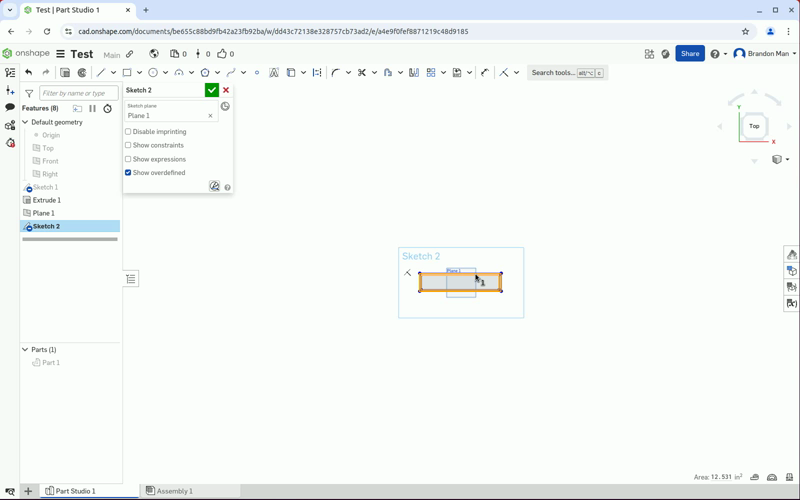
mouse_move(73, 352)
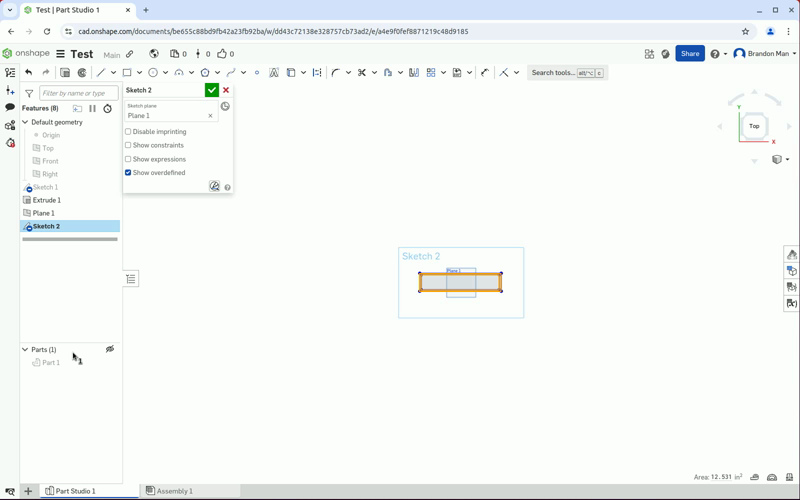
key(shift+y)
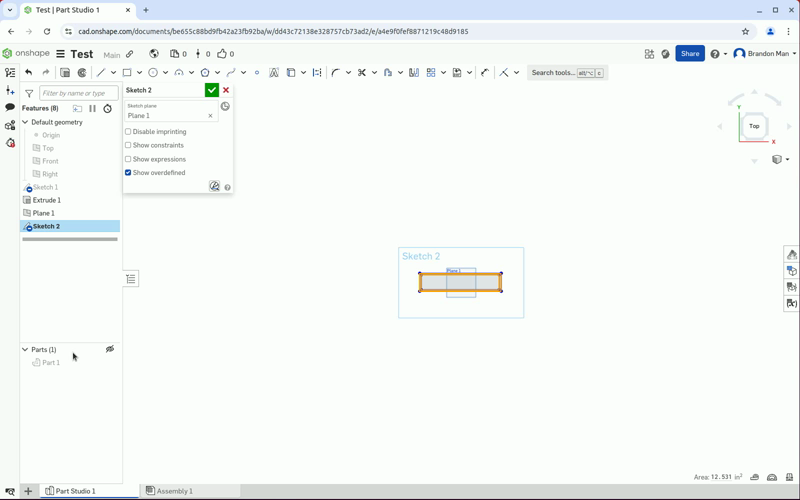
key(shift+e)
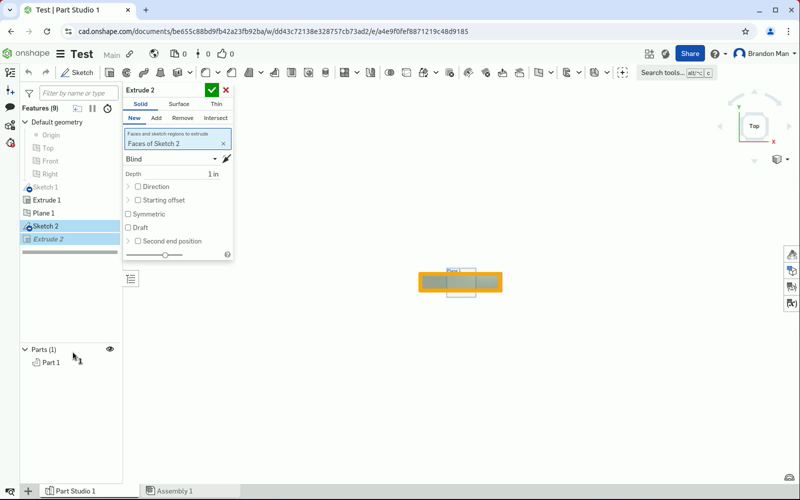
mouse_move(143, 106)
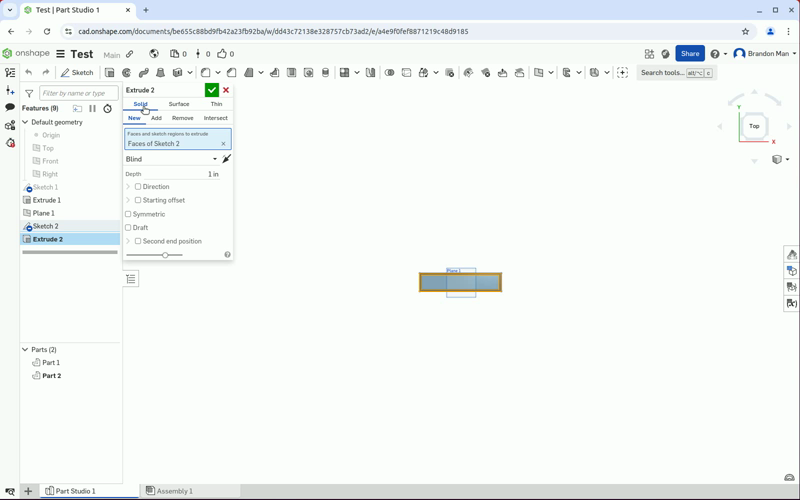
click(143, 106)
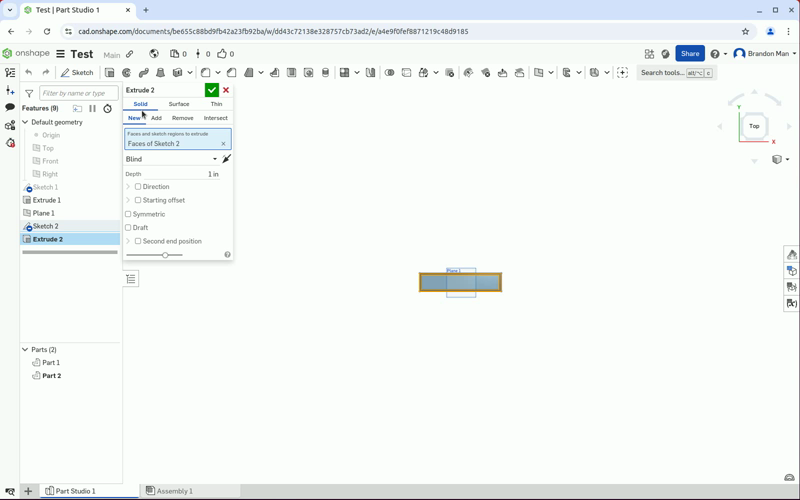
mouse_move(137, 120)
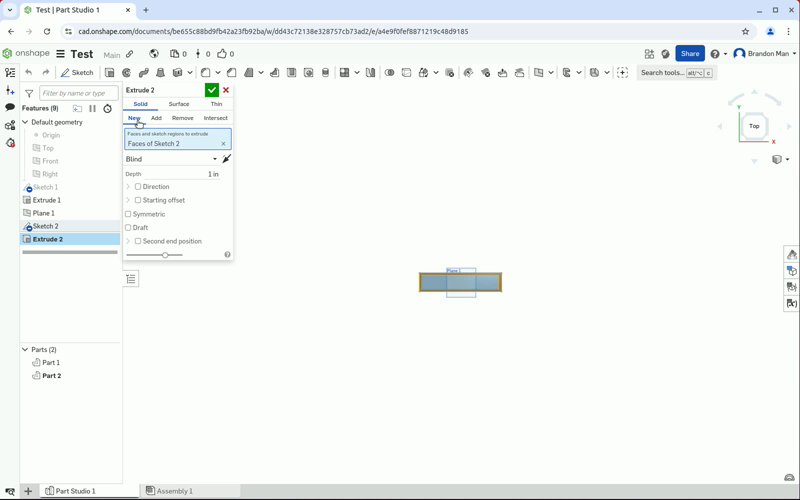
click(137, 120)
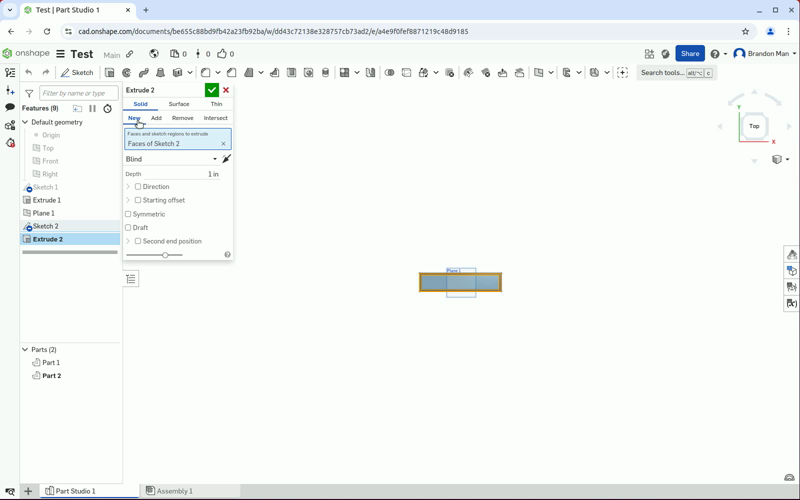
key(tab, 4)
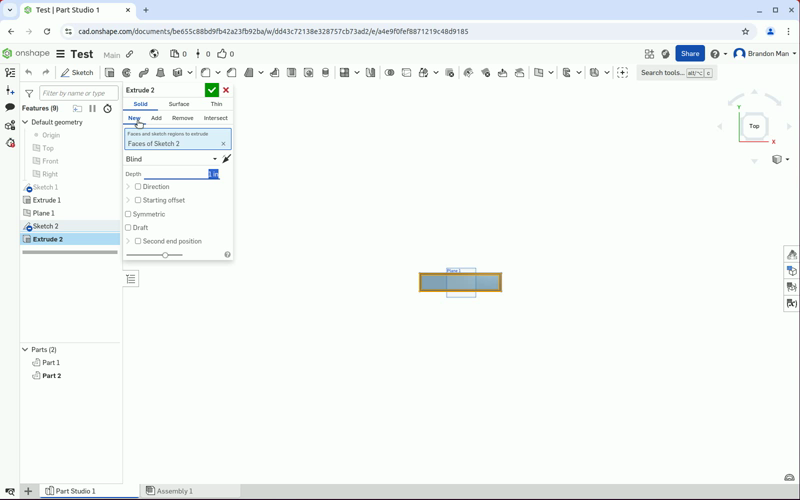
text(22.868)
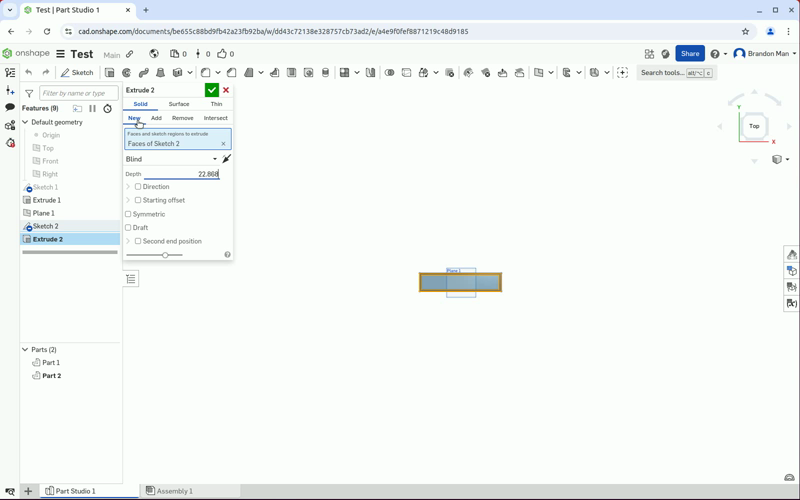
key(enter)
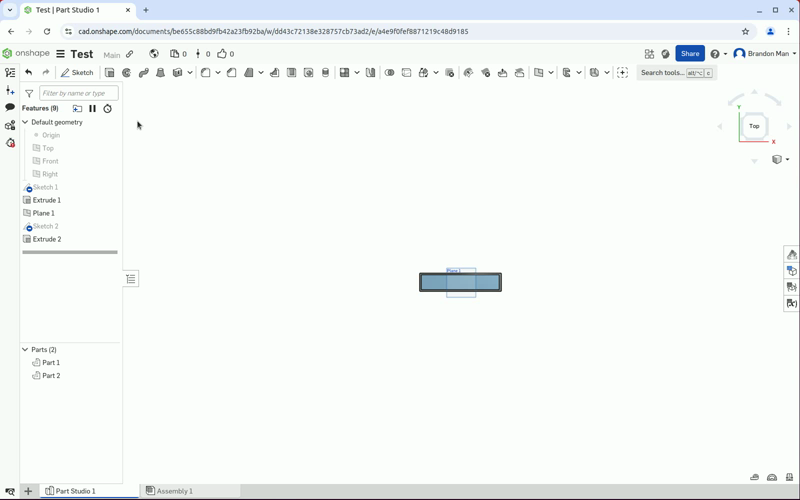
key(shift+h)
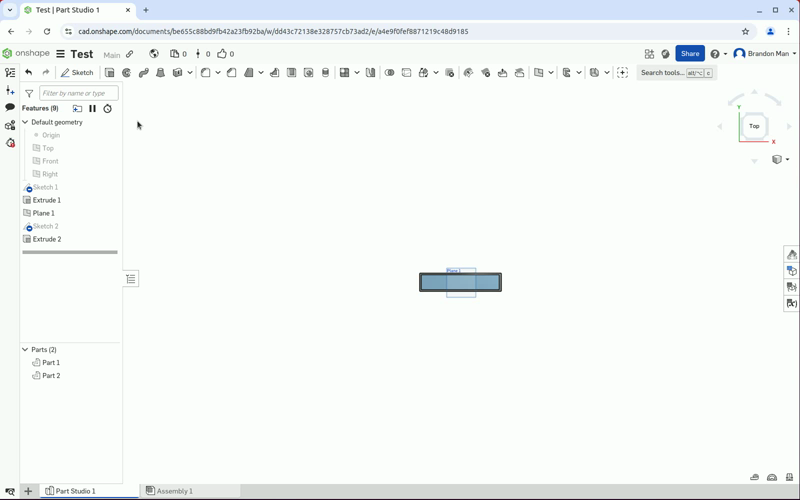
key(shift+h)
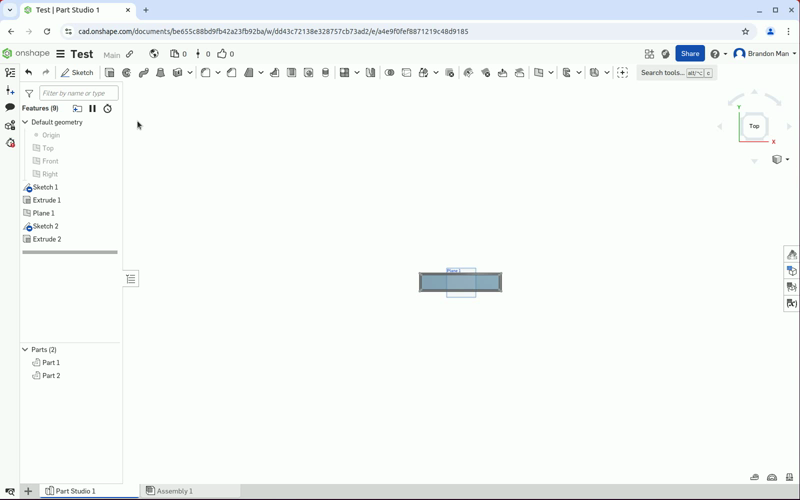
key(shift+7)
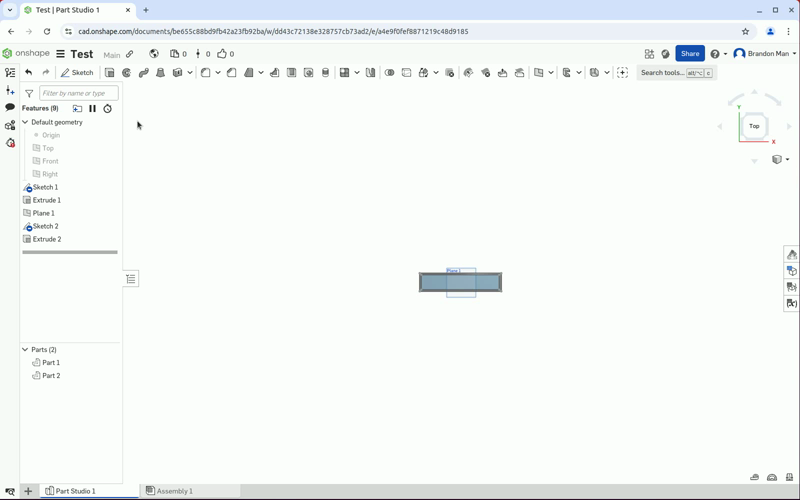
key(up, 3)
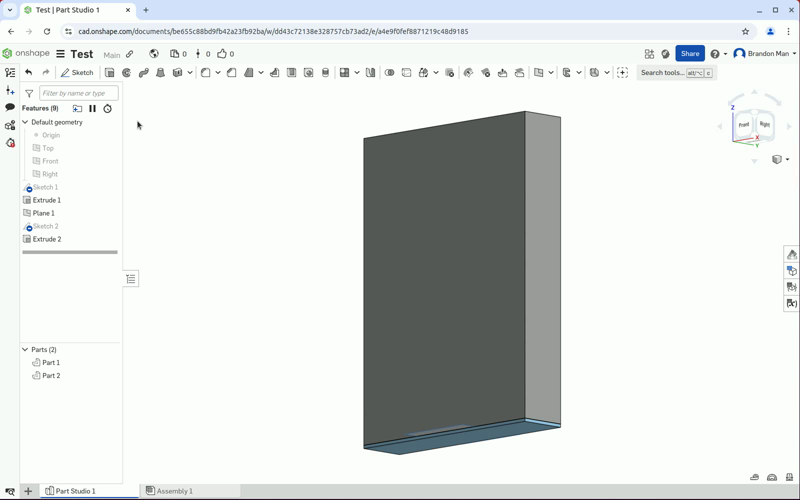
key(left, 3)
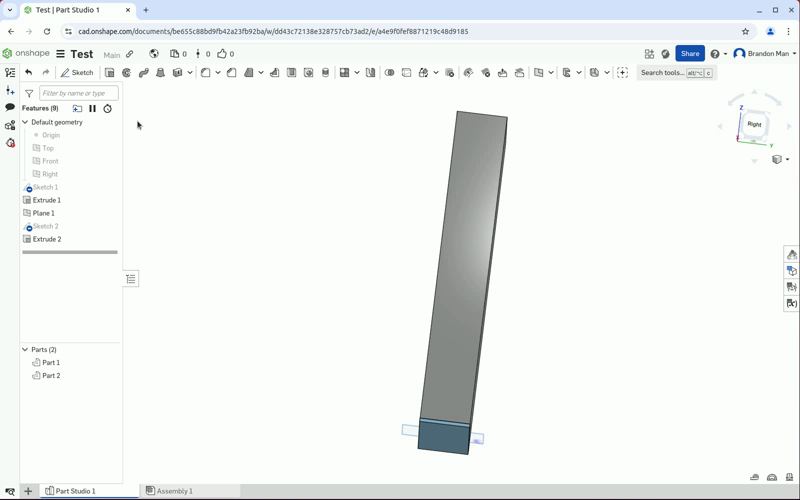
key(right, 3)
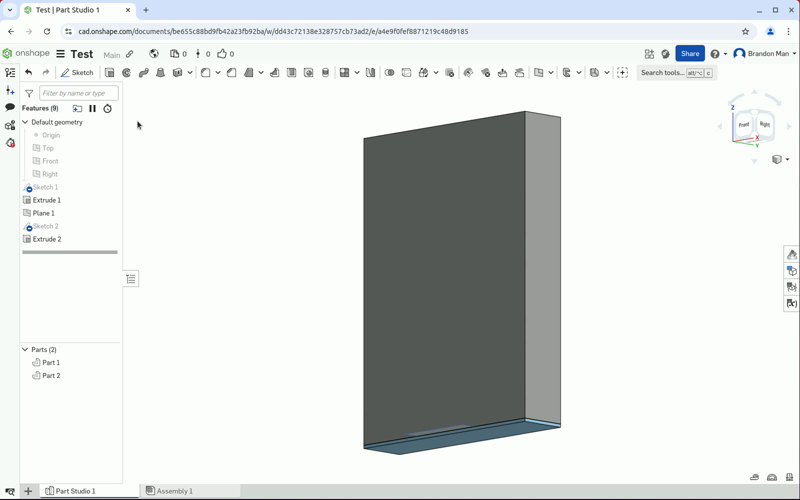
key(down, 3)
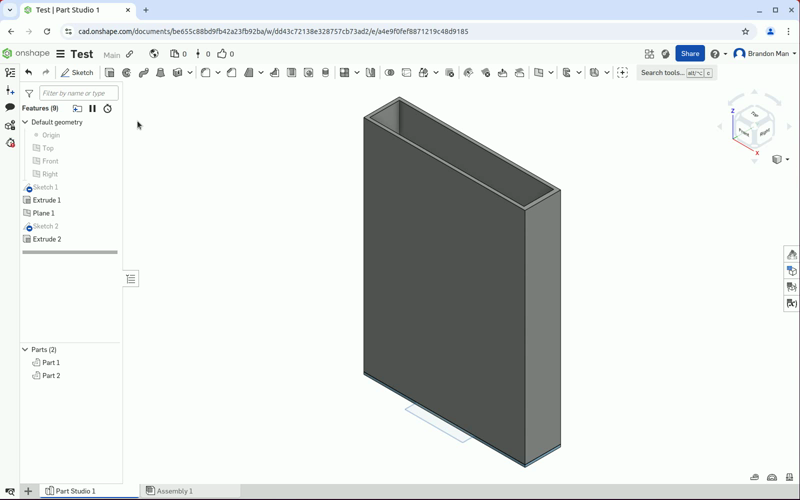
mouse_move(73, 189)
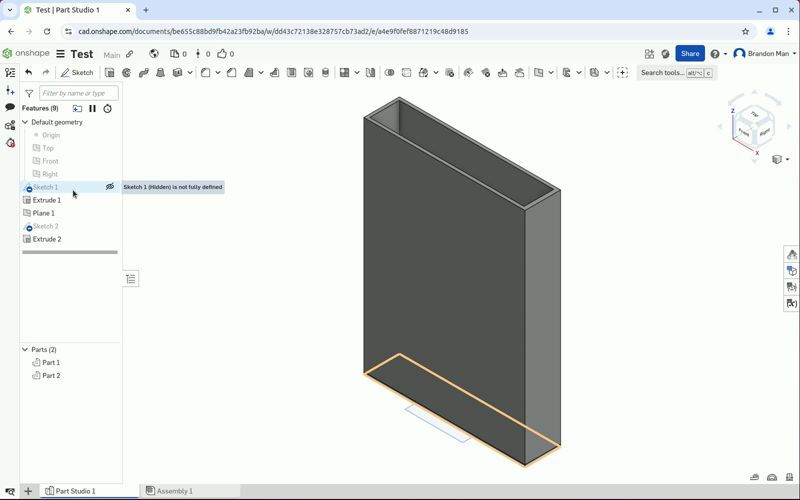
click(73, 189)